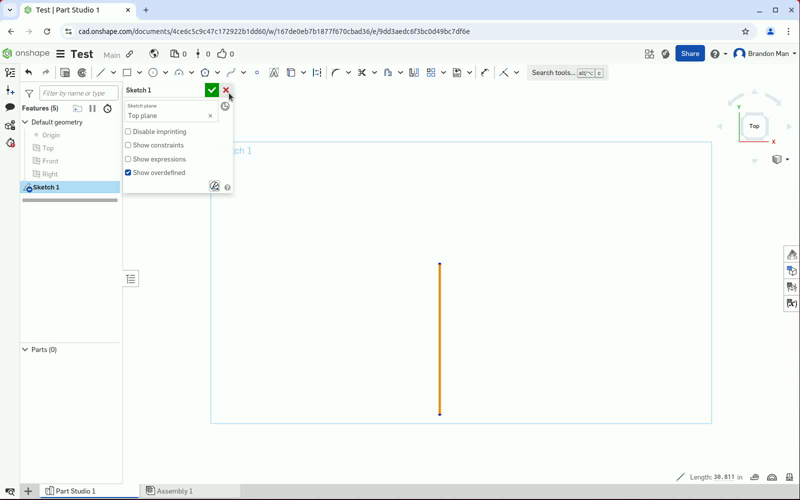
key(shift+h)
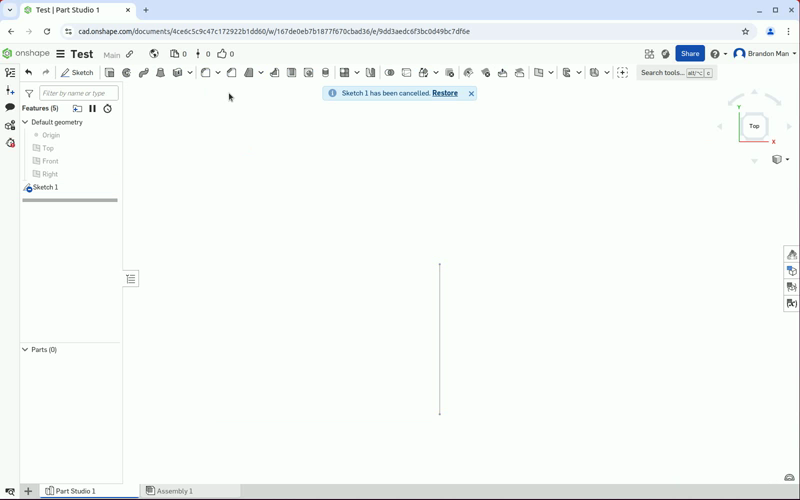
key(shift+s)
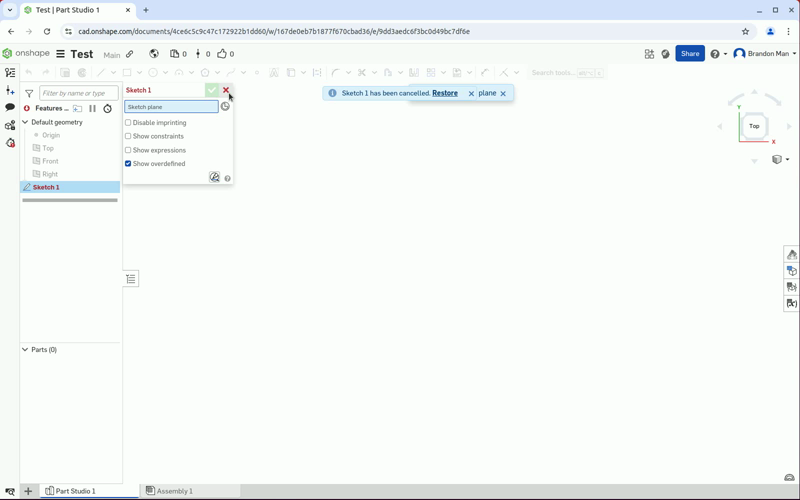
mouse_move(73, 150)
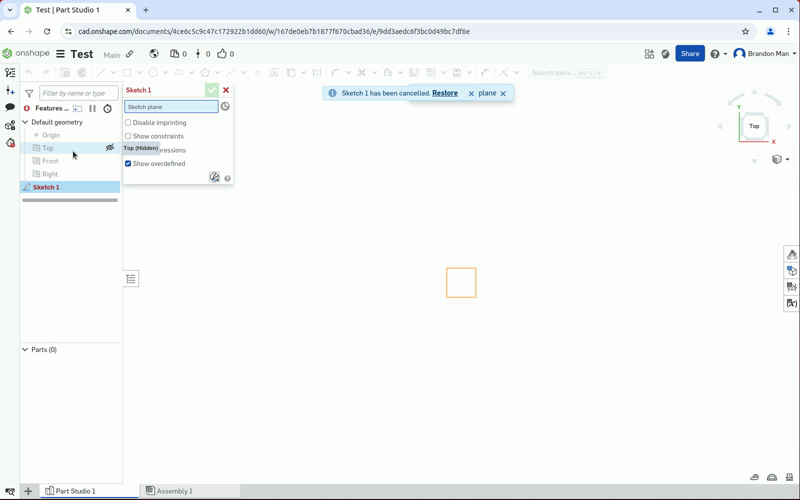
click(73, 150)
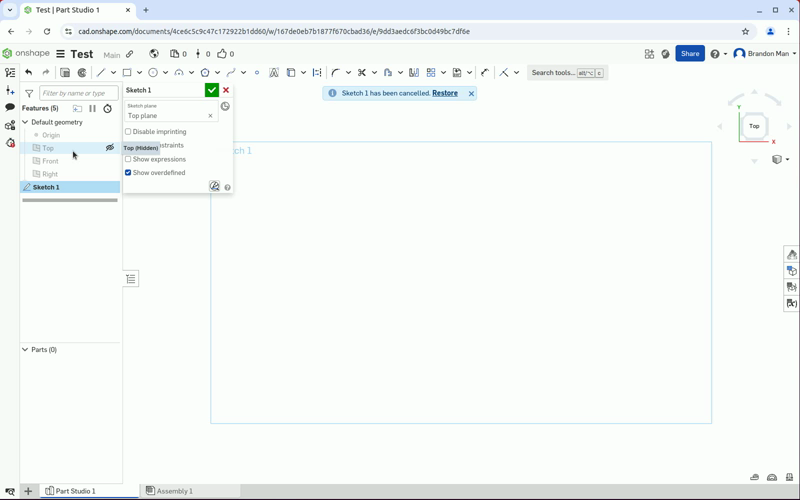
mouse_move(73, 352)
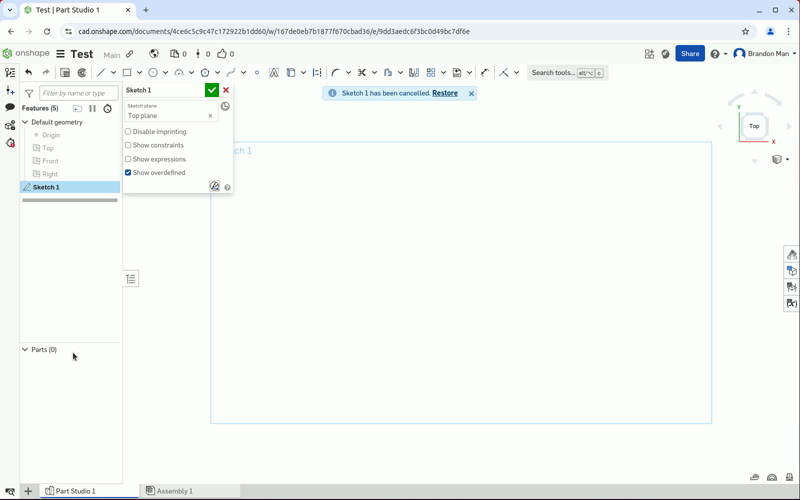
key(y)
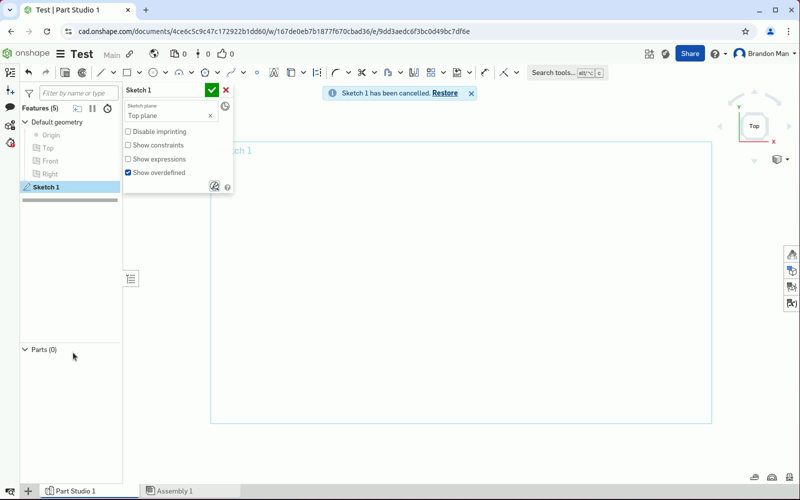
key(l)
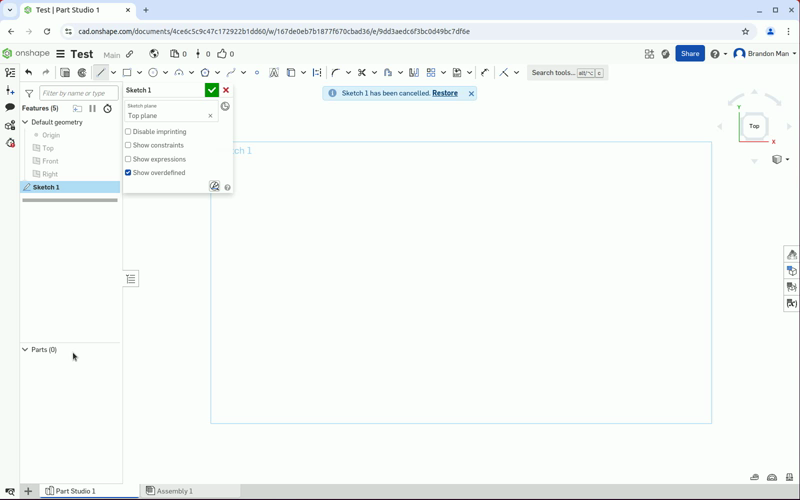
key_down(shift)
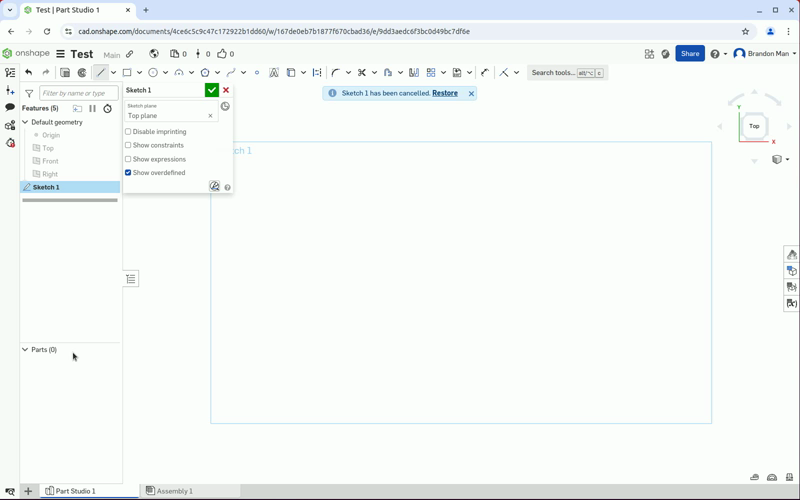
mouse_move(433, 378)
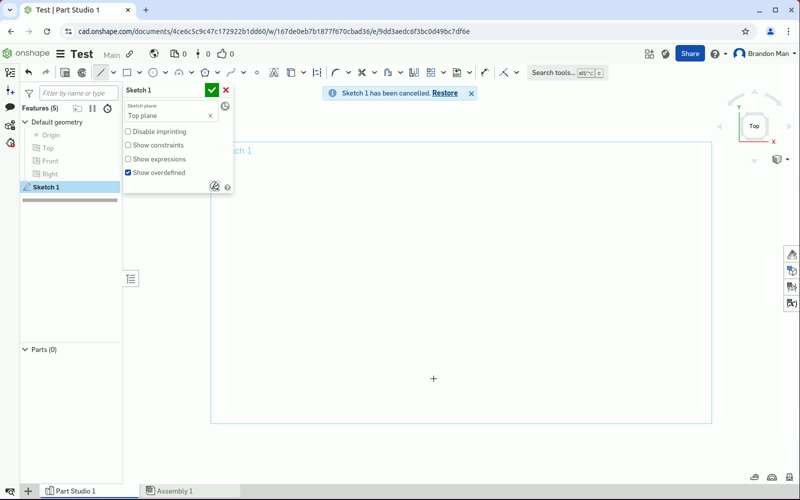
click(433, 378)
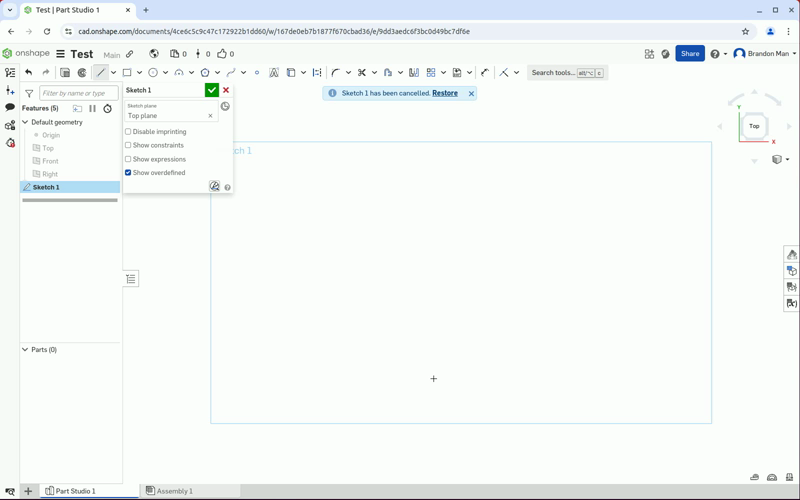
key_up(shift)
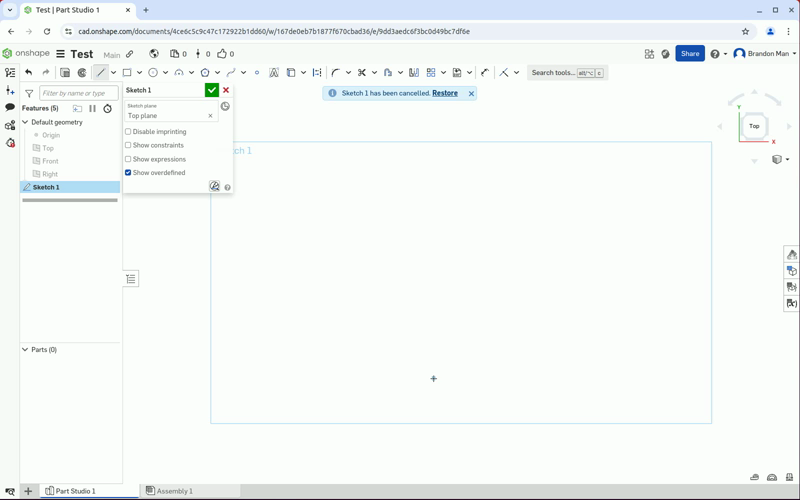
key_down(shift)
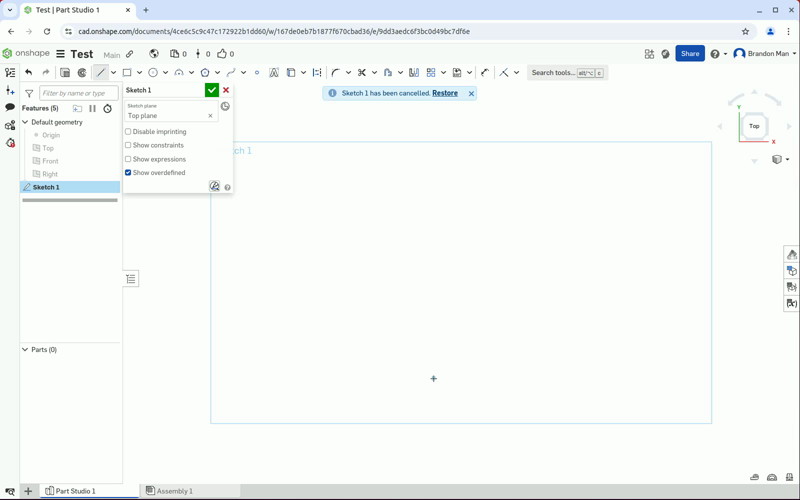
mouse_move(463, 378)
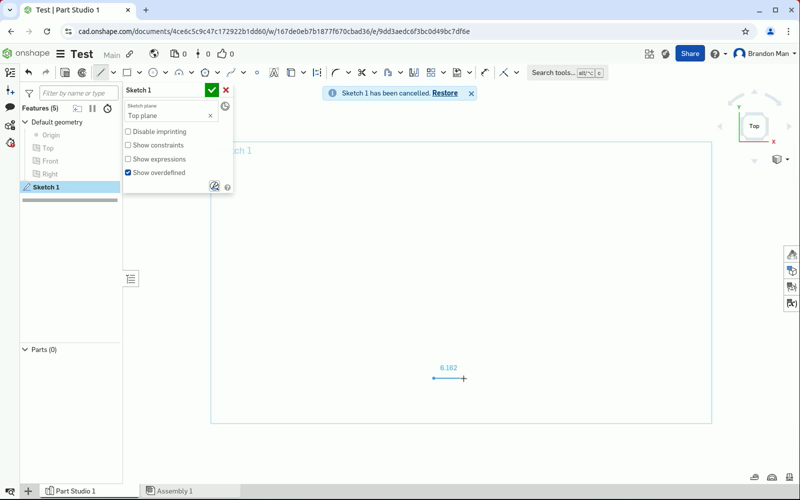
mouse_move(459, 378)
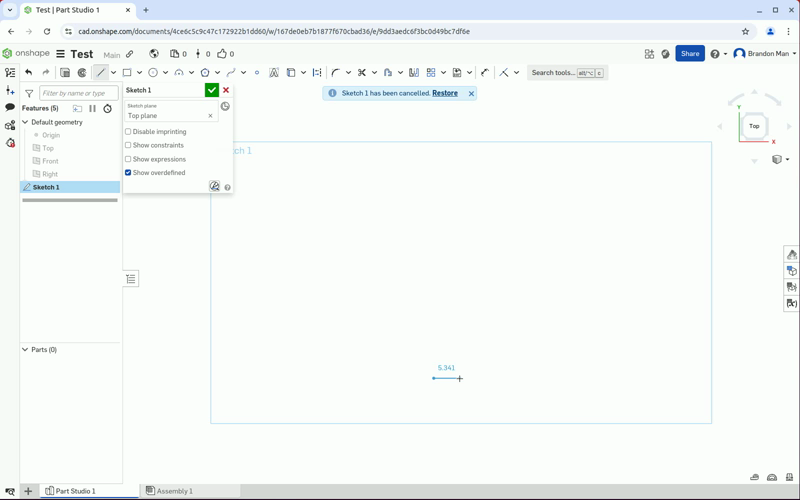
click(459, 378)
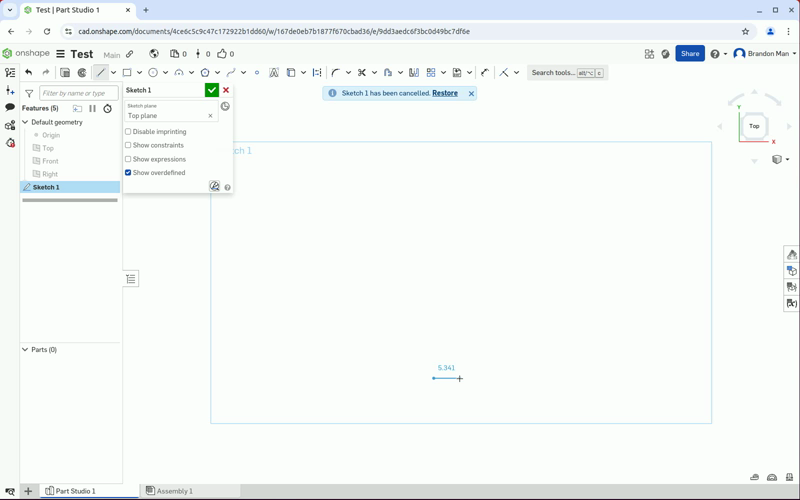
key_up(shift)
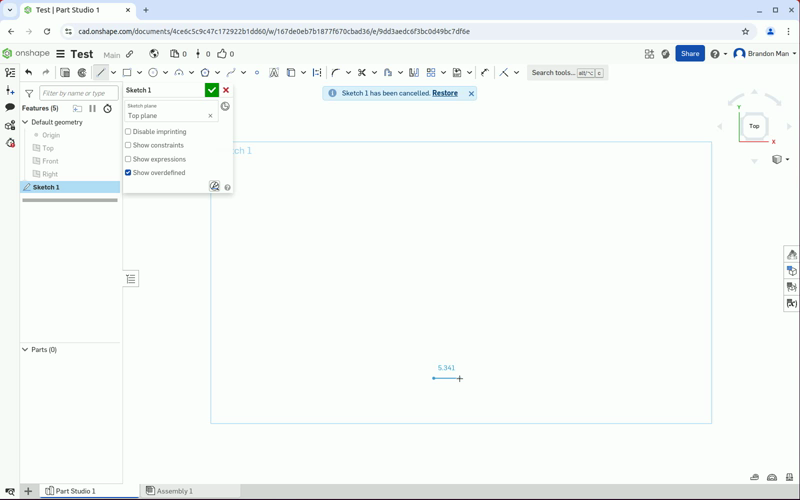
key_down(shift)
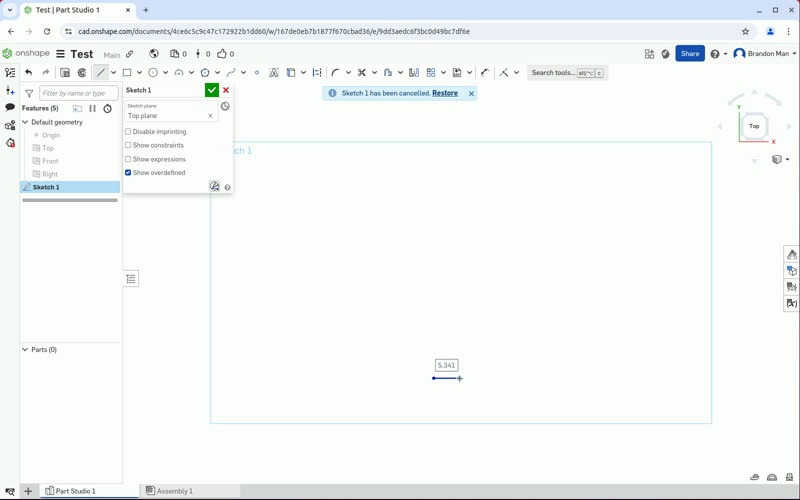
mouse_move(459, 187)
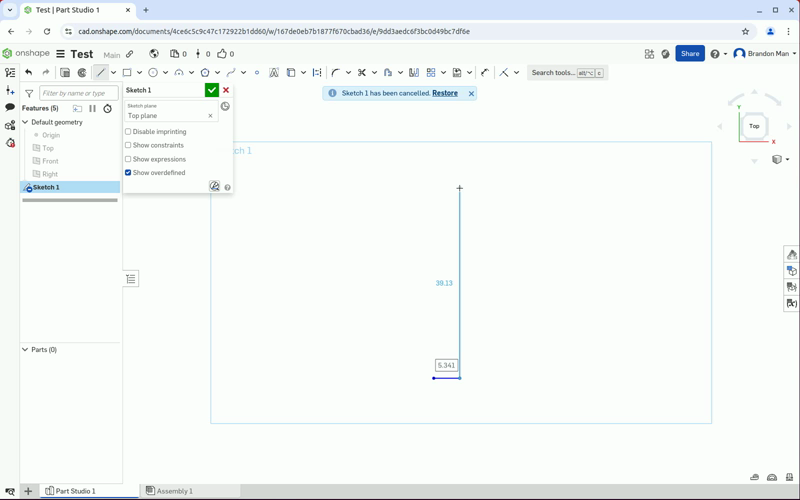
click(459, 187)
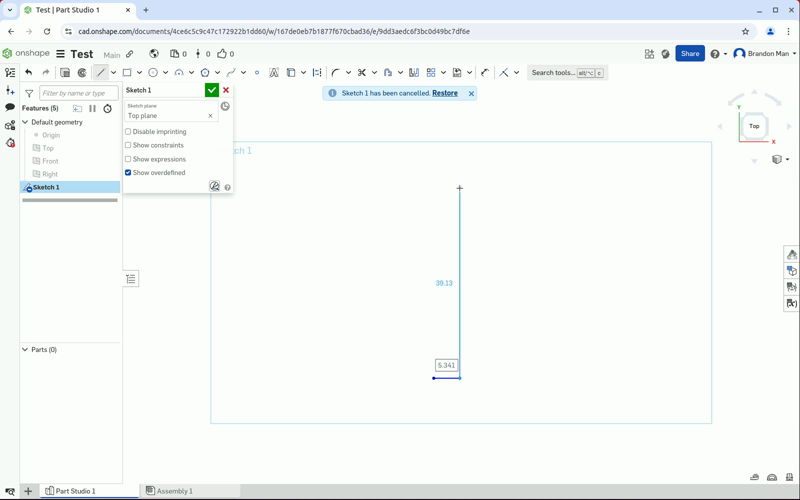
key_up(shift)
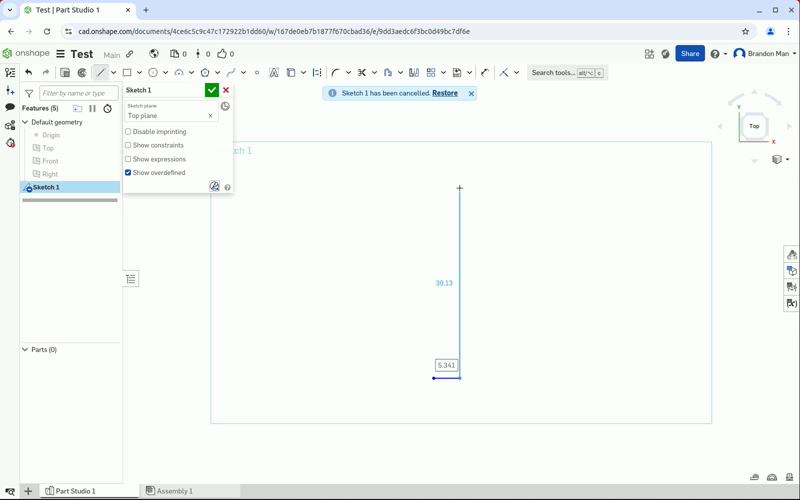
key_down(shift)
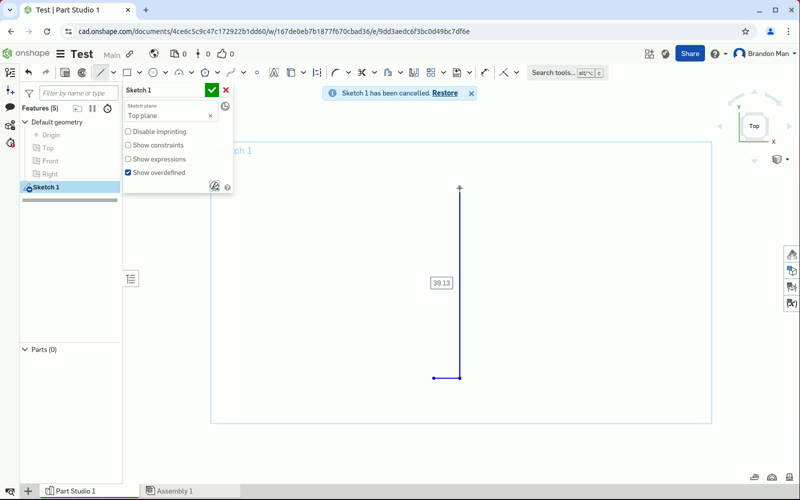
mouse_move(489, 187)
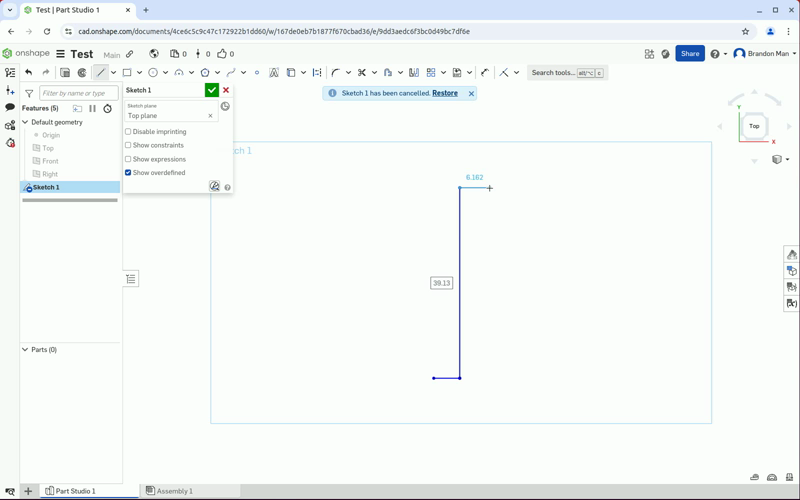
mouse_move(433, 187)
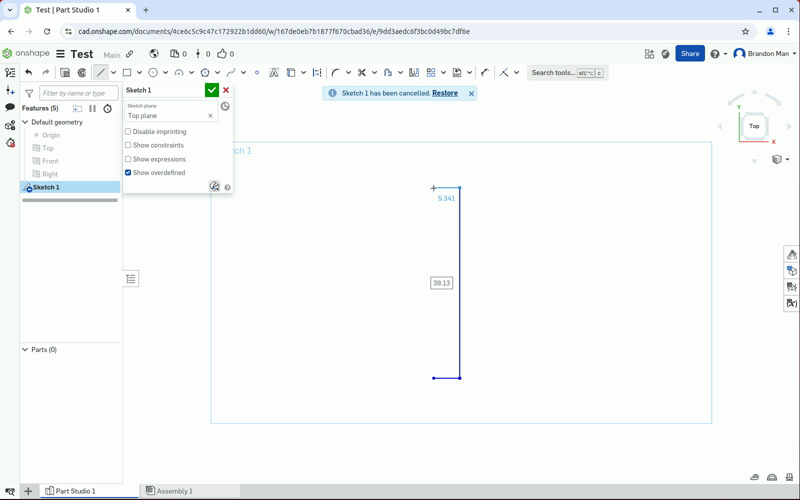
click(433, 187)
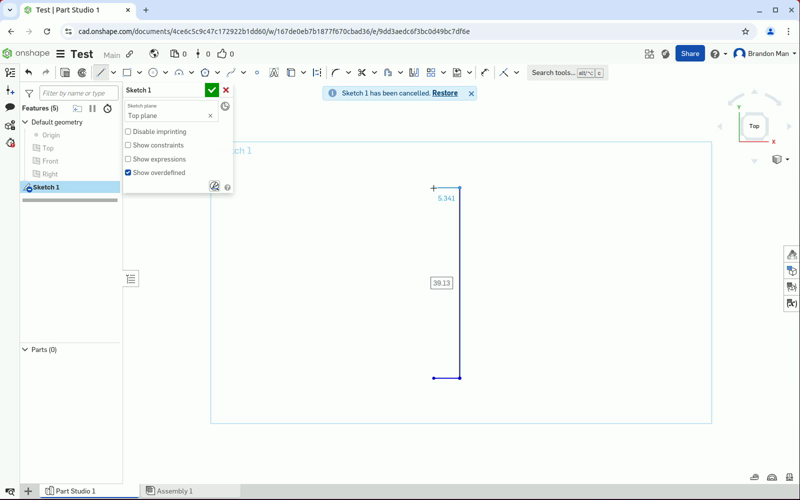
key_up(shift)
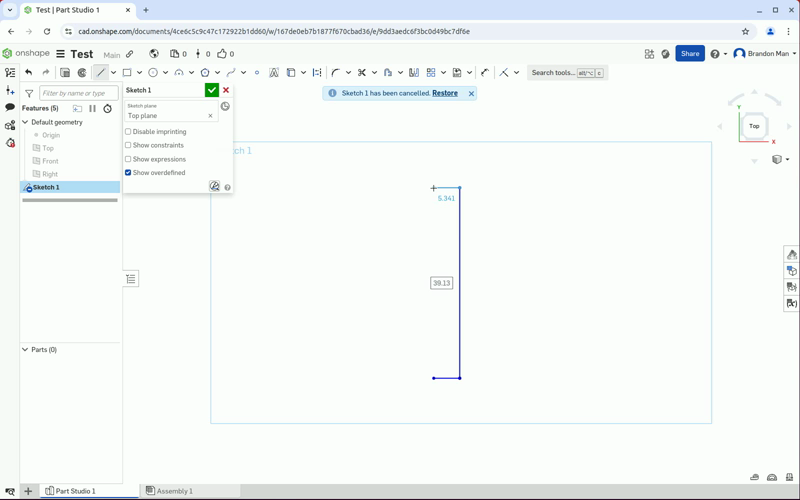
key_down(shift)
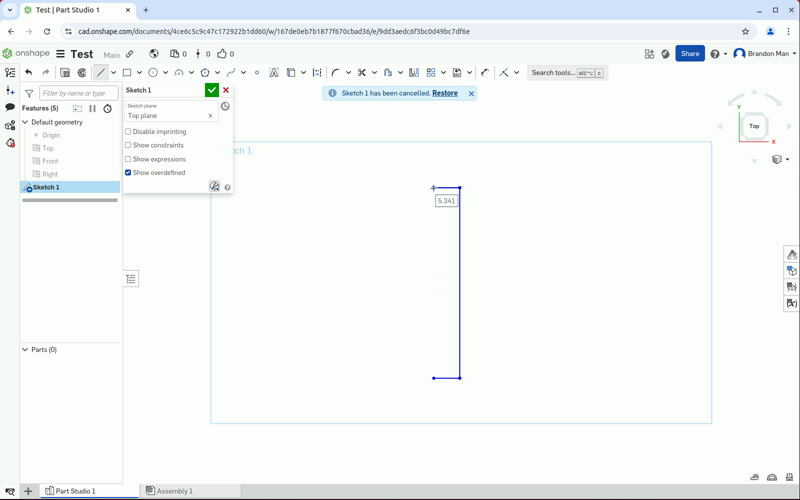
mouse_move(433, 378)
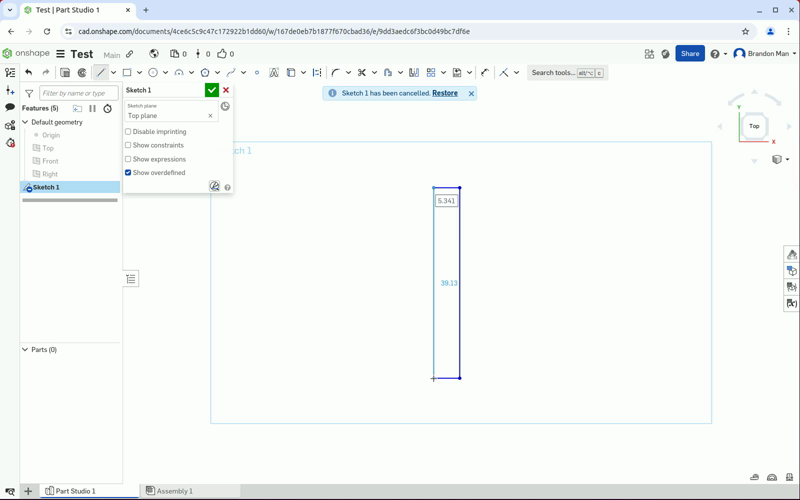
key_up(shift)
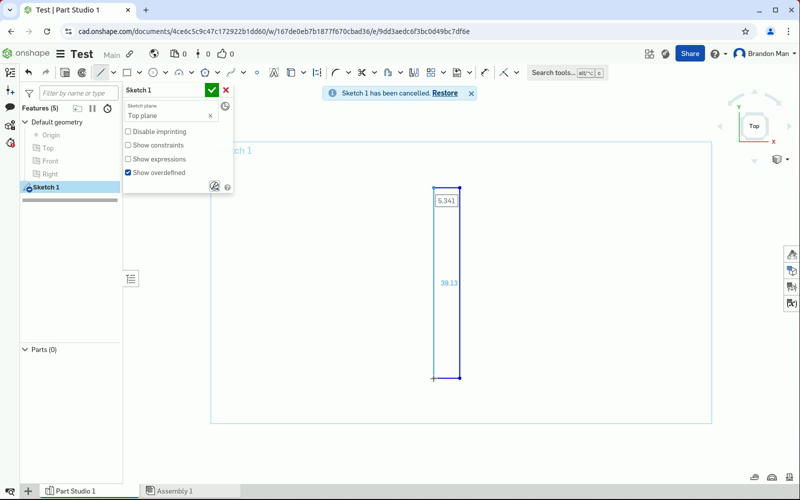
click(433, 378)
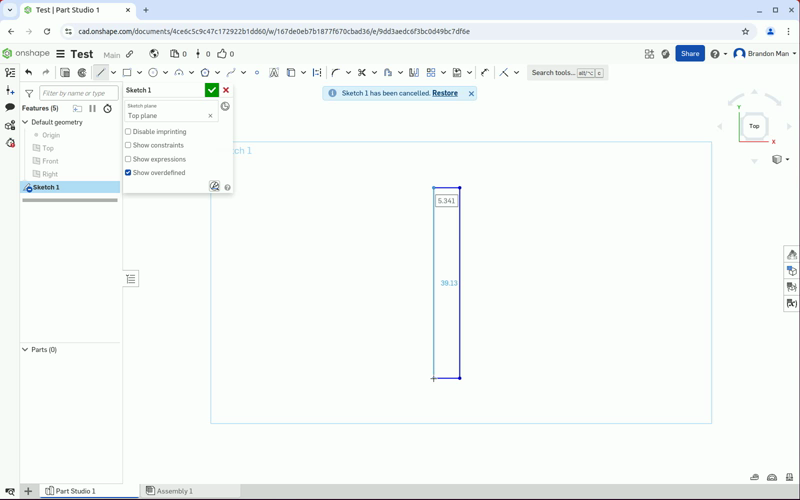
key(esc)
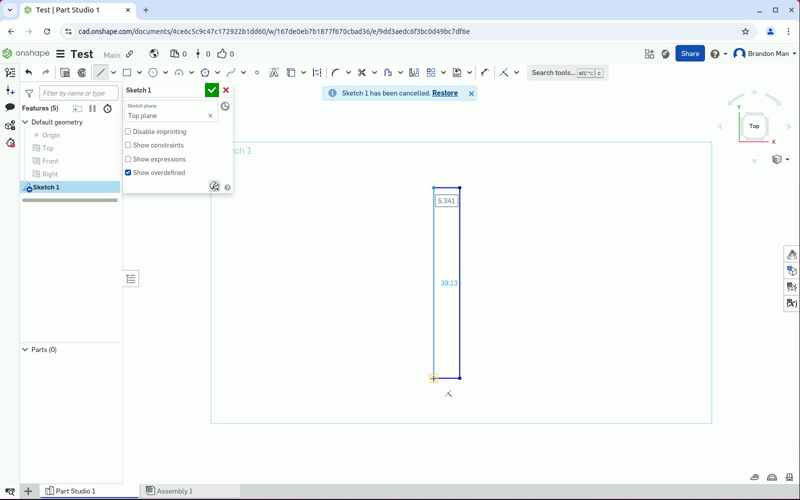
mouse_move(437, 275)
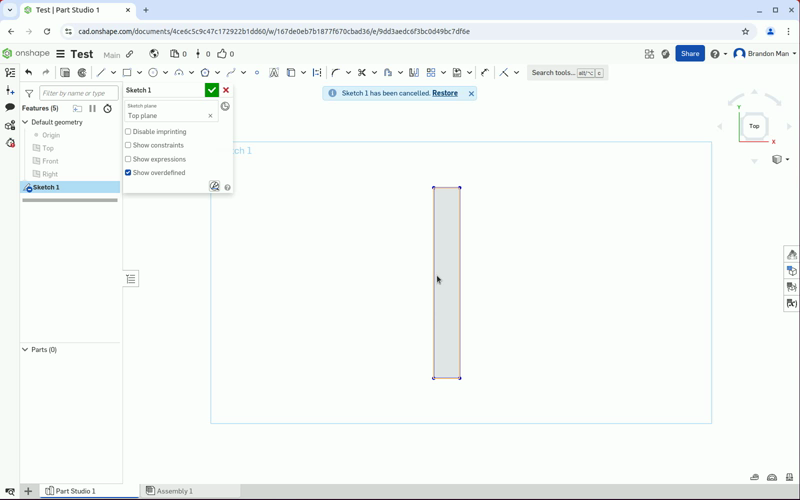
click(437, 275)
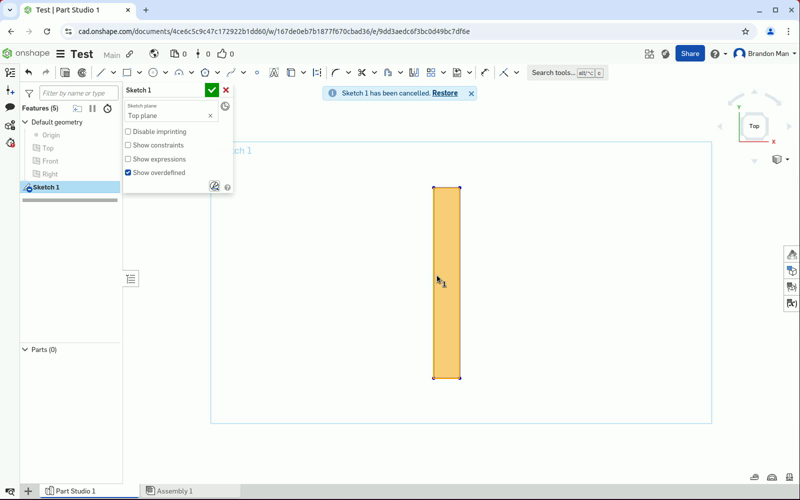
mouse_move(73, 352)
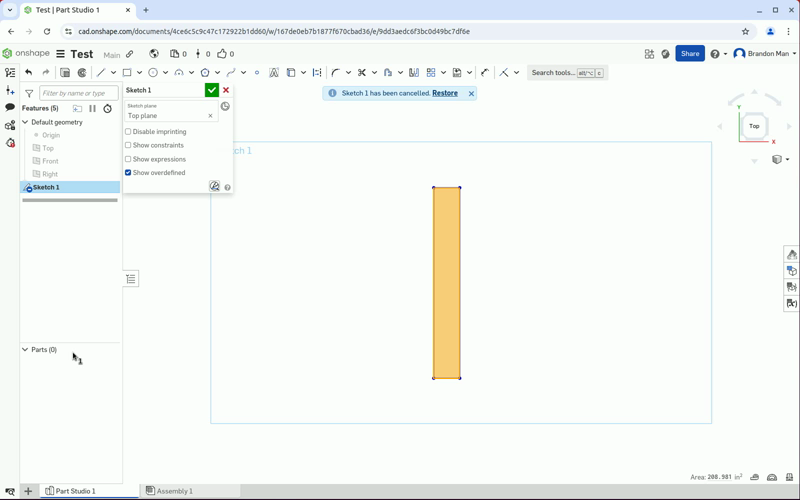
key(shift+y)
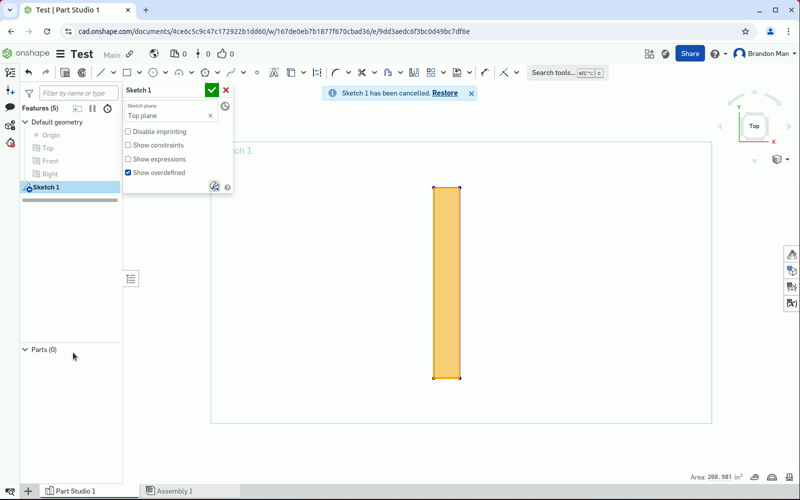
key(shift+e)
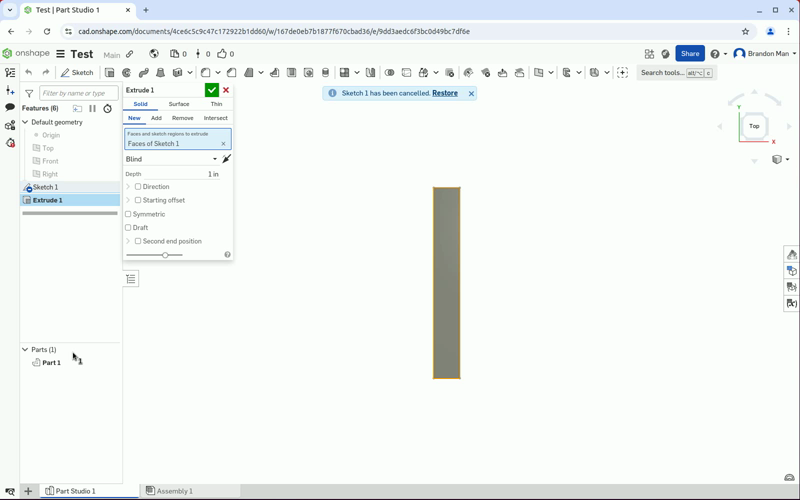
mouse_move(143, 106)
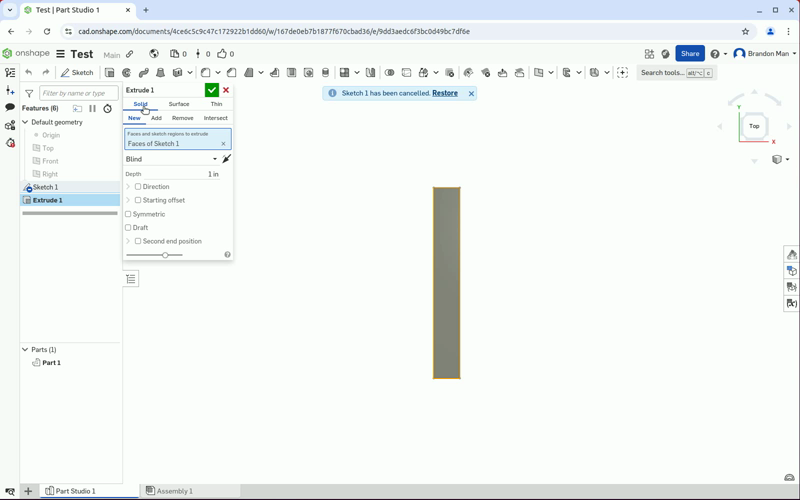
click(143, 106)
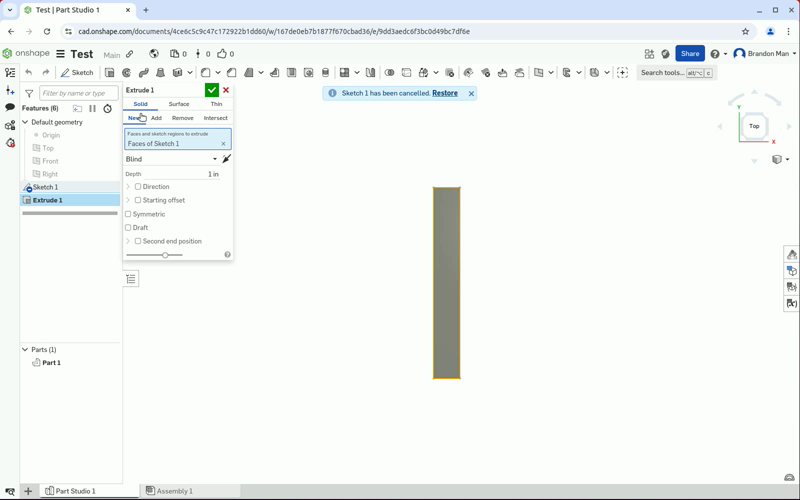
mouse_move(137, 120)
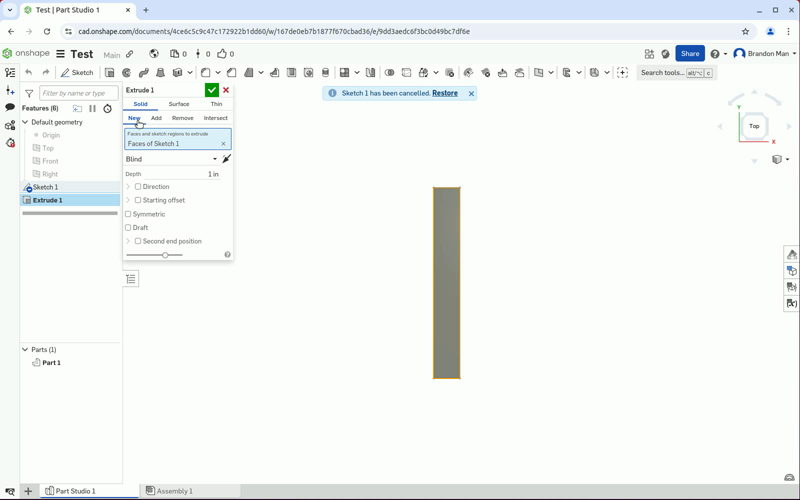
click(137, 120)
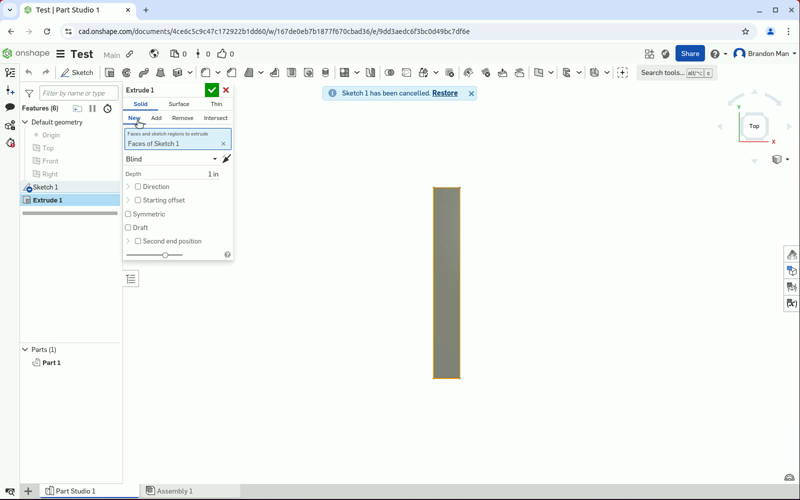
key(tab, 4)
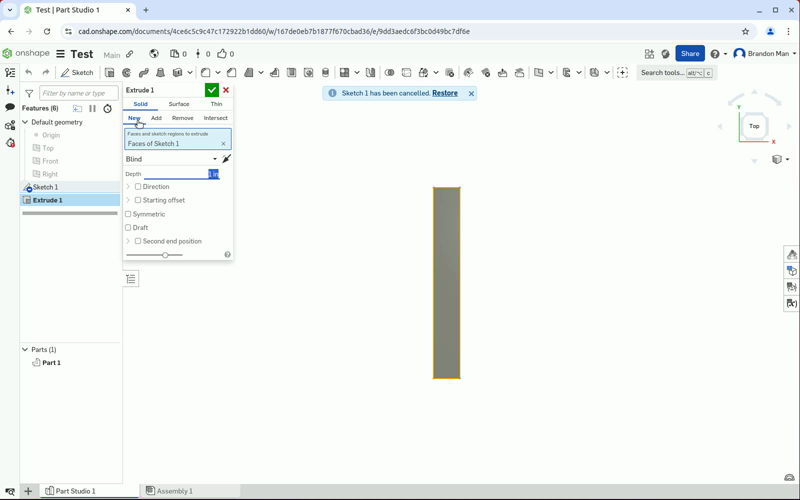
text(0.722)
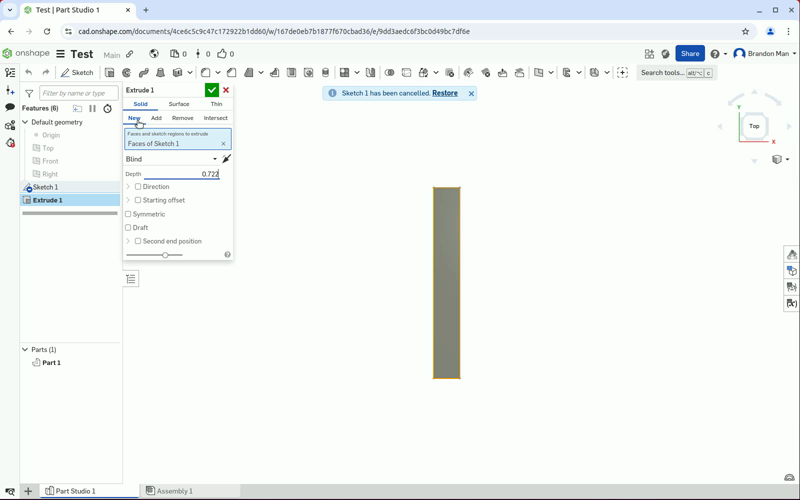
key(enter)
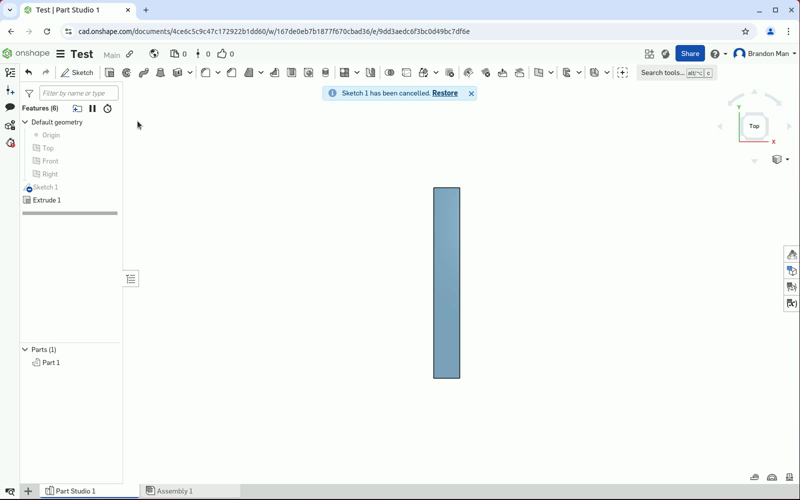
key(shift+h)
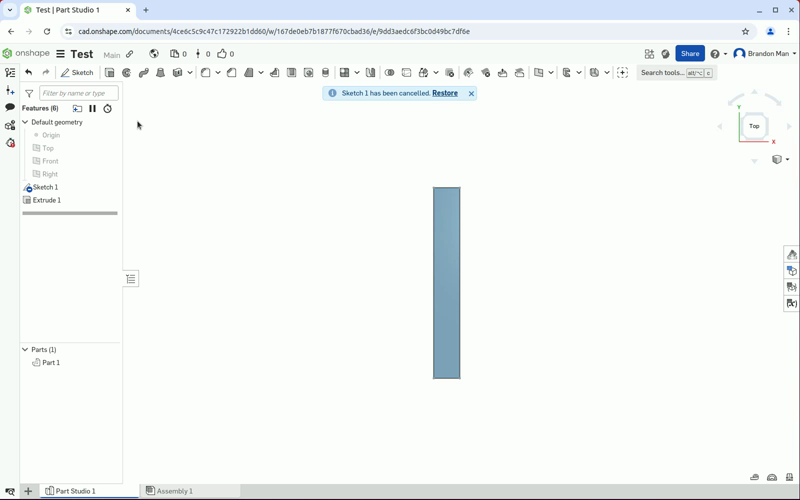
key(shift+h)
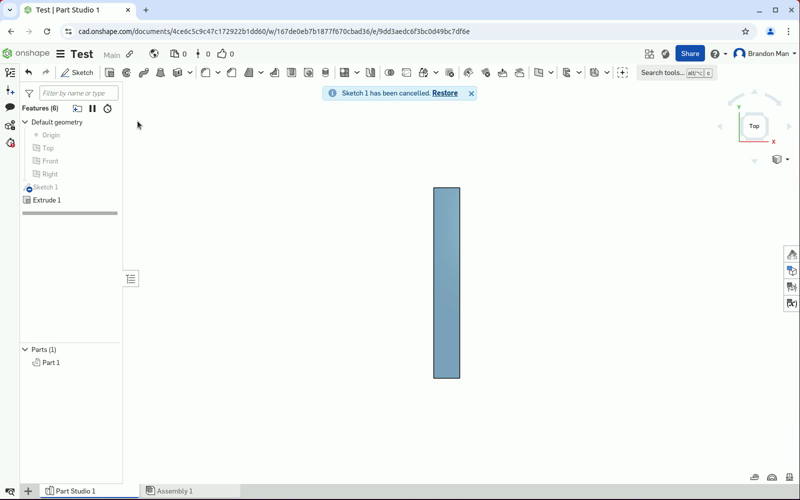
mouse_move(73, 189)
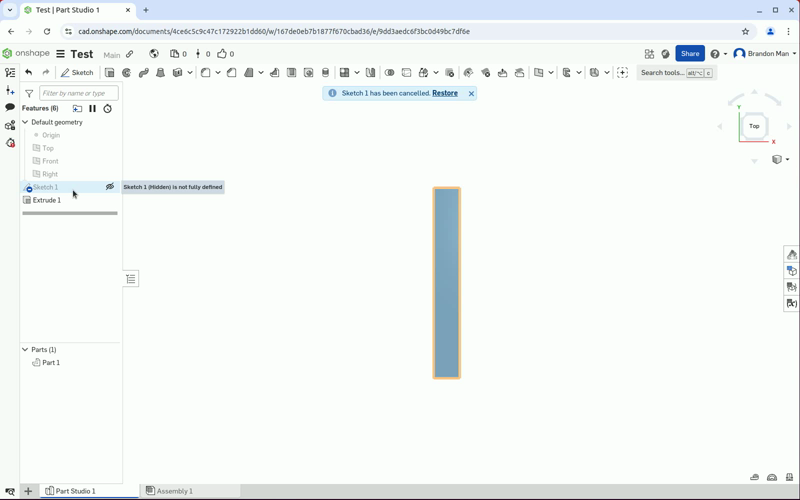
click(73, 189)
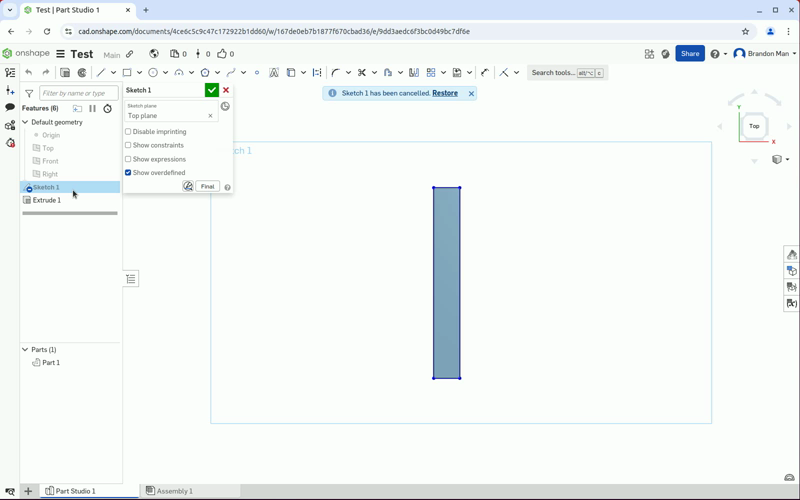
mouse_move(229, 92)
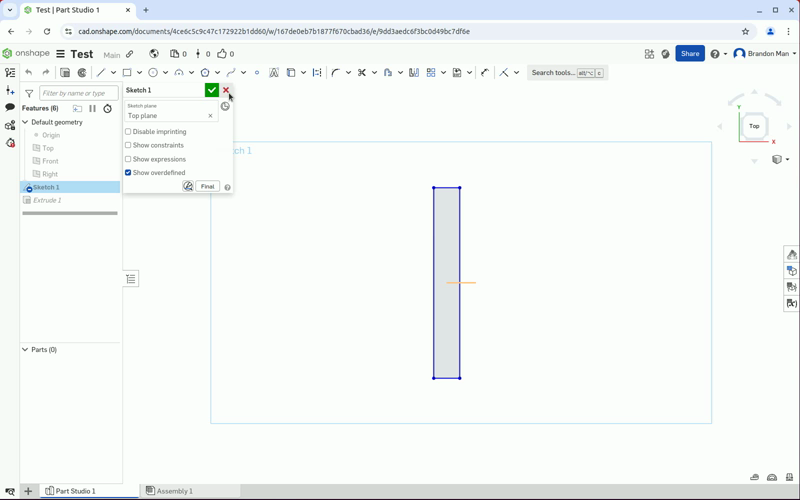
click(229, 92)
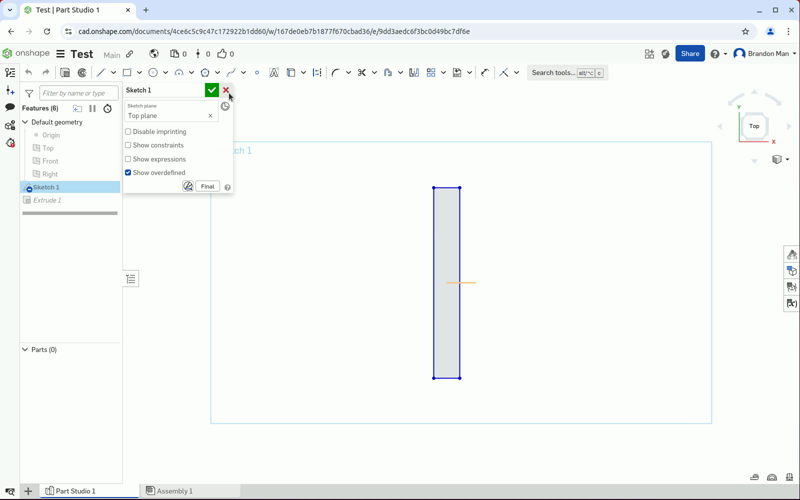
key(shift+s)
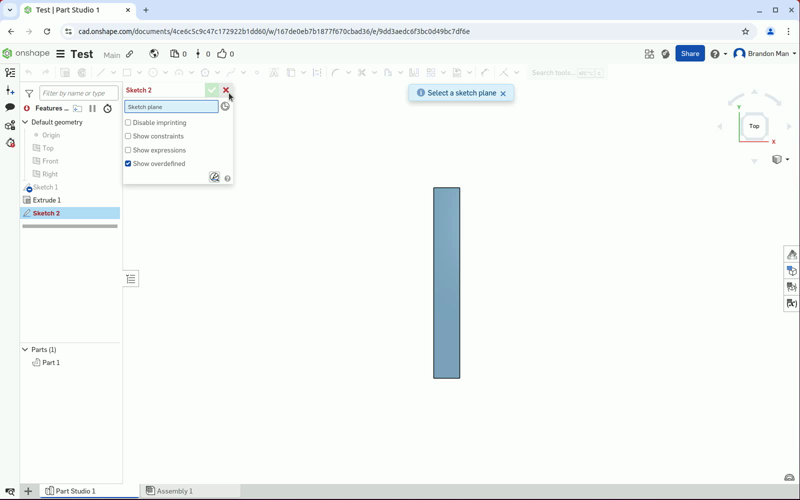
mouse_move(73, 150)
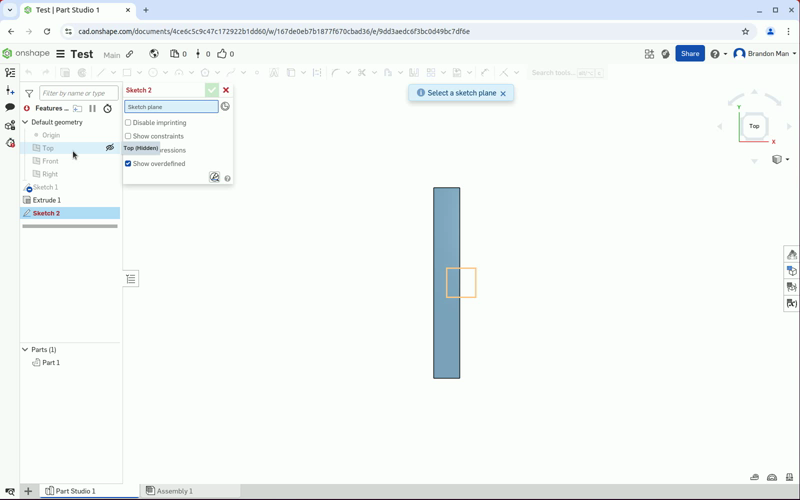
click(73, 150)
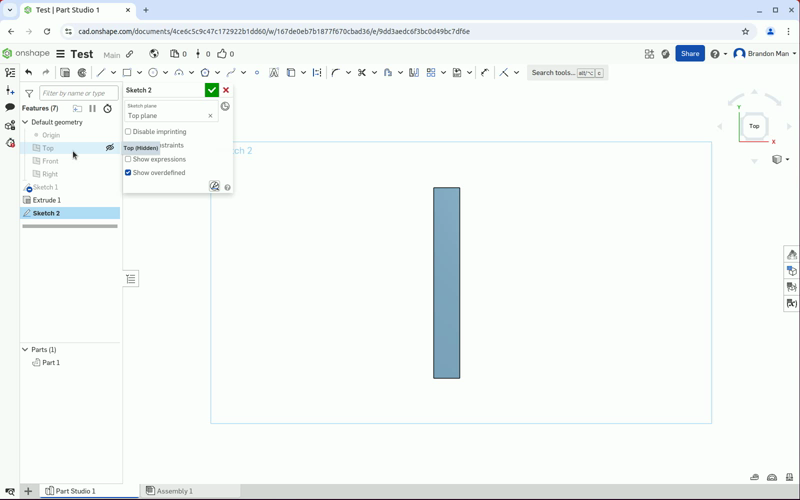
mouse_move(73, 352)
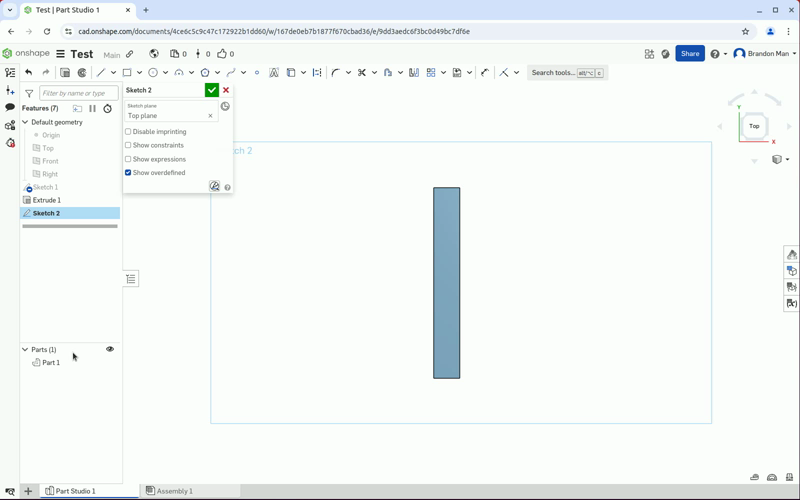
key(y)
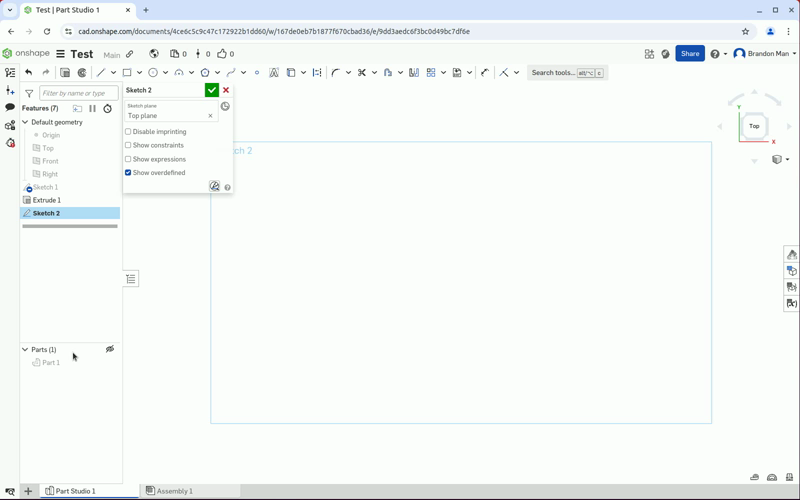
key(l)
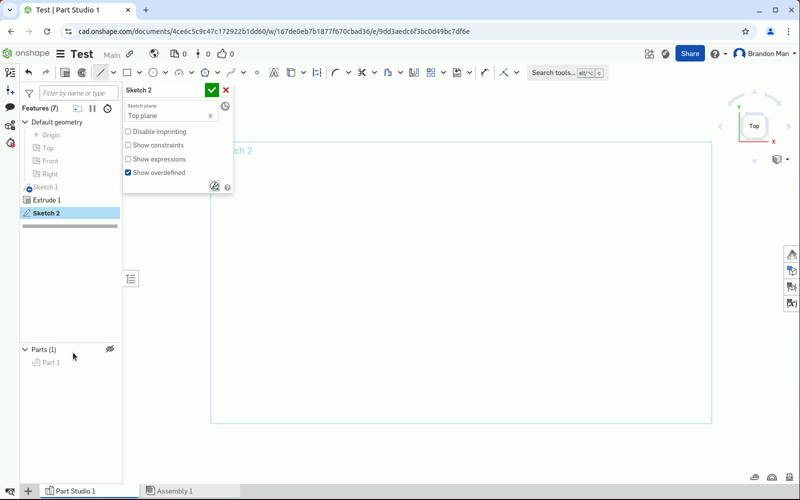
key_down(shift)
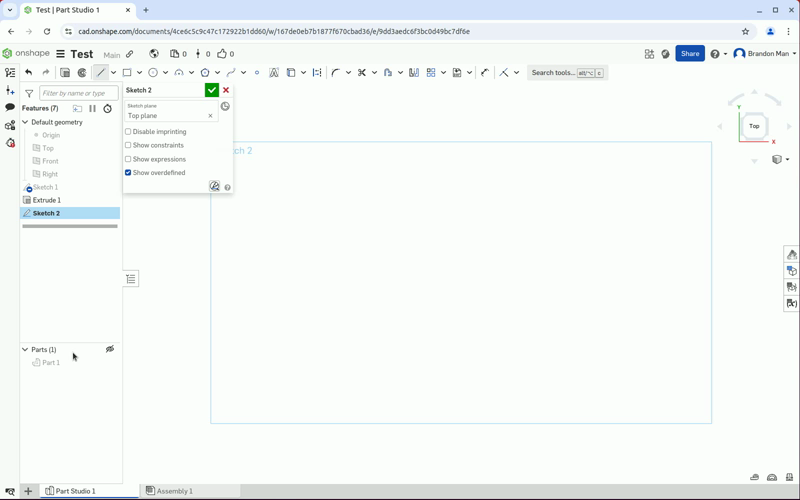
mouse_move(460, 378)
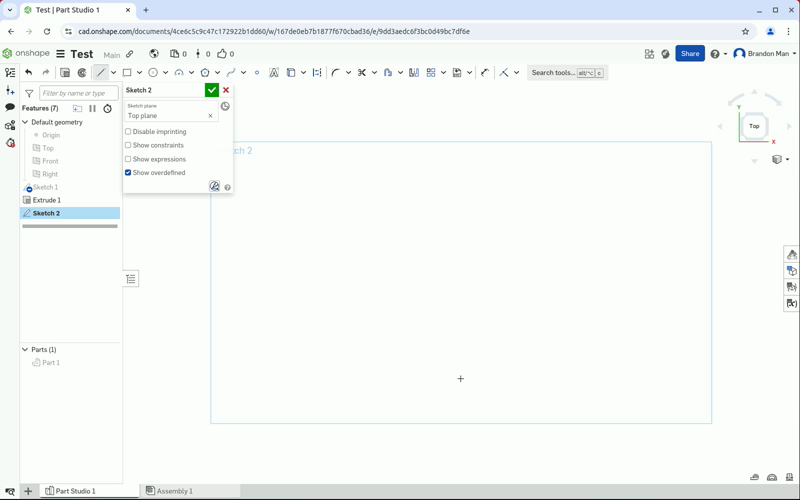
click(460, 378)
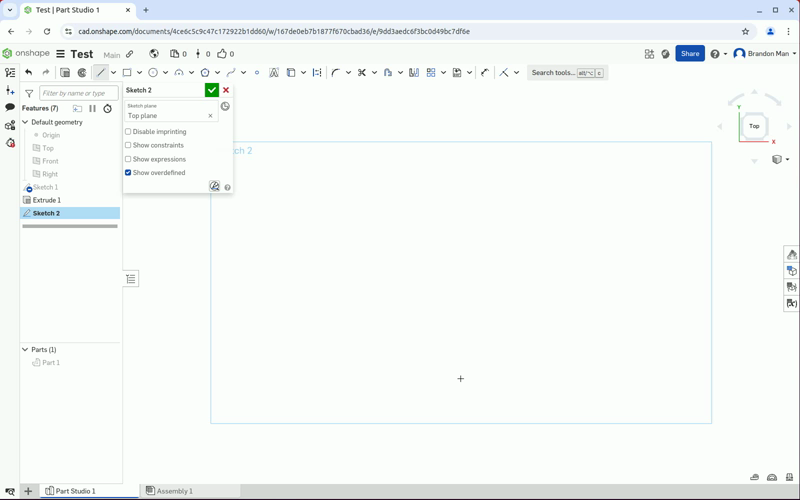
key_up(shift)
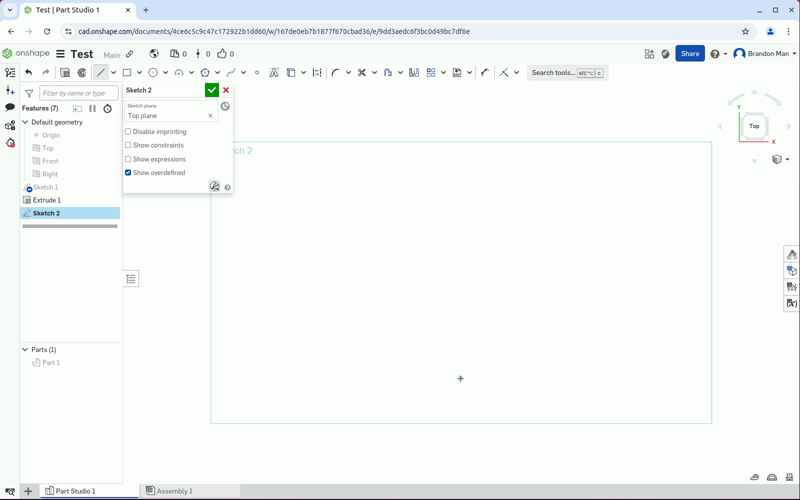
key_down(shift)
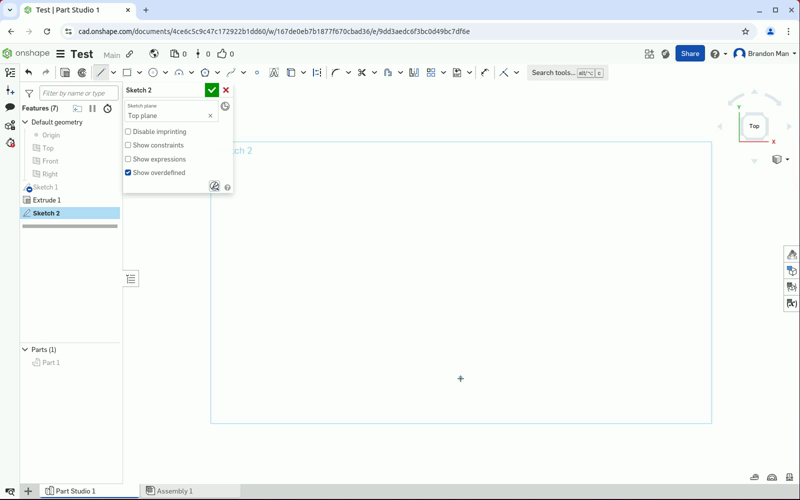
mouse_move(490, 378)
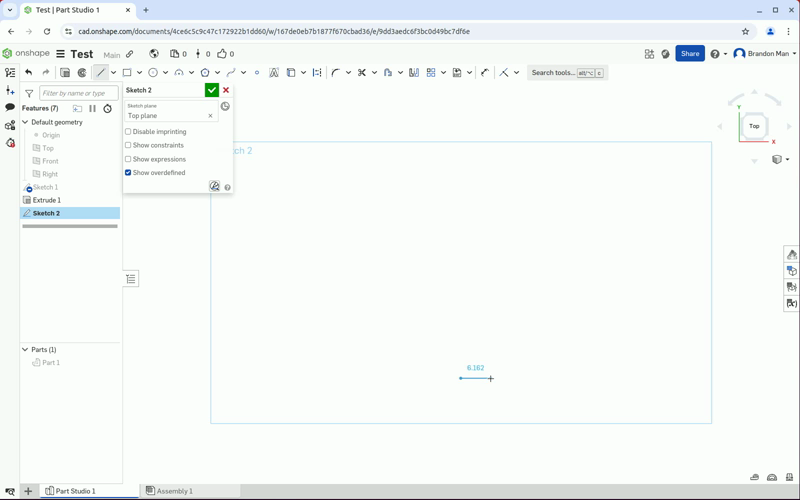
mouse_move(482, 378)
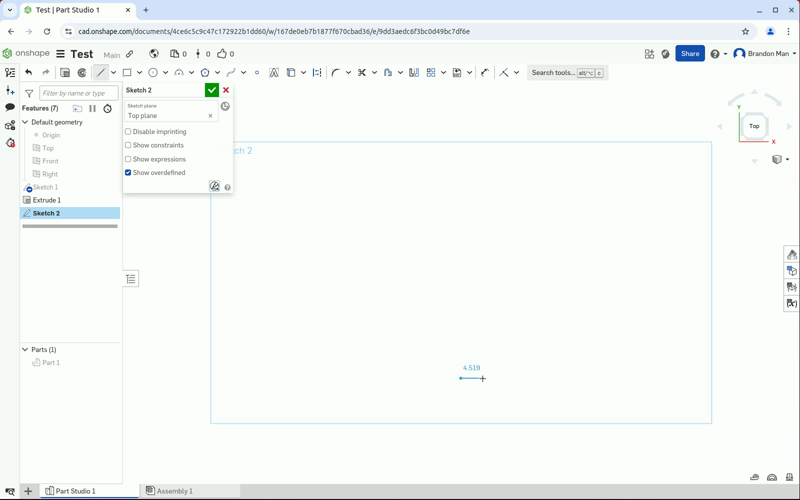
click(482, 378)
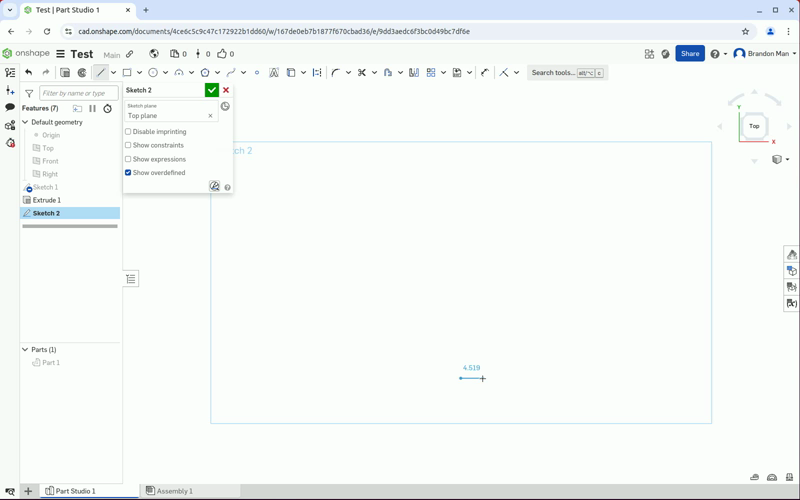
key_up(shift)
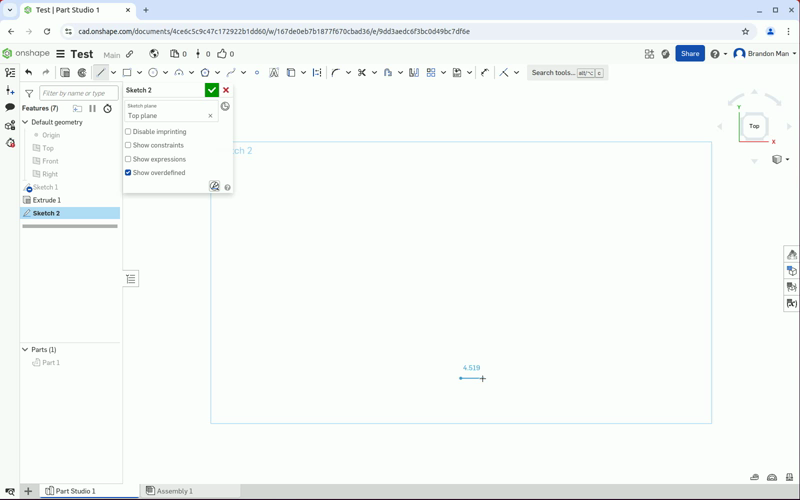
key_down(shift)
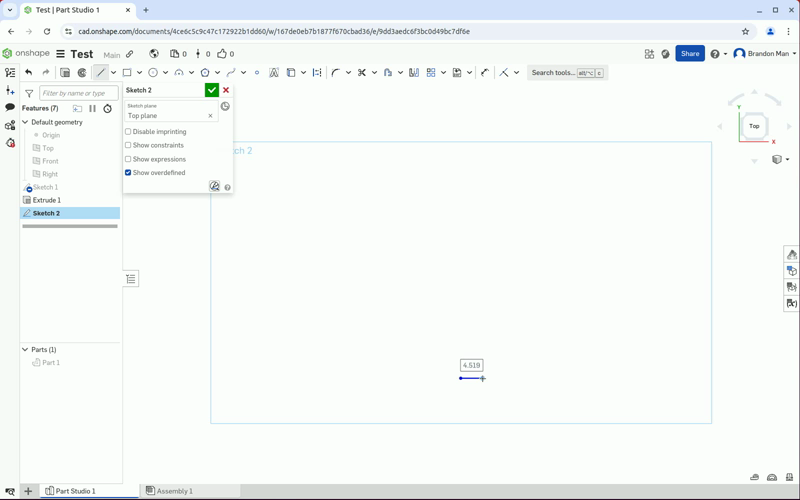
mouse_move(482, 187)
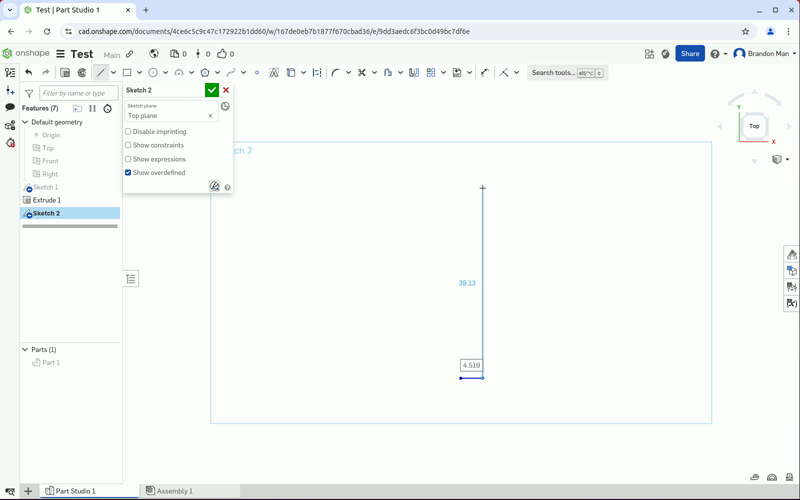
click(482, 187)
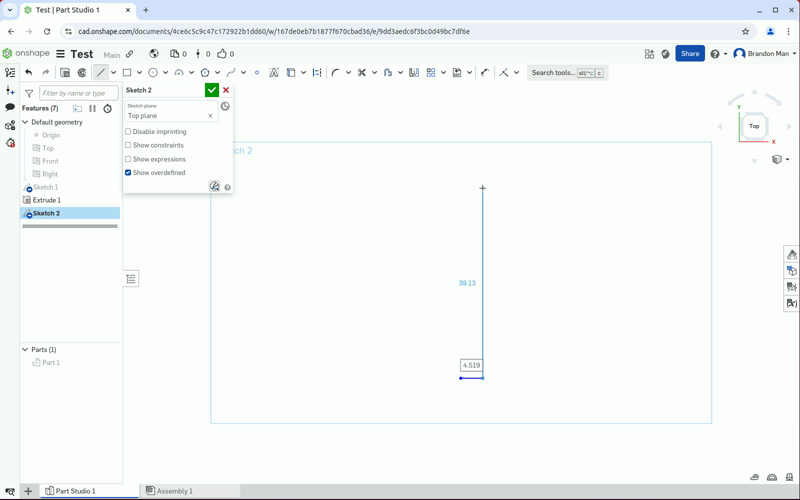
key_up(shift)
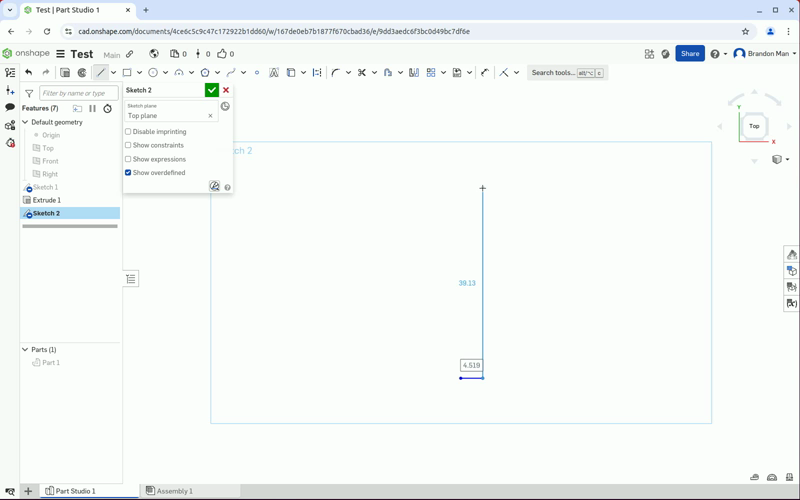
key_down(shift)
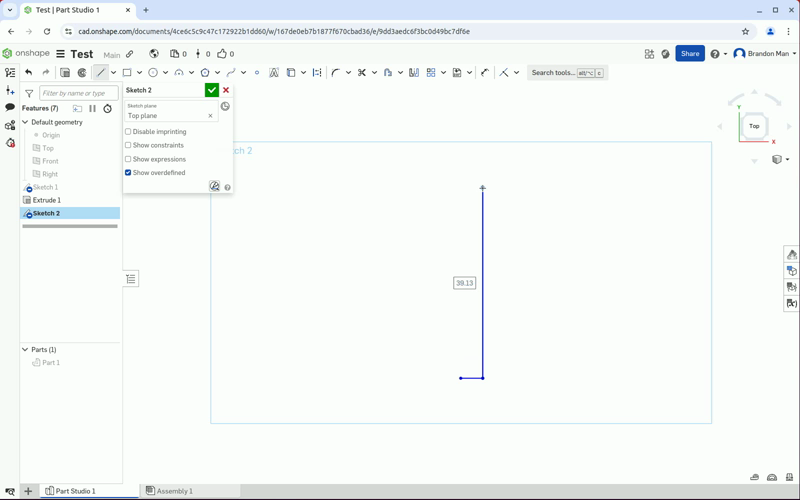
mouse_move(512, 187)
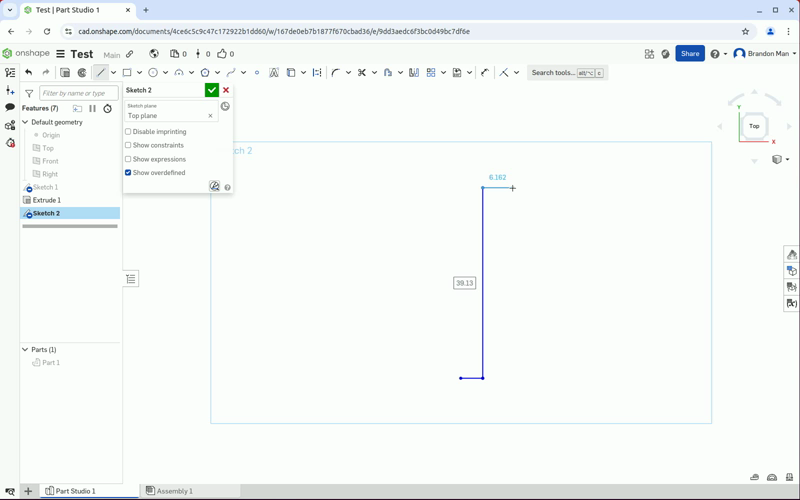
mouse_move(460, 187)
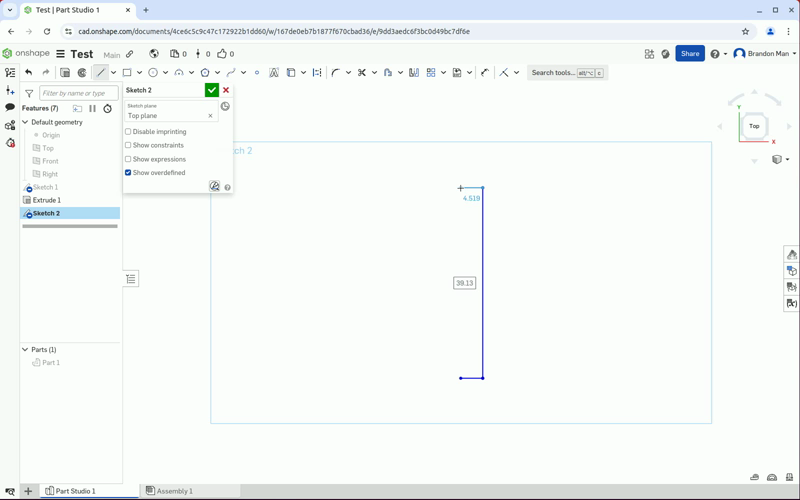
click(460, 187)
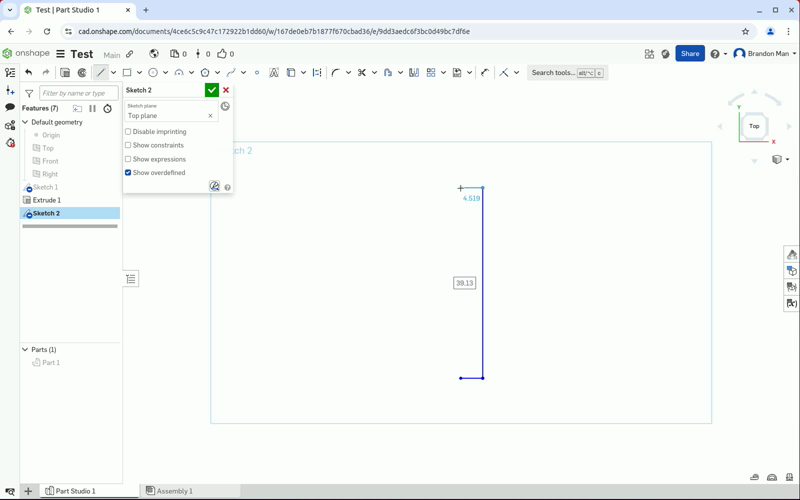
key_up(shift)
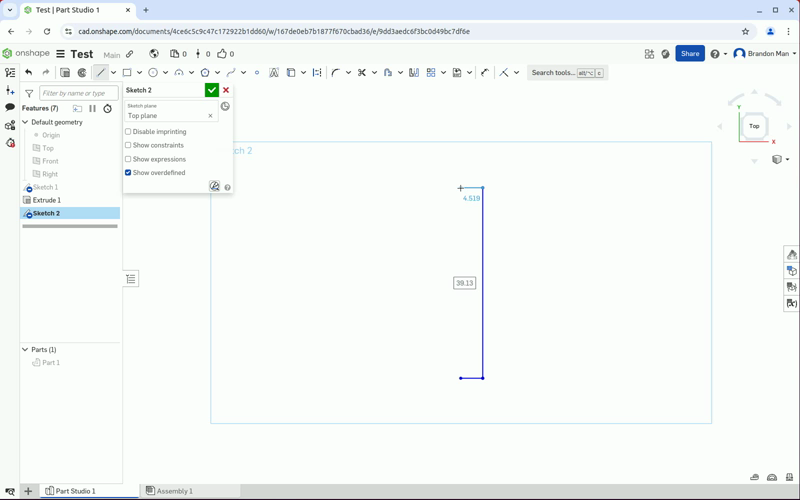
key_down(shift)
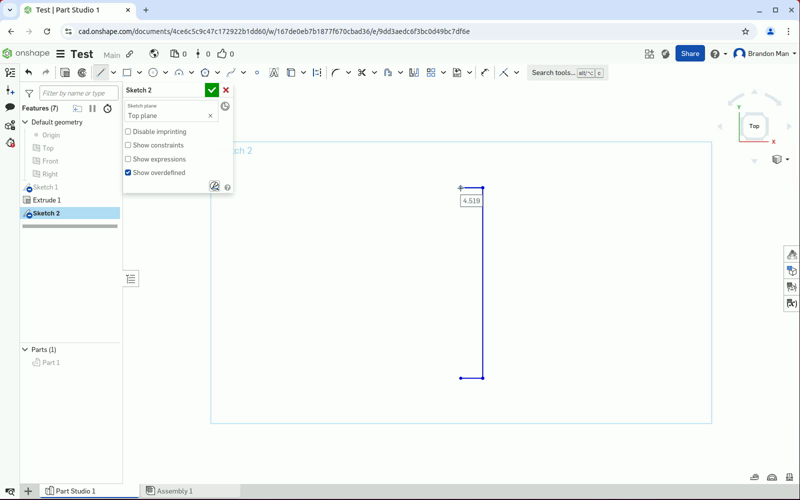
mouse_move(460, 378)
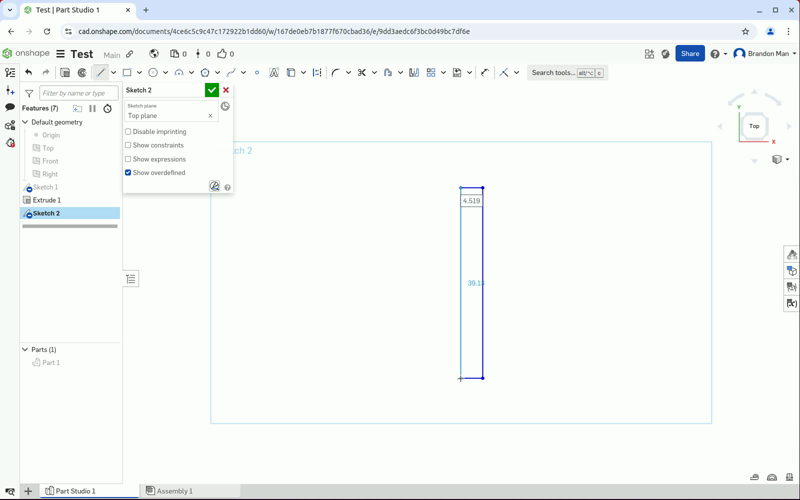
key_up(shift)
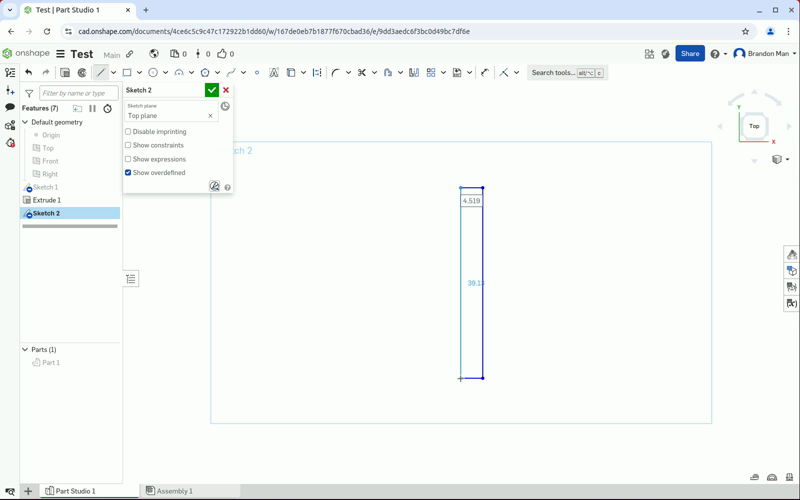
click(460, 378)
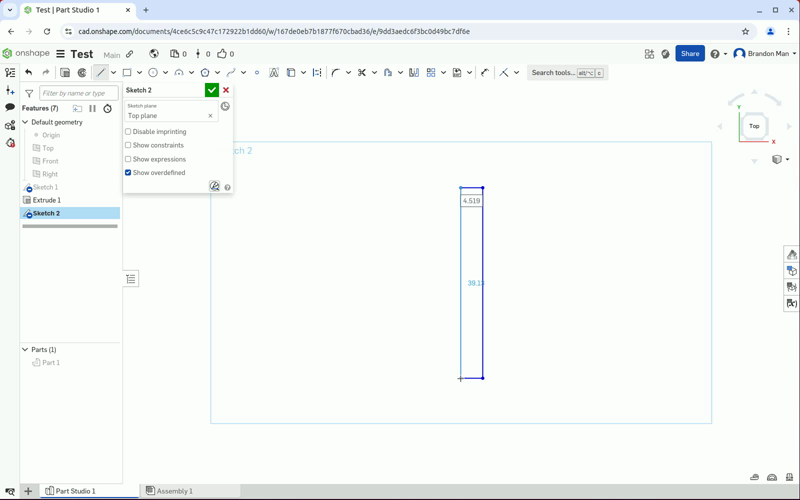
key(esc)
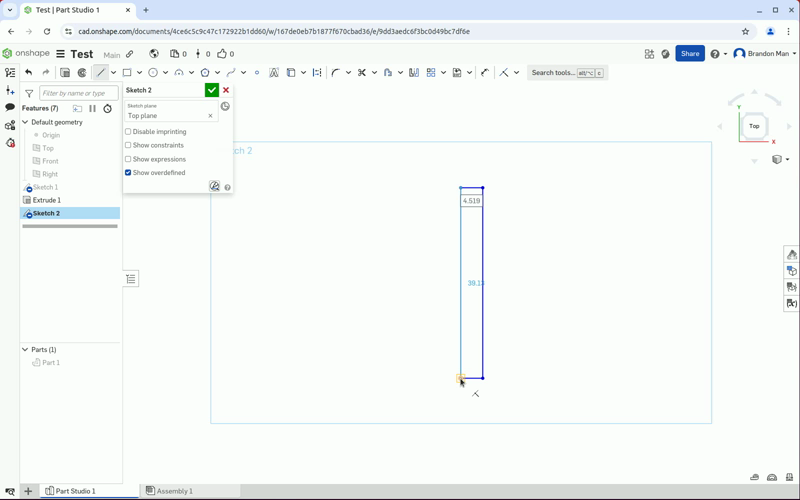
mouse_move(470, 250)
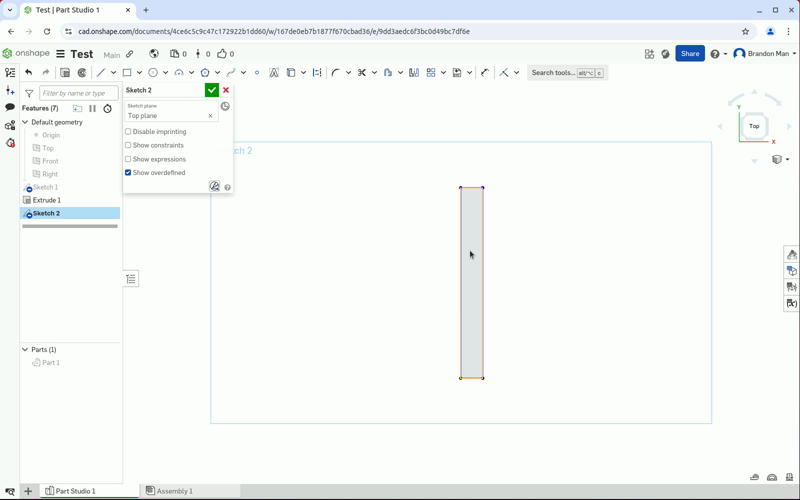
click(470, 250)
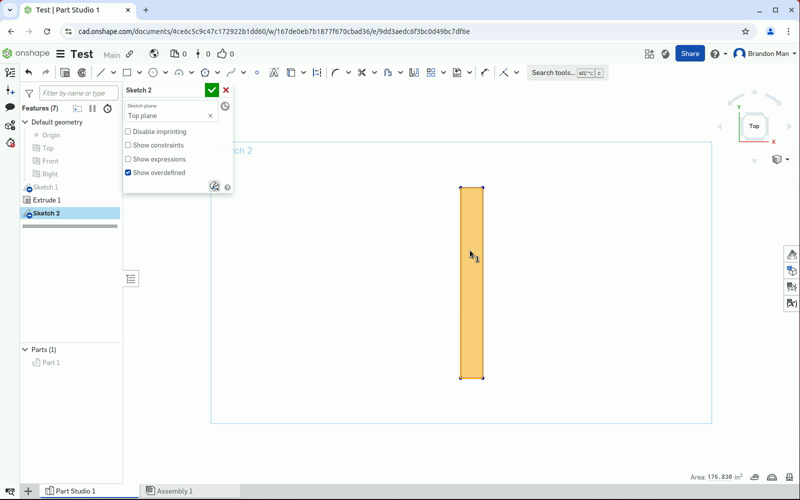
mouse_move(73, 352)
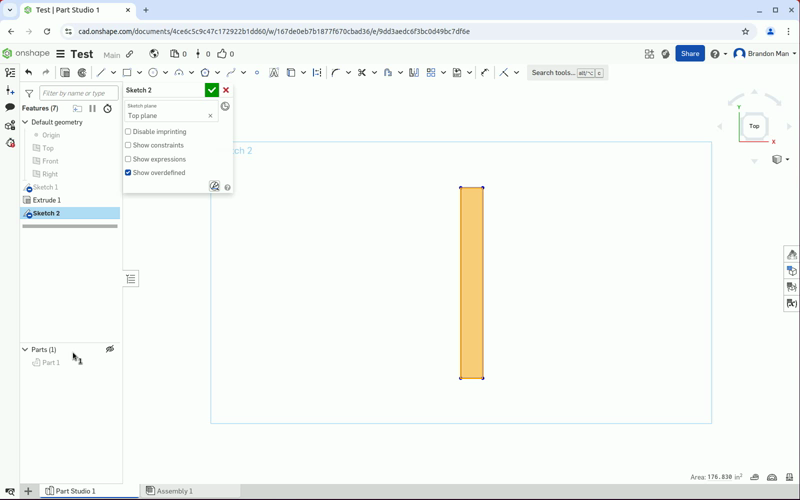
key(shift+y)
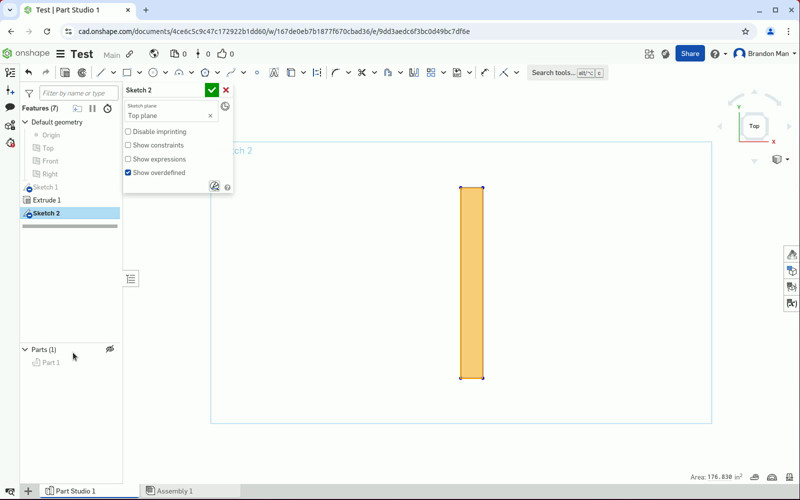
key(shift+e)
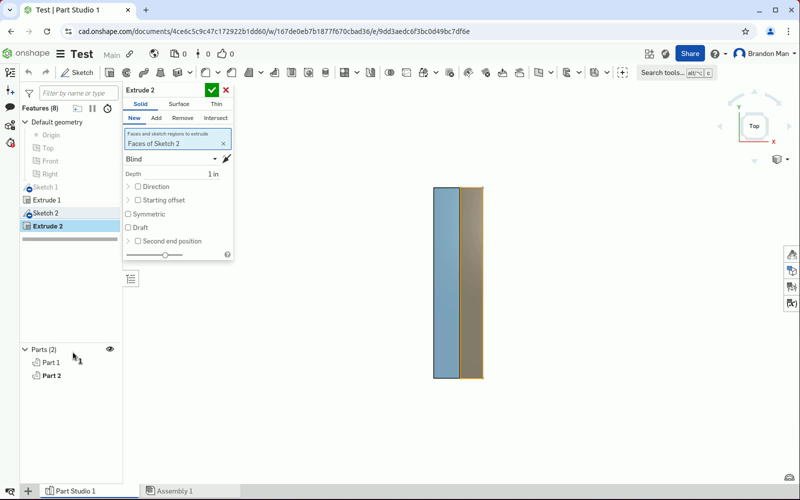
mouse_move(143, 106)
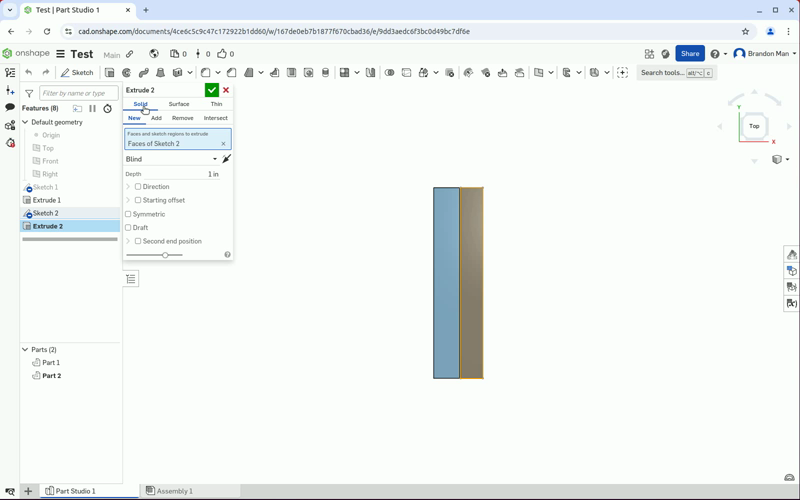
click(143, 106)
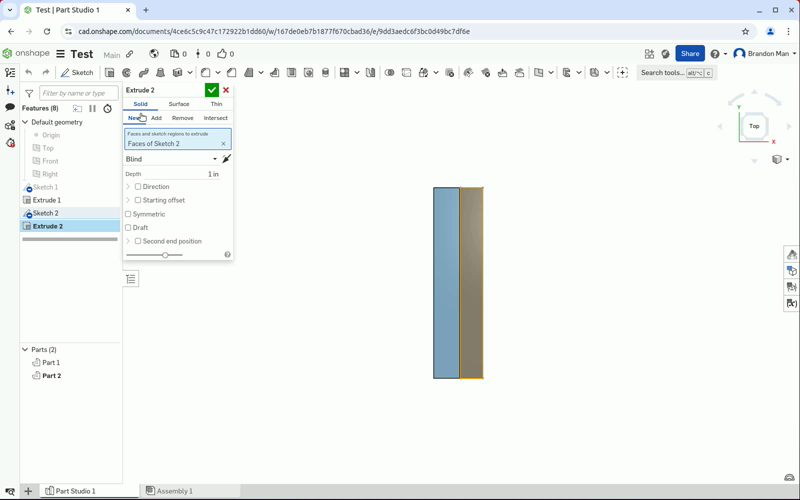
mouse_move(137, 120)
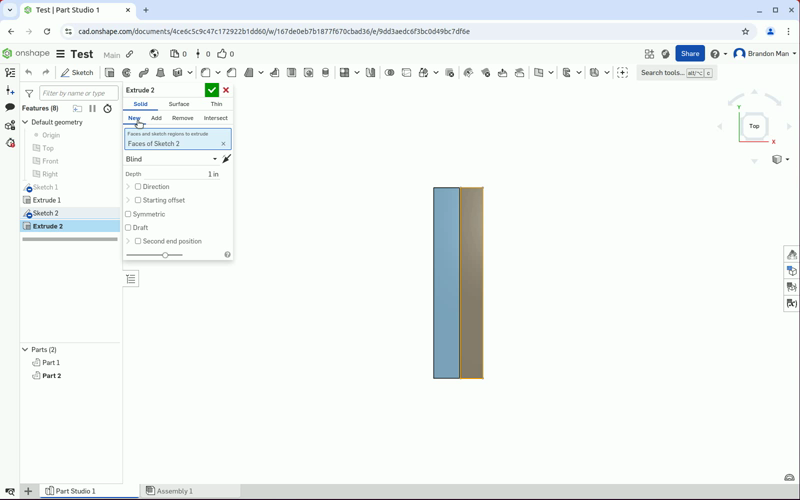
click(137, 120)
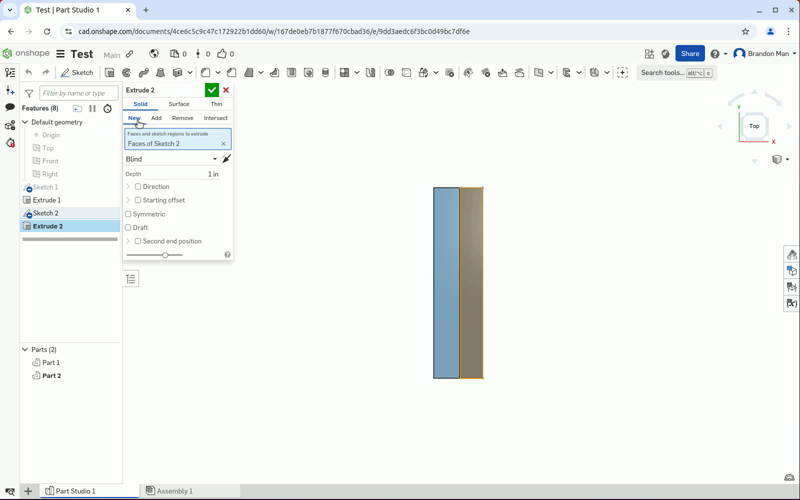
key(tab, 4)
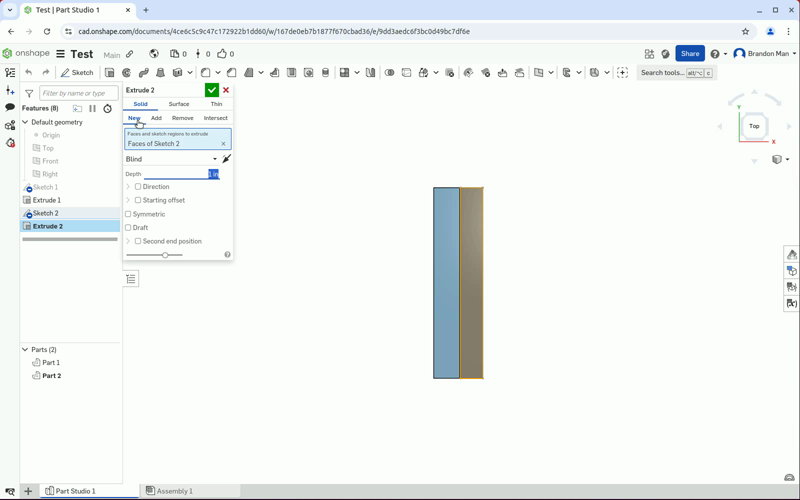
text(0.722)
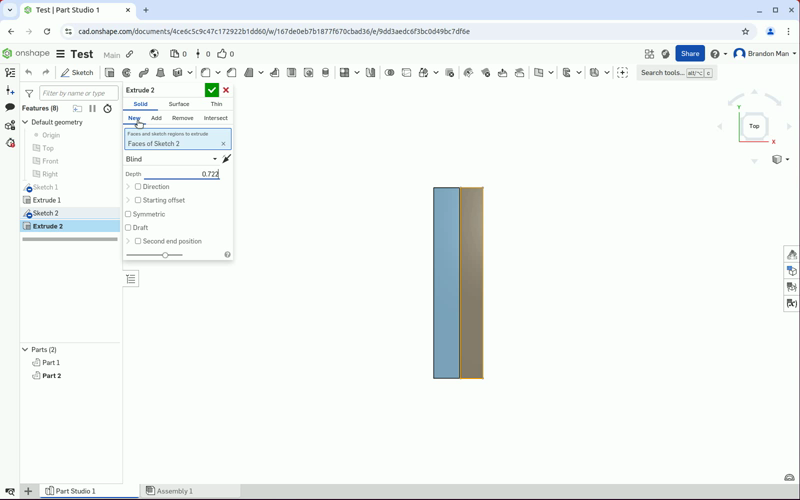
key(enter)
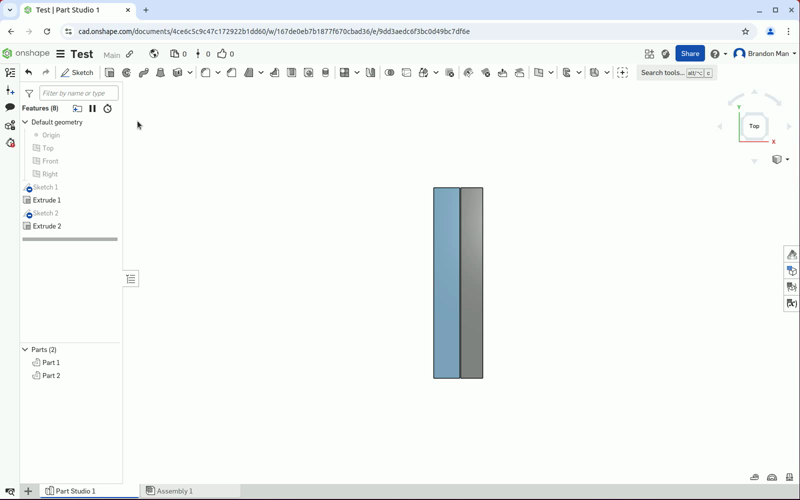
key(shift+h)
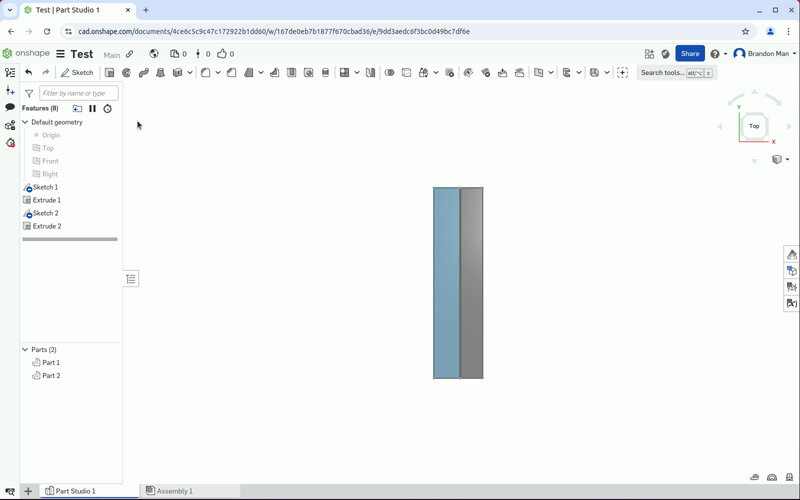
key(shift+h)
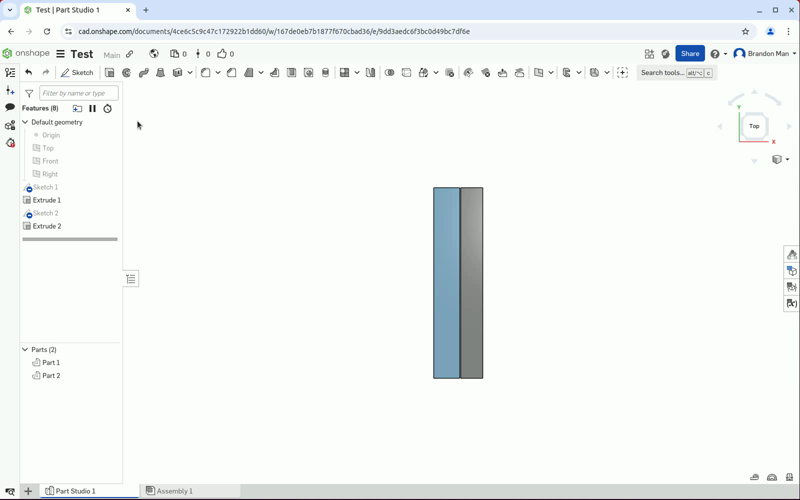
mouse_move(73, 189)
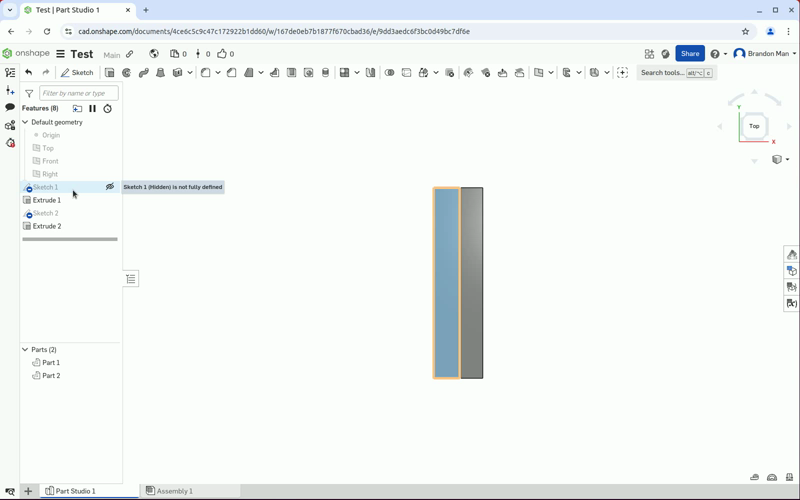
click(73, 189)
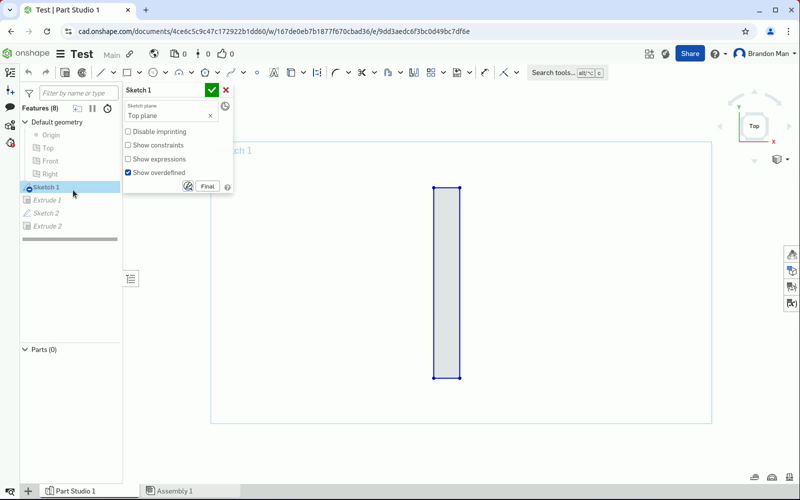
mouse_move(229, 92)
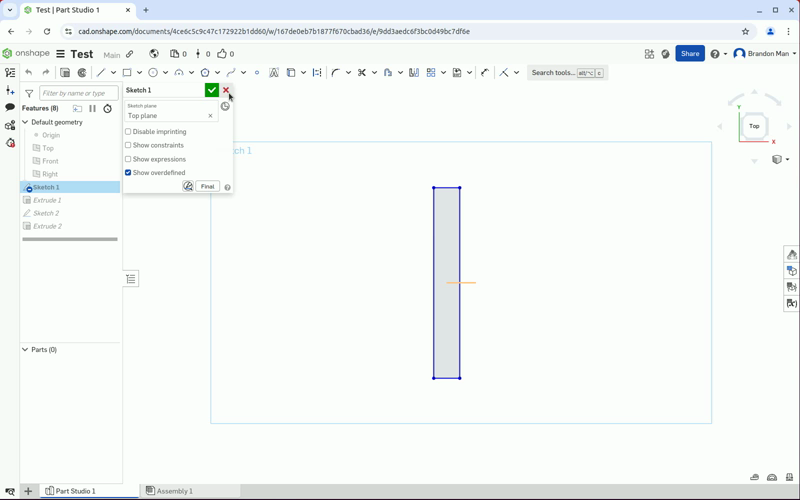
click(229, 92)
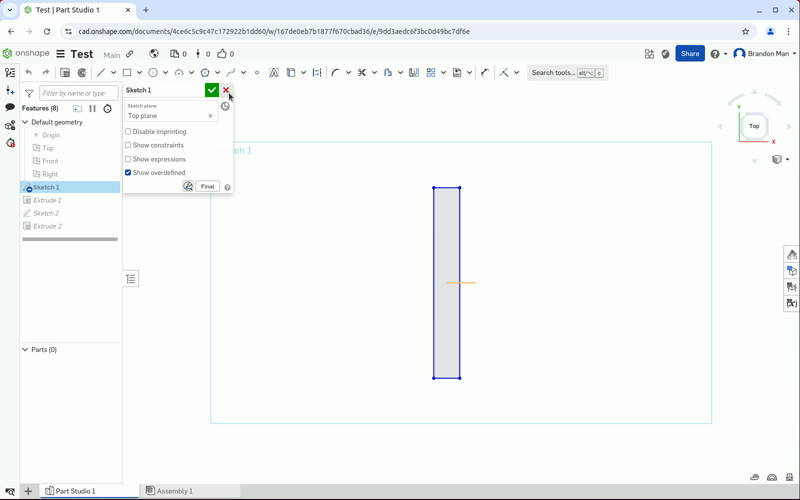
key(shift+s)
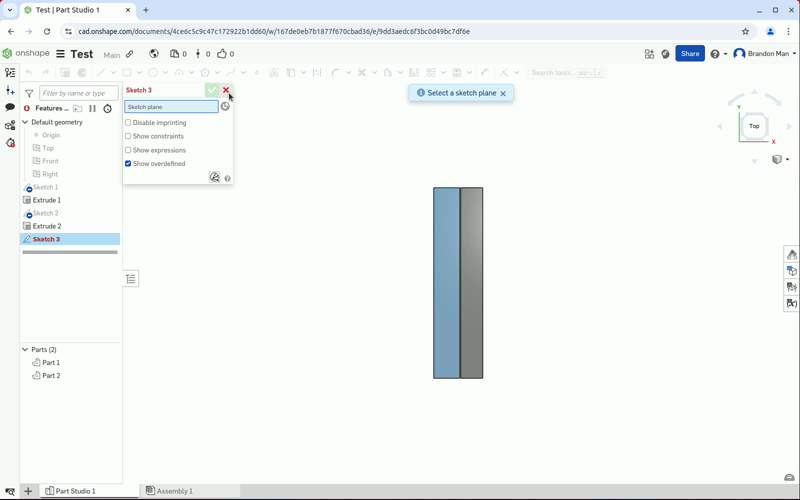
mouse_move(73, 150)
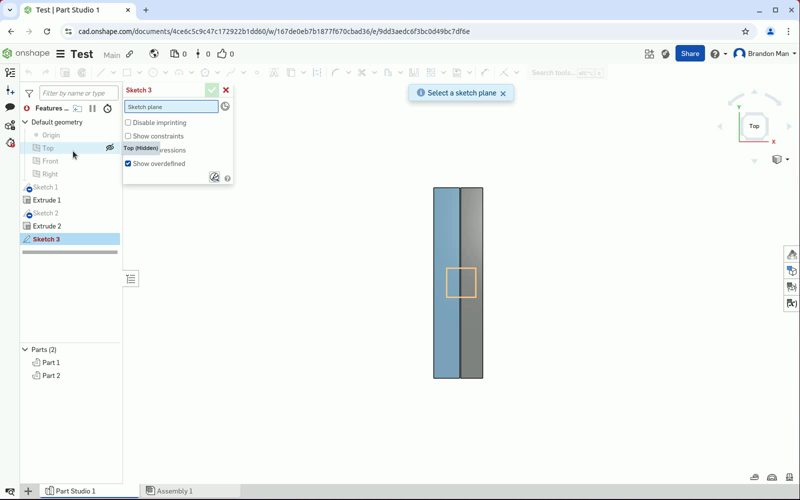
click(73, 150)
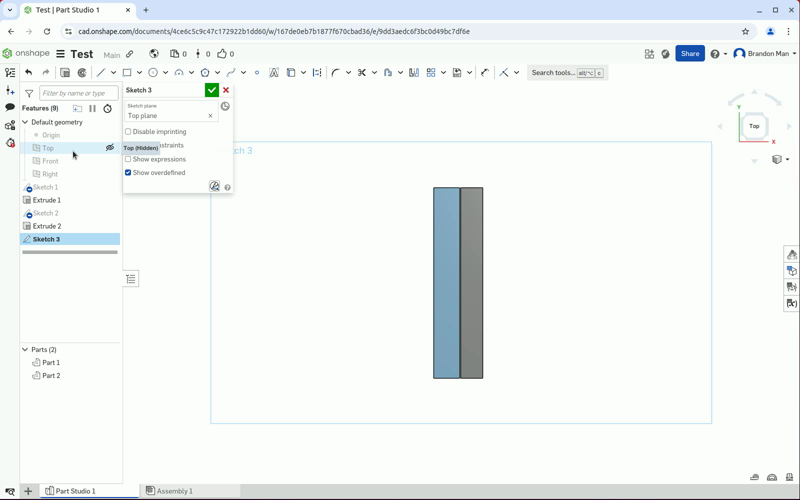
mouse_move(73, 352)
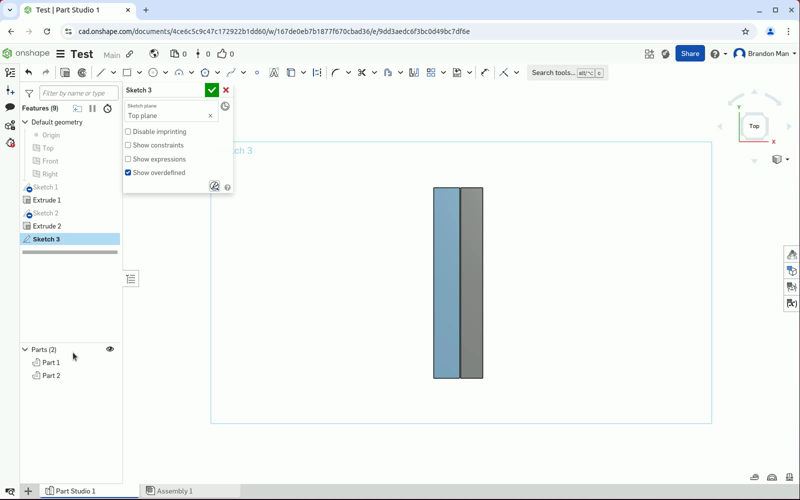
key(y)
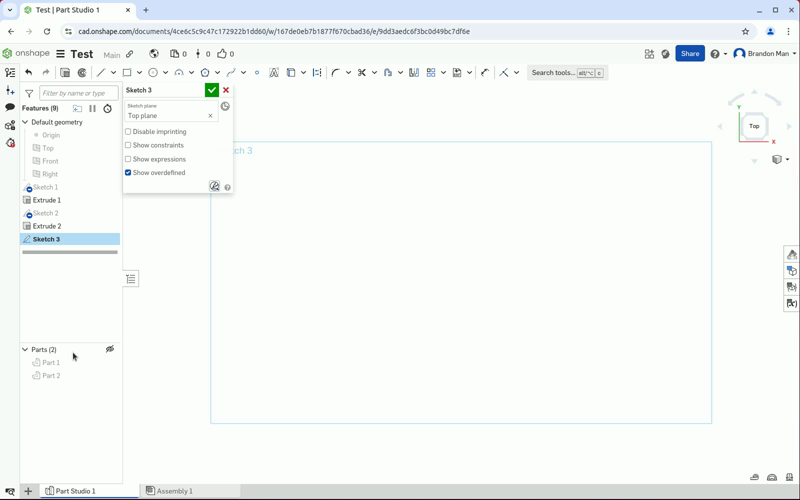
key(l)
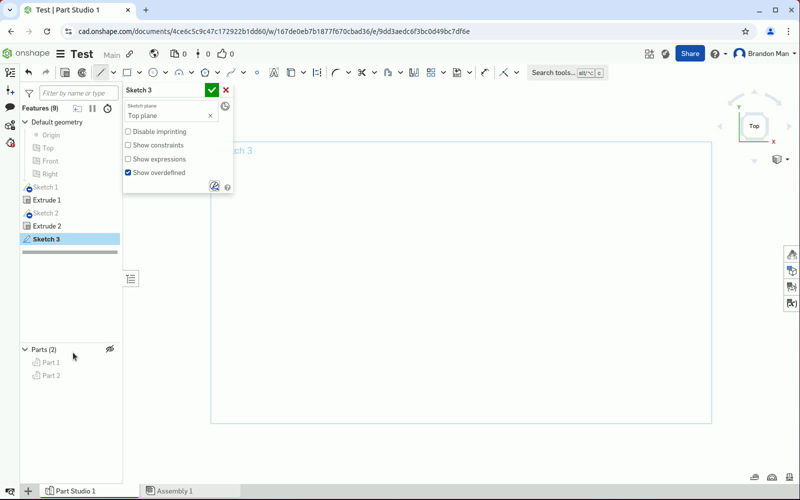
key_down(shift)
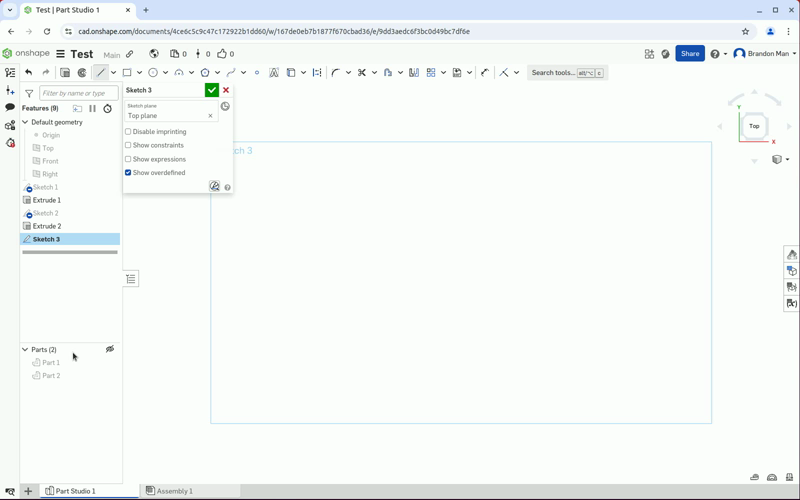
mouse_move(483, 378)
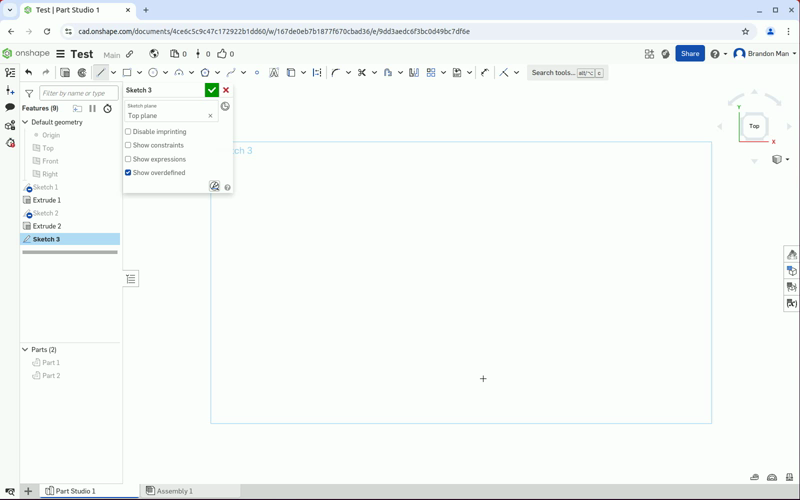
click(483, 378)
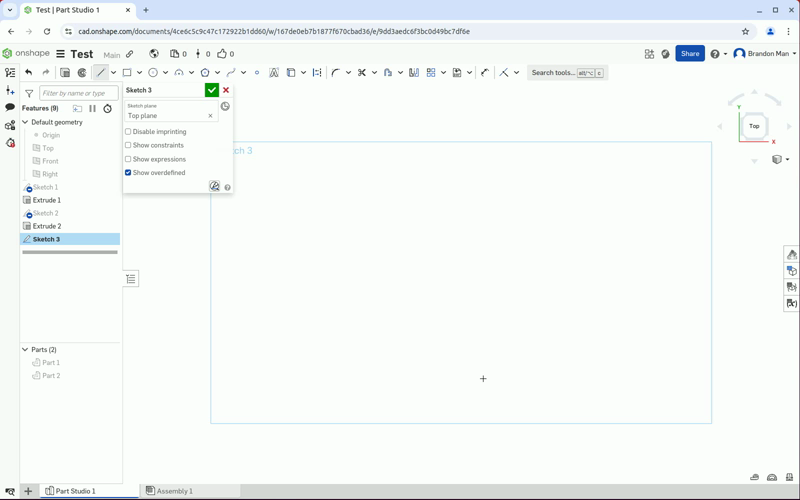
key_up(shift)
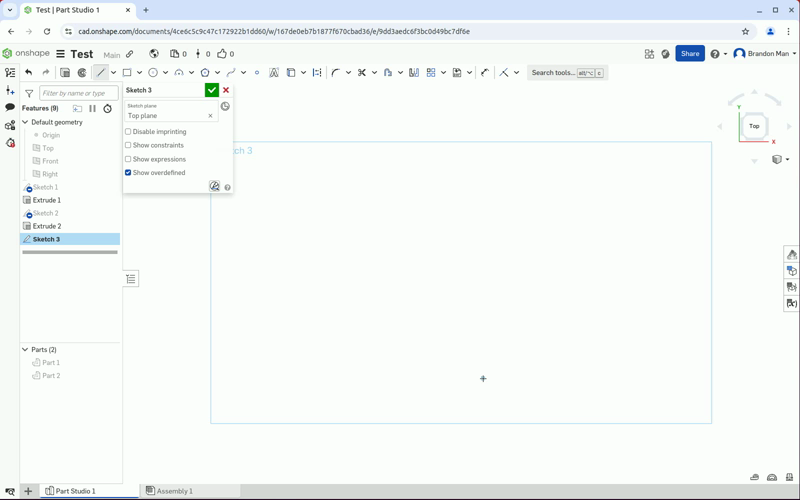
key_down(shift)
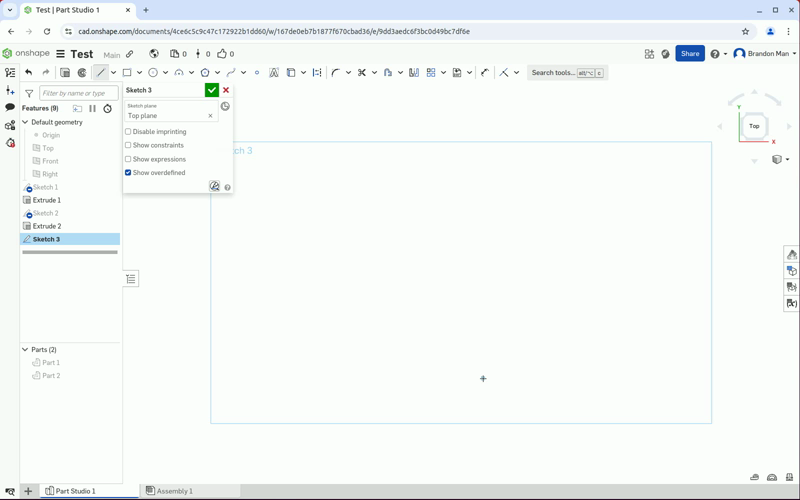
mouse_move(513, 378)
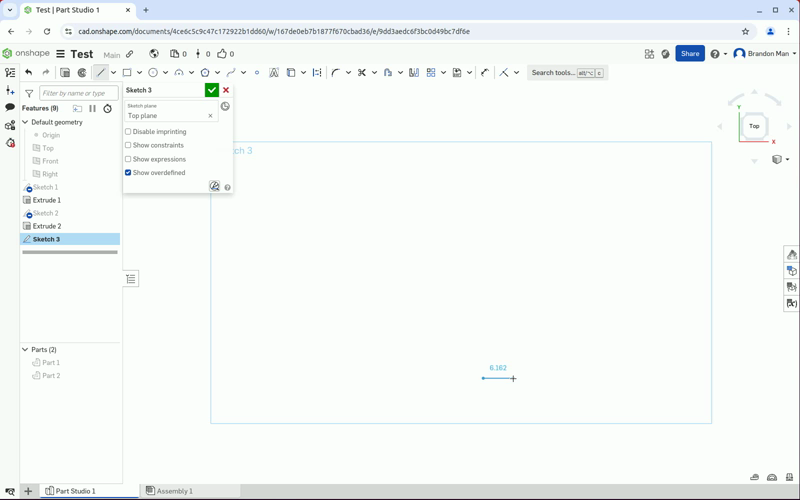
mouse_move(509, 378)
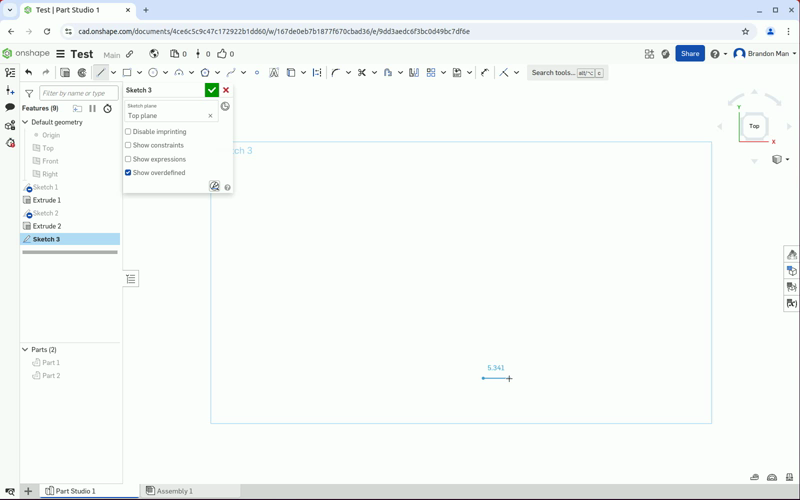
click(509, 378)
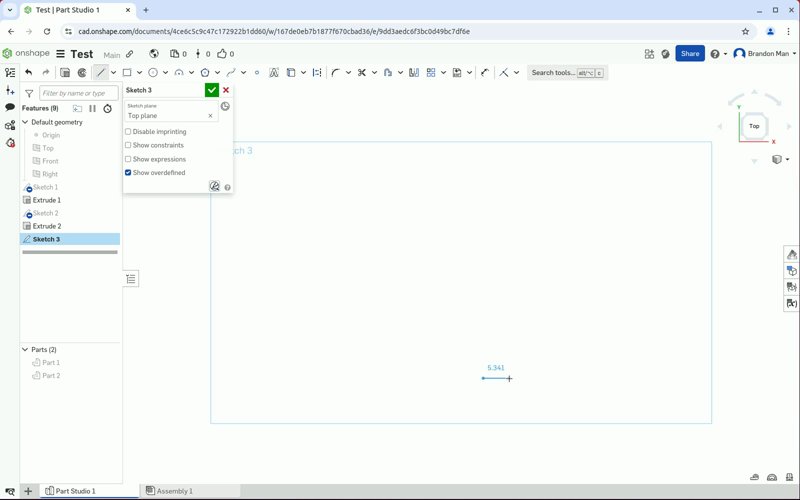
key_up(shift)
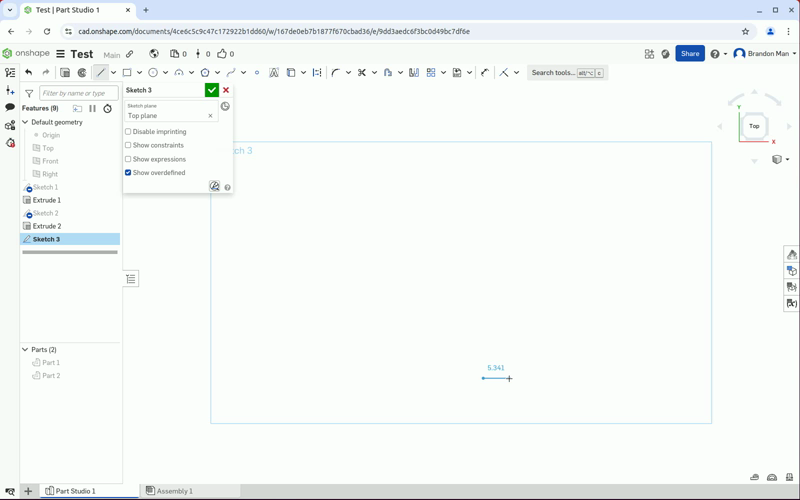
key_down(shift)
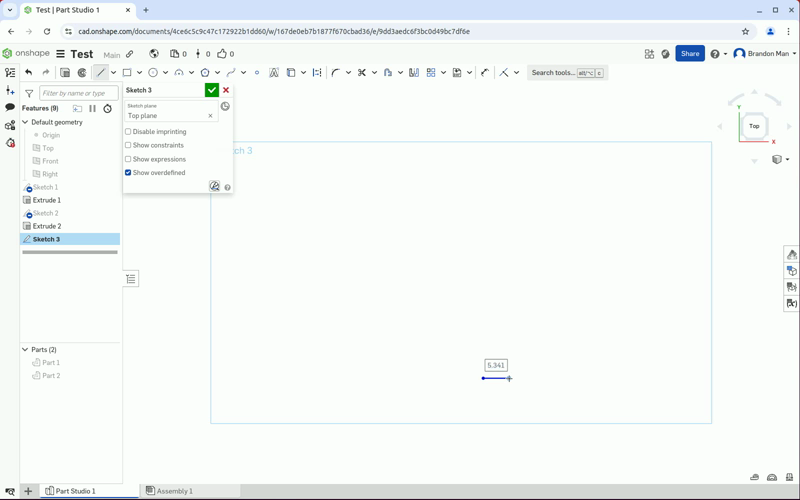
mouse_move(509, 187)
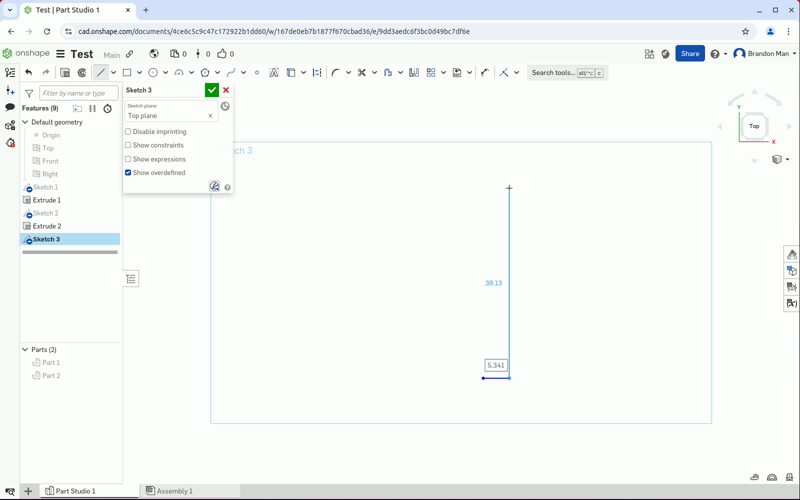
click(509, 187)
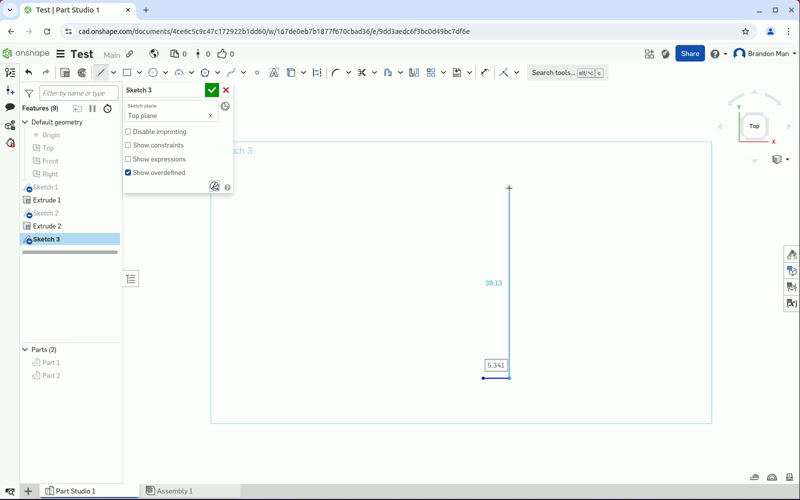
key_up(shift)
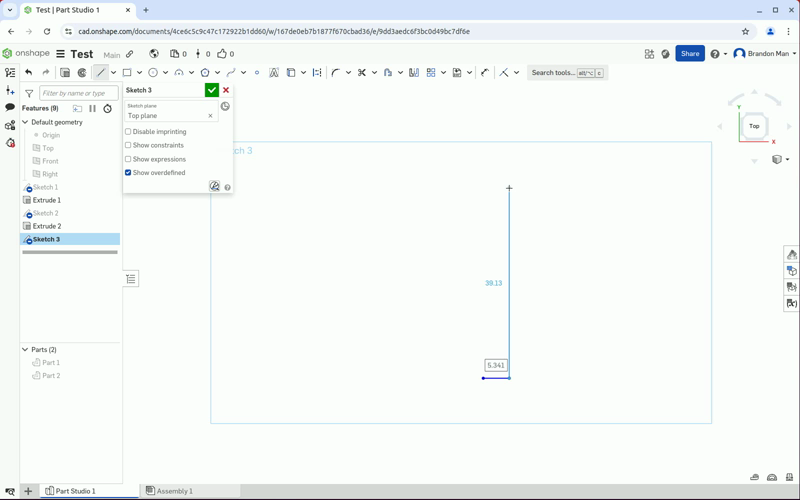
key_down(shift)
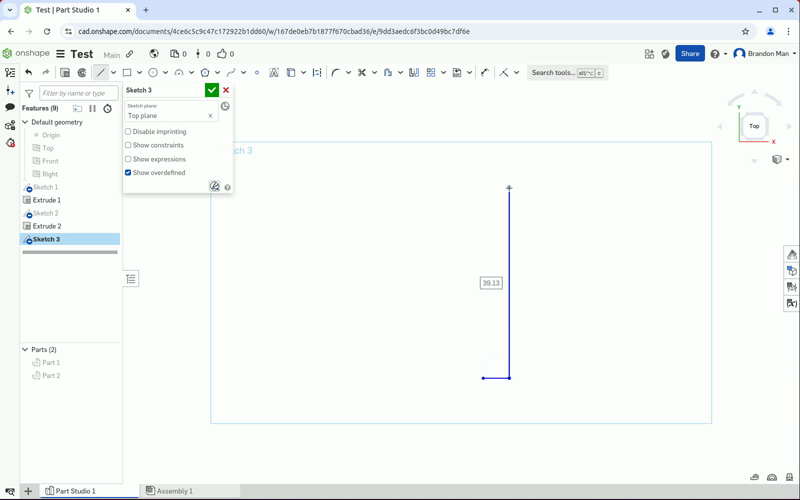
mouse_move(539, 187)
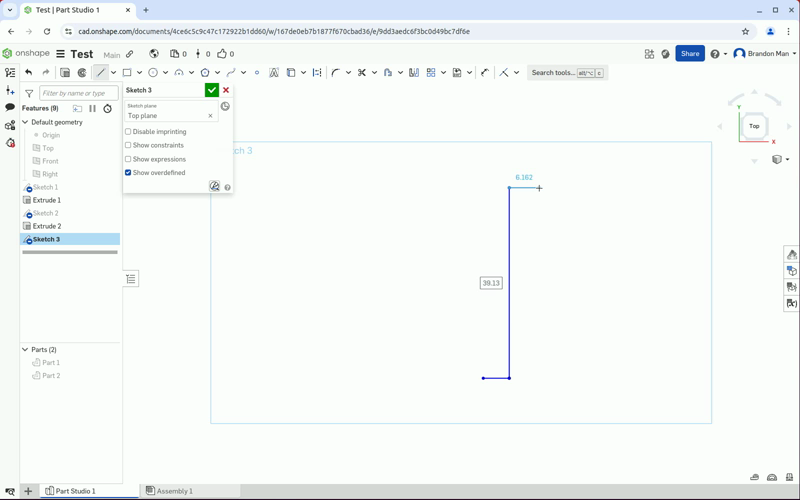
mouse_move(483, 187)
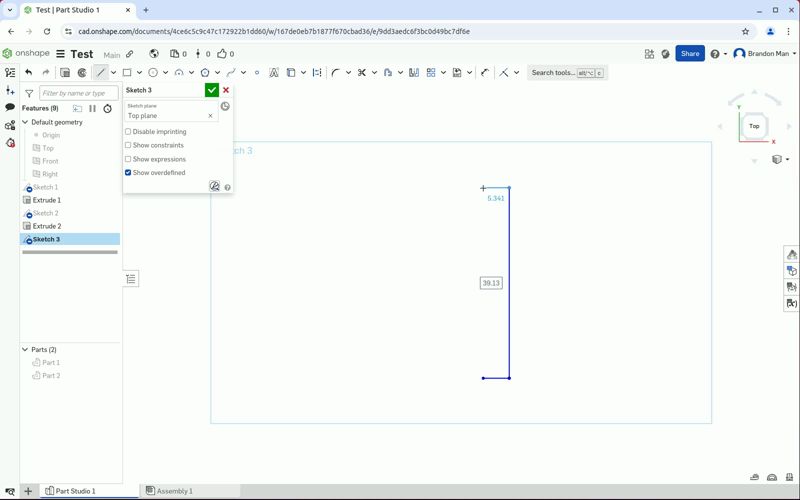
click(483, 187)
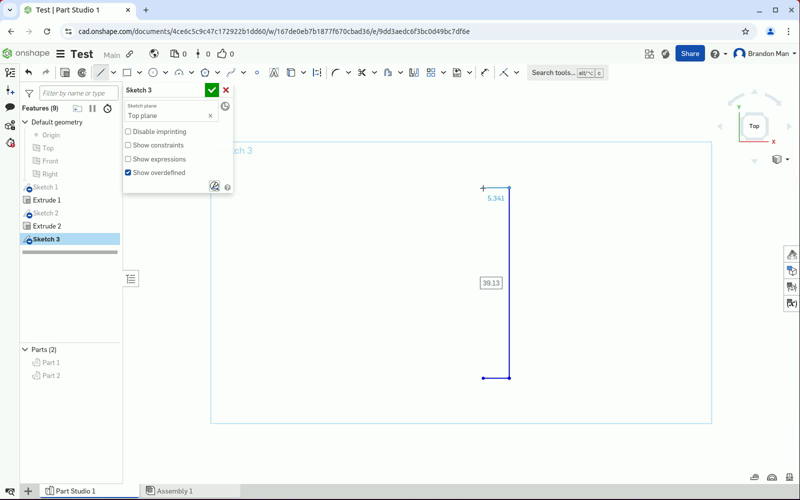
key_up(shift)
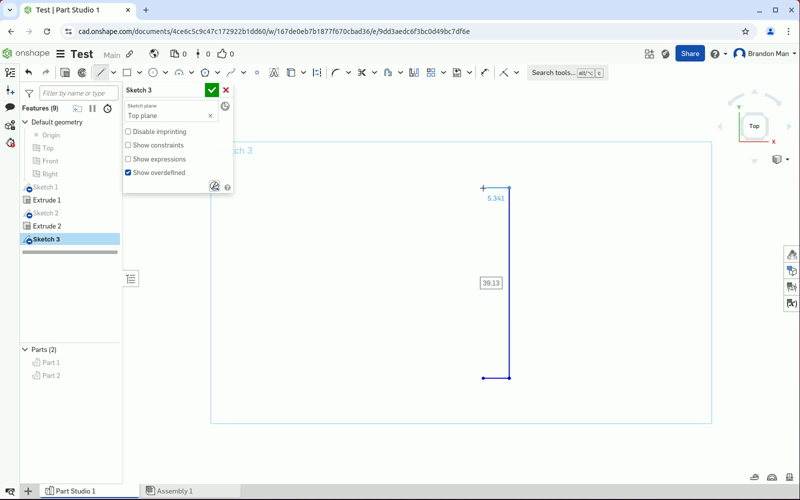
key_down(shift)
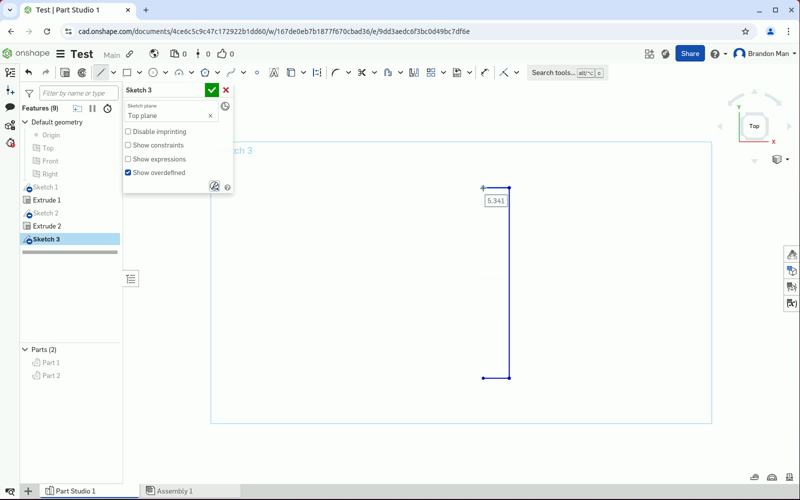
mouse_move(483, 378)
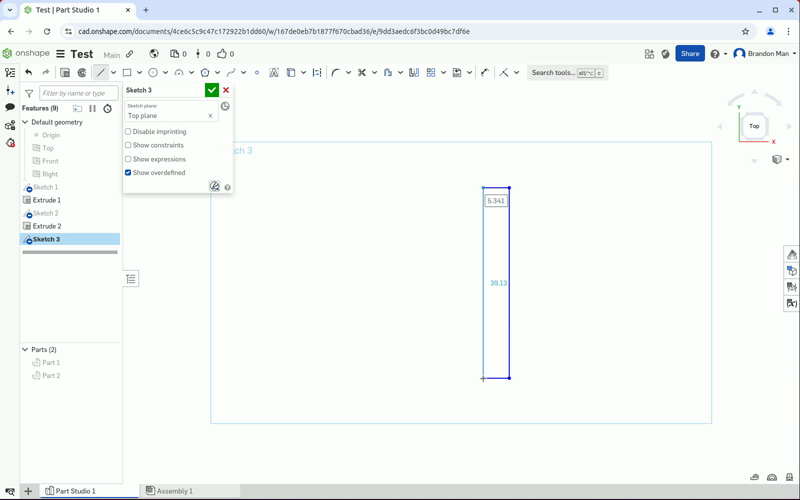
key_up(shift)
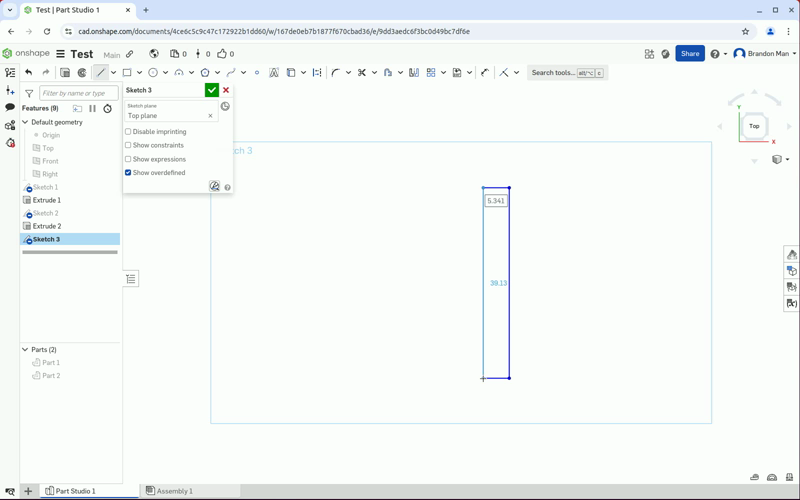
click(483, 378)
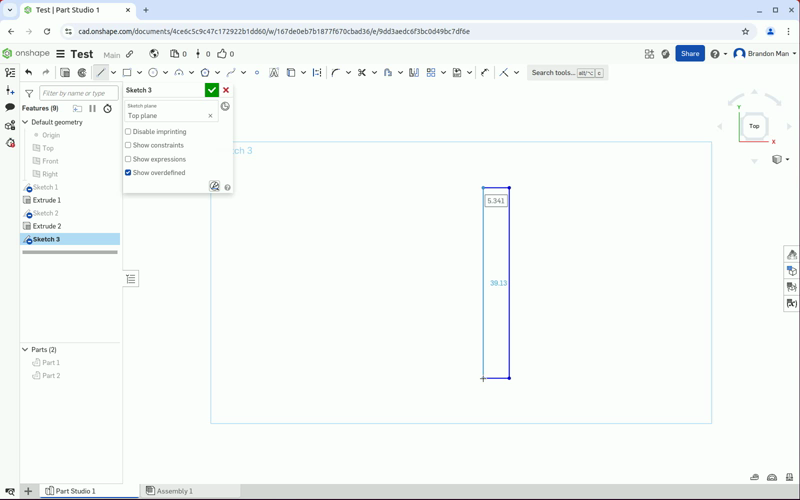
key(esc)
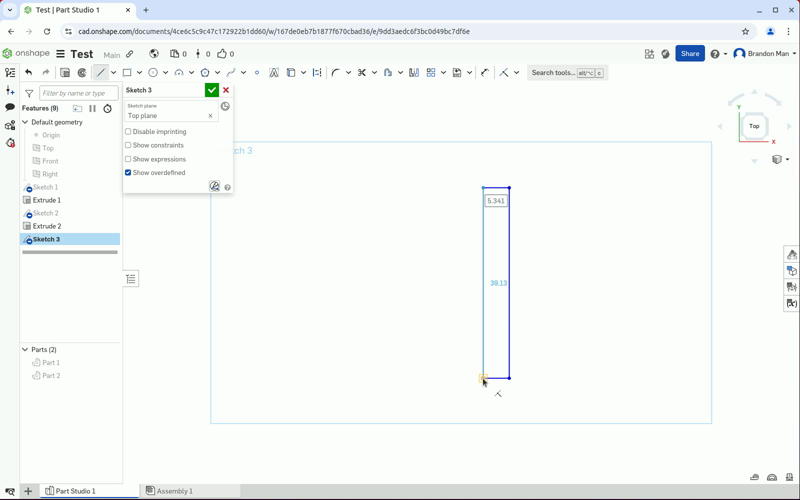
mouse_move(504, 350)
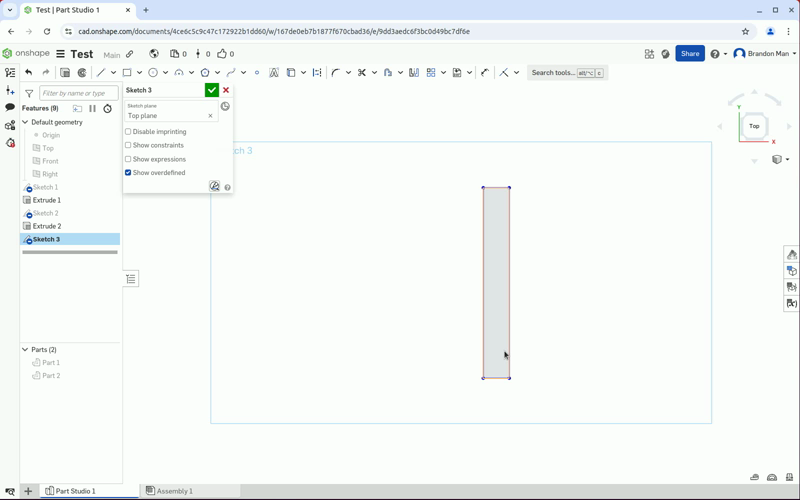
click(504, 350)
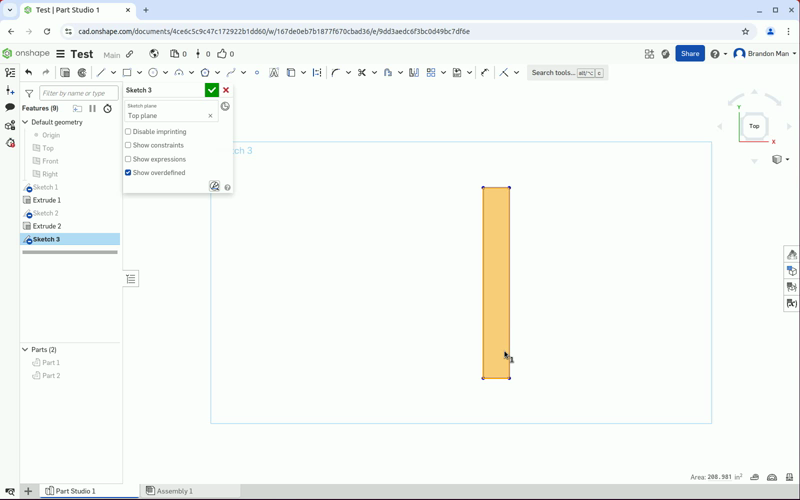
mouse_move(73, 352)
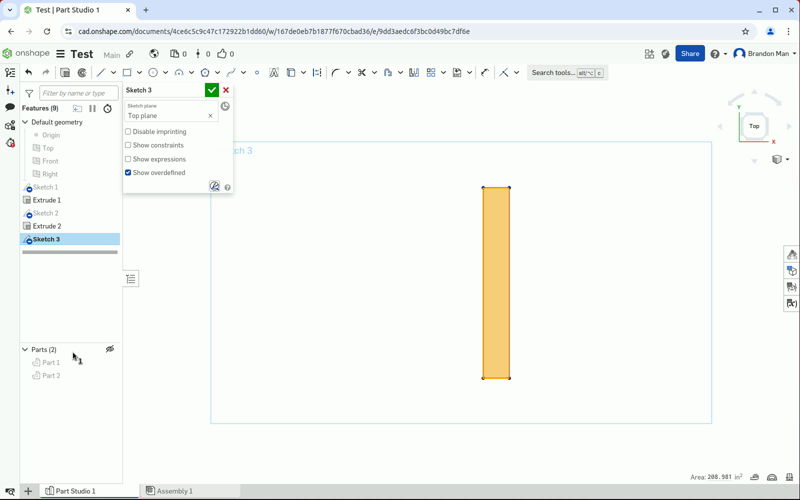
key(shift+y)
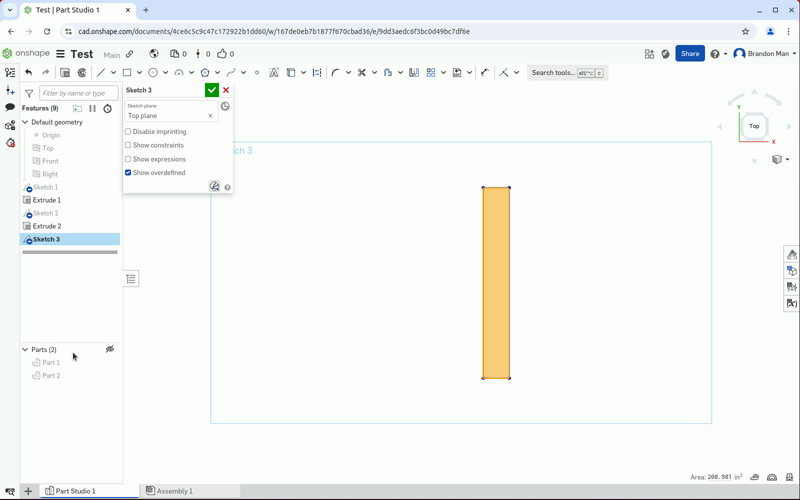
key(shift+e)
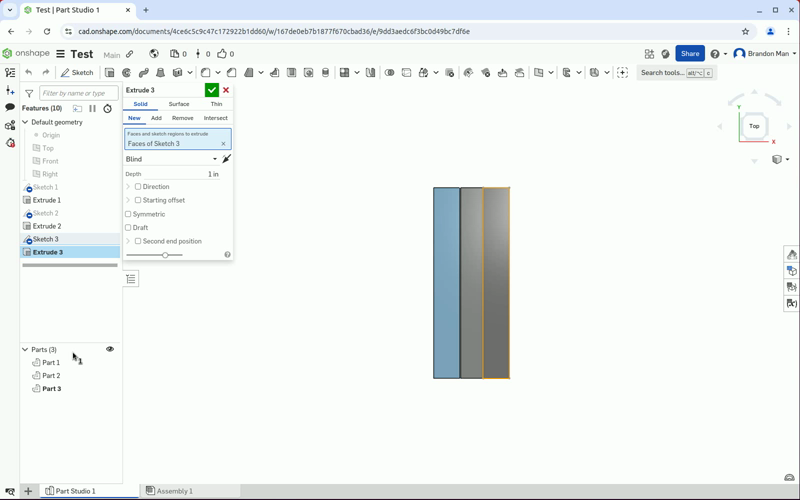
mouse_move(143, 106)
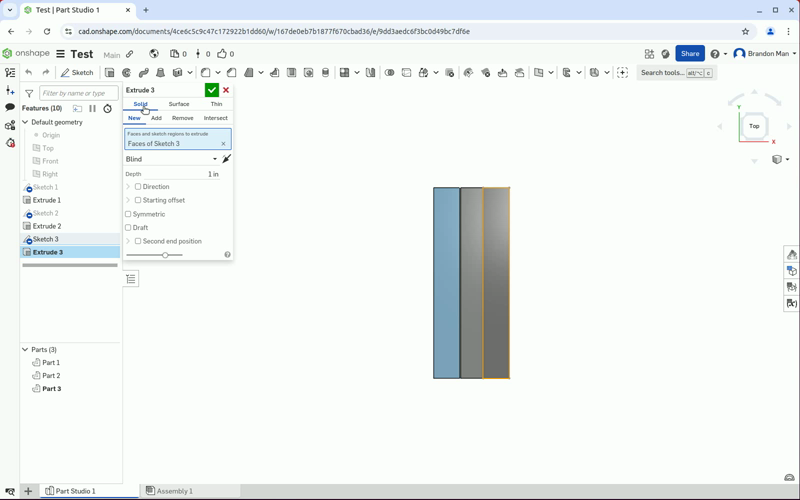
click(143, 106)
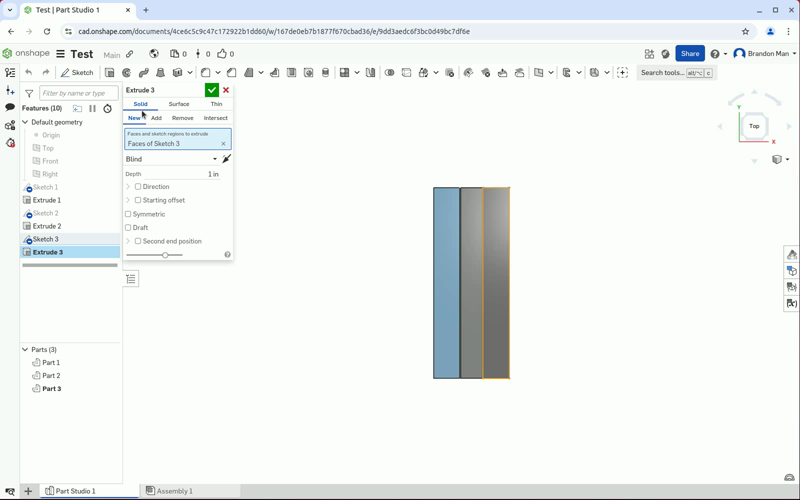
mouse_move(137, 120)
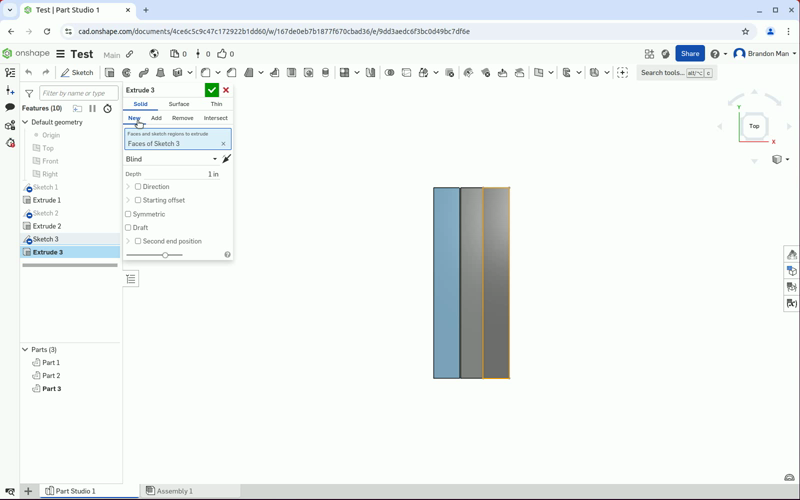
click(137, 120)
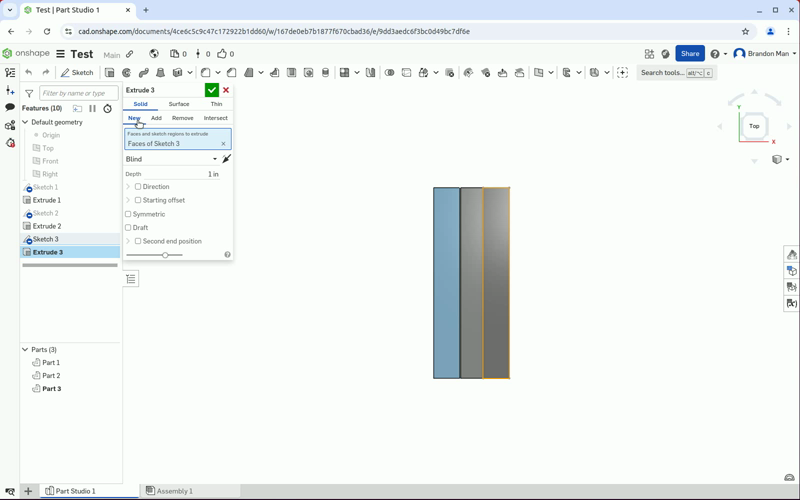
key(tab, 4)
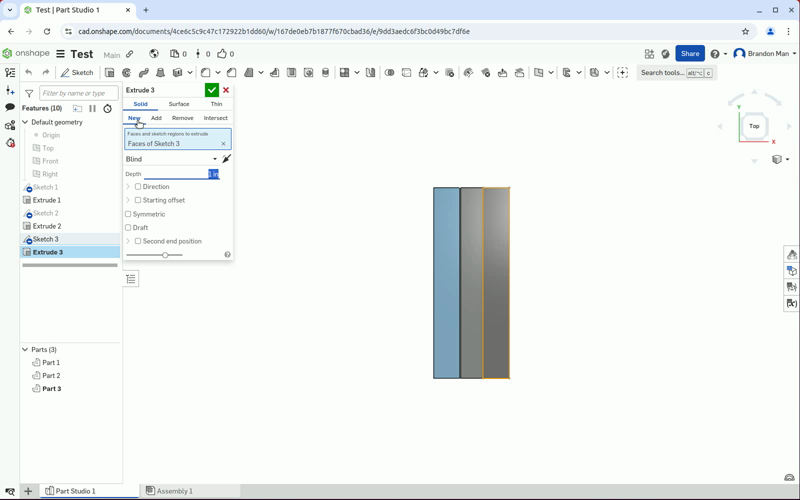
text(0.722)
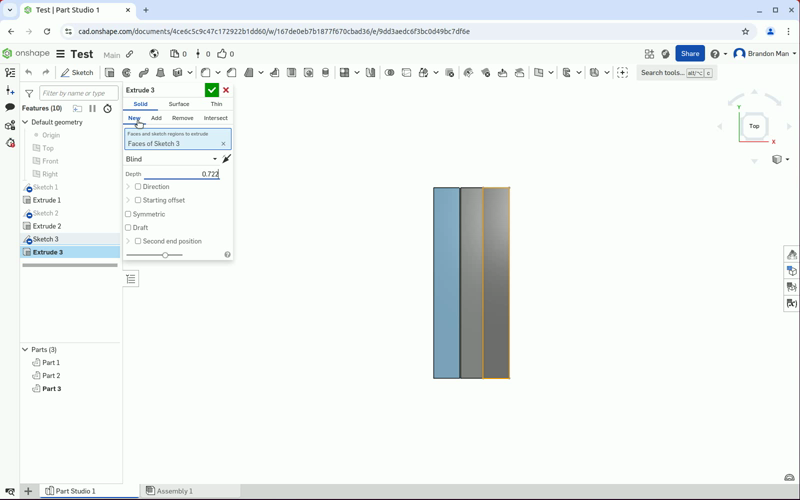
key(enter)
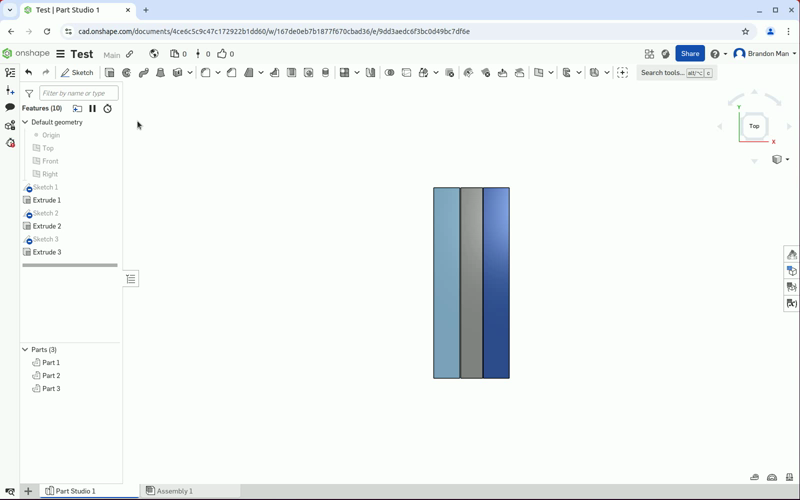
key(shift+h)
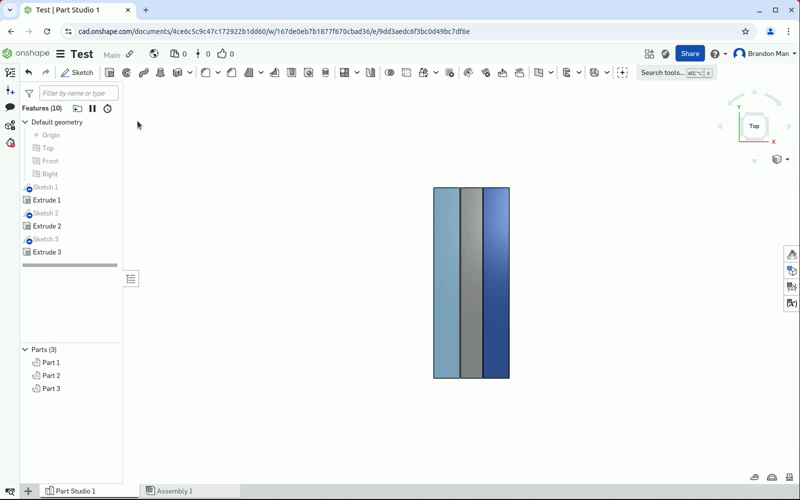
key(shift+h)
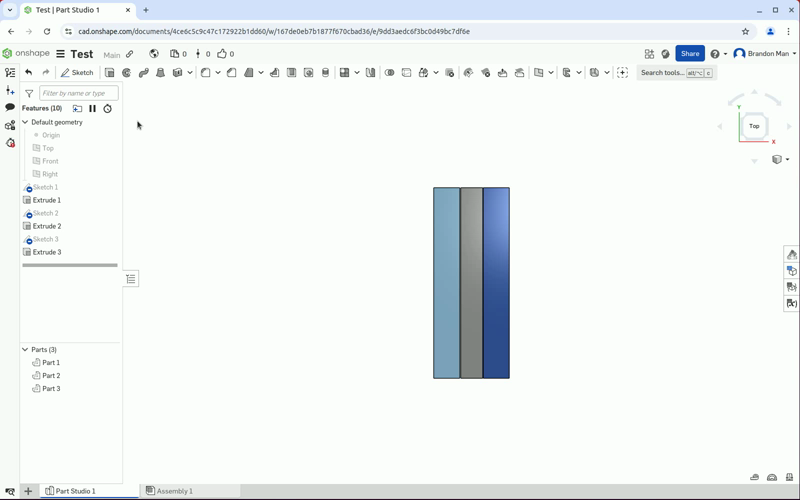
mouse_move(73, 189)
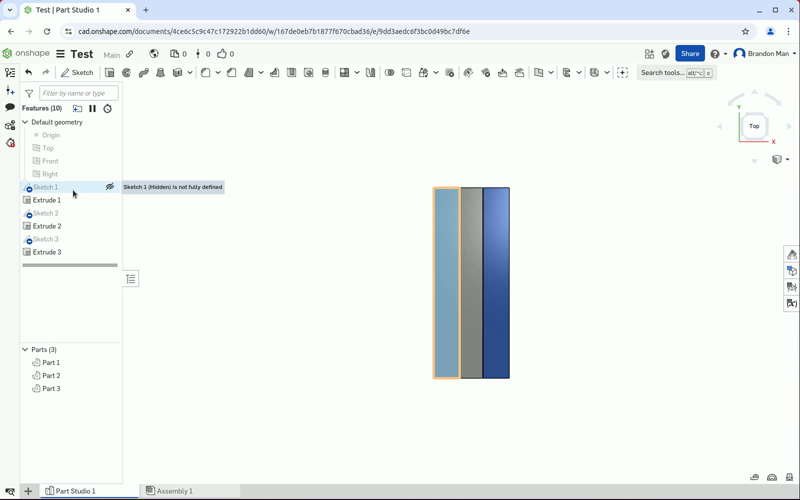
click(73, 189)
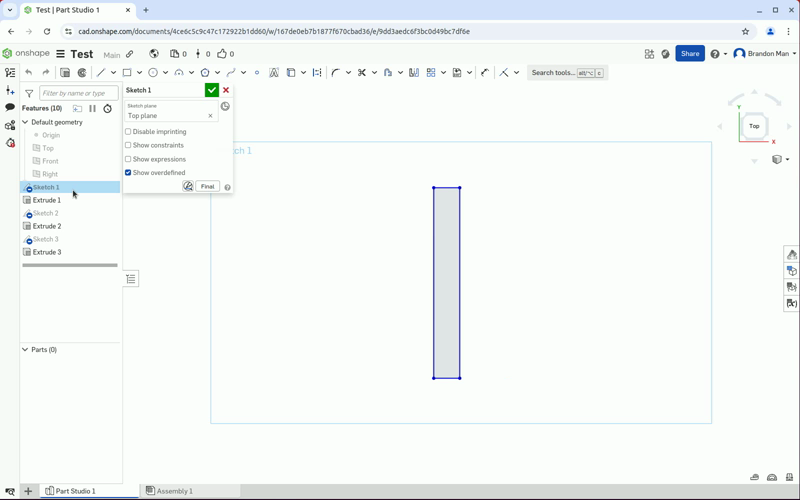
mouse_move(229, 92)
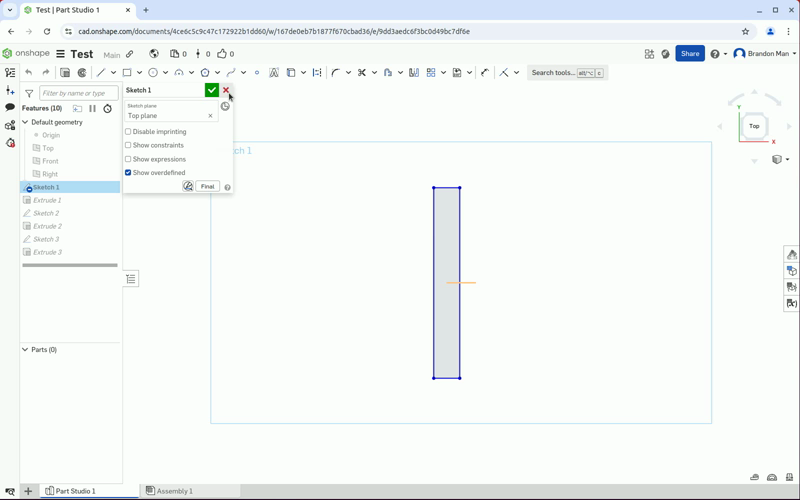
click(229, 92)
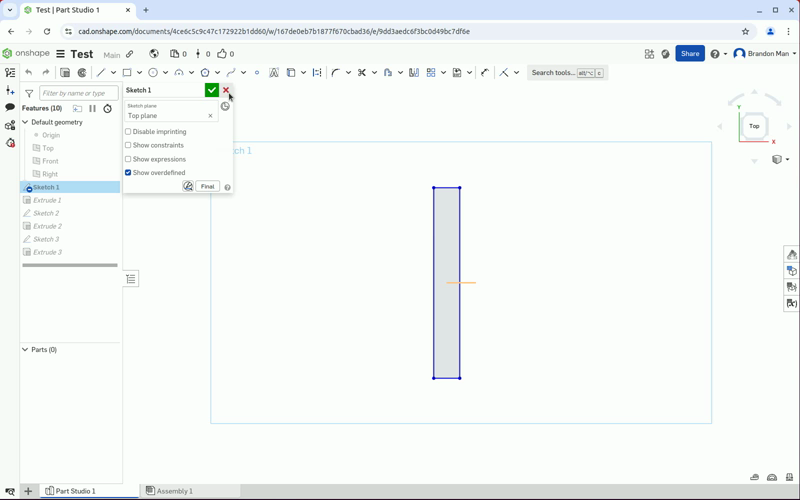
key(shift+s)
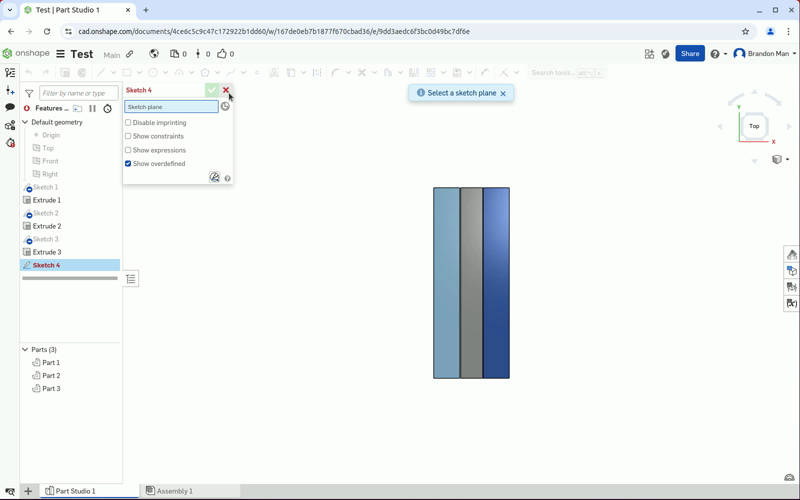
mouse_move(73, 150)
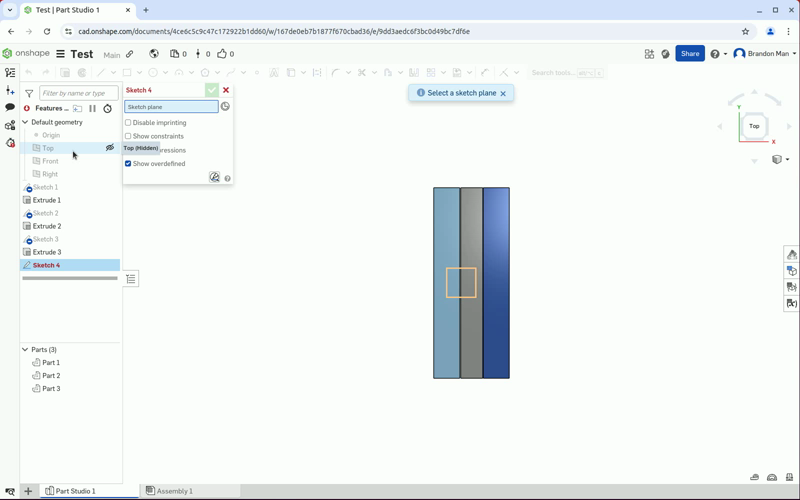
click(73, 150)
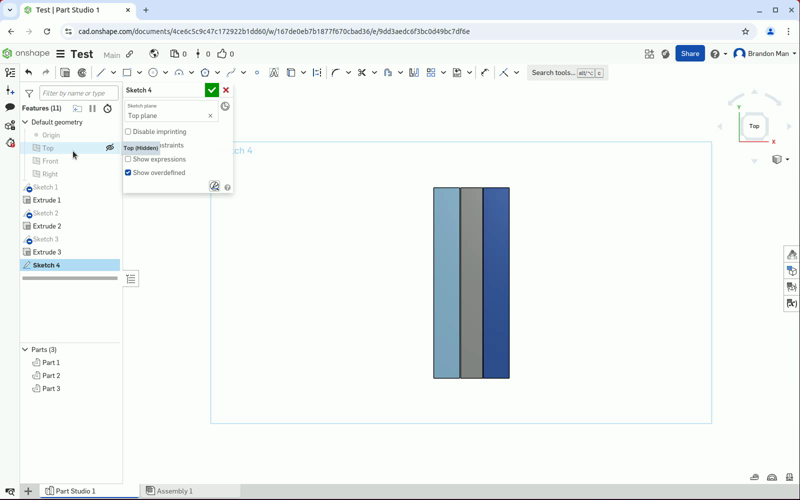
mouse_move(73, 352)
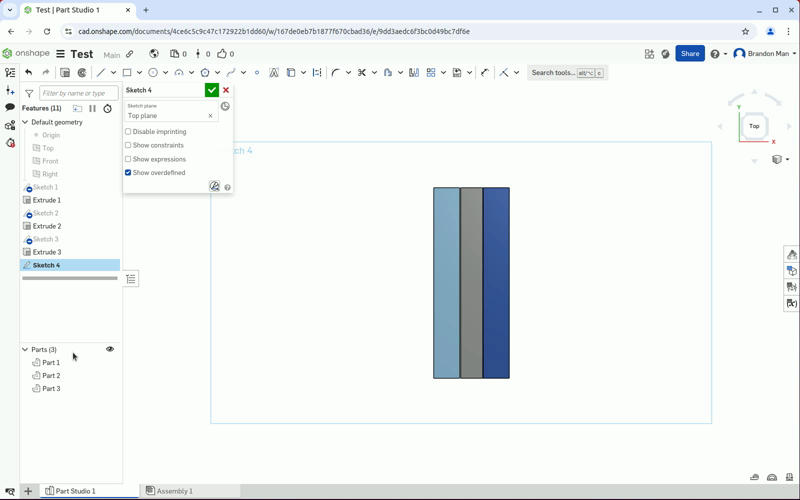
key(y)
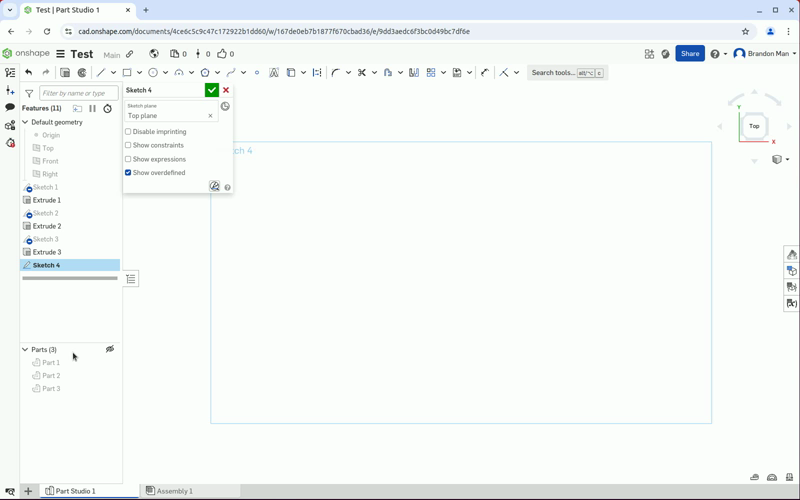
key(l)
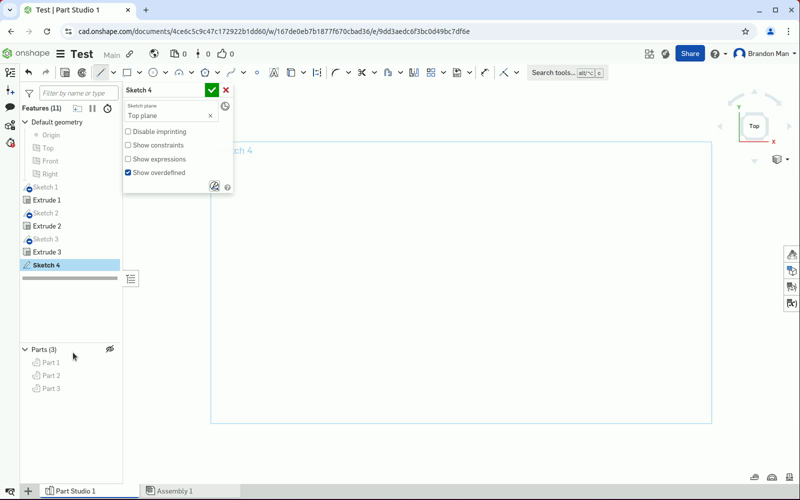
key_down(shift)
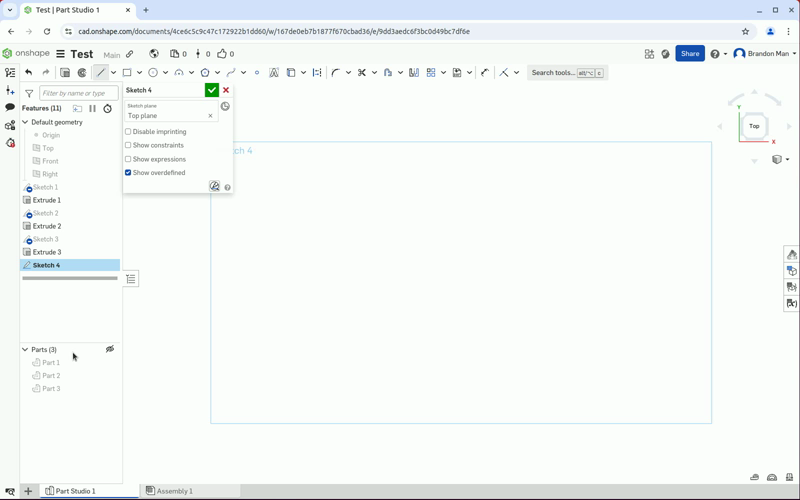
mouse_move(412, 378)
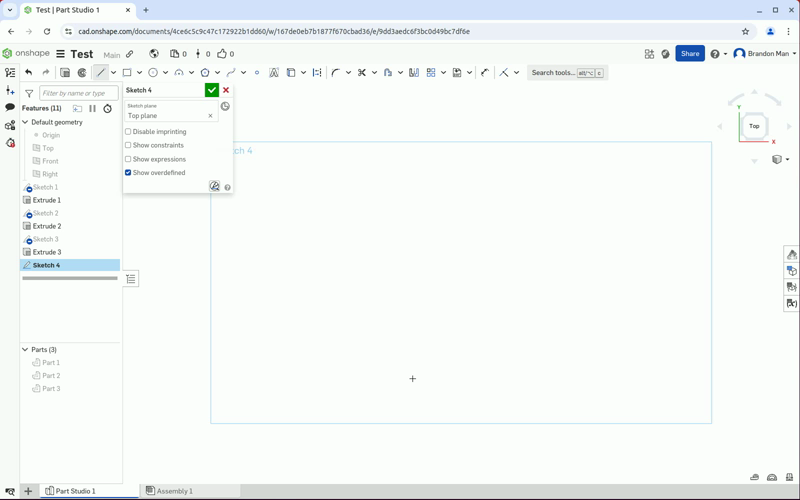
click(412, 378)
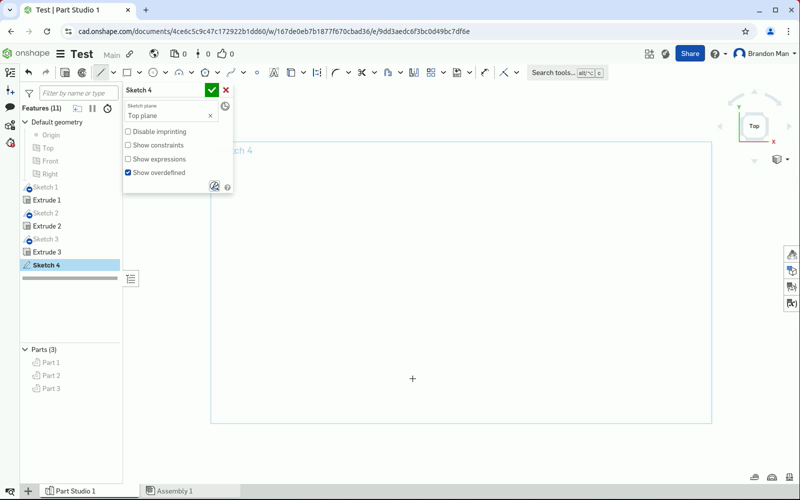
key_up(shift)
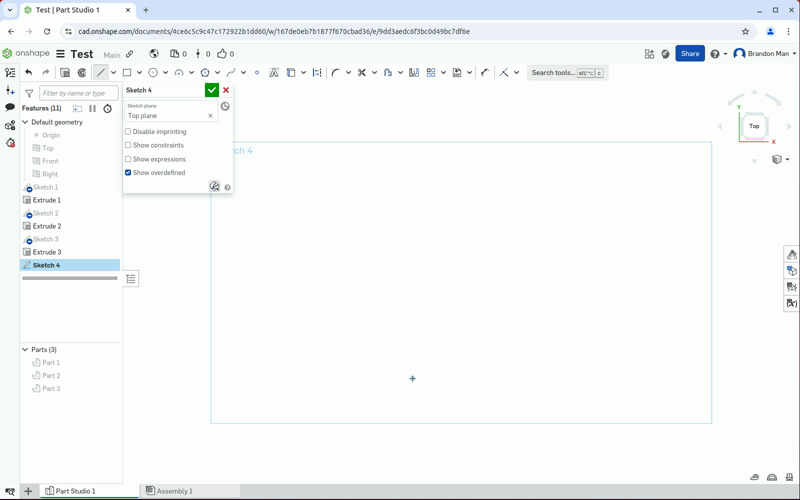
key_down(shift)
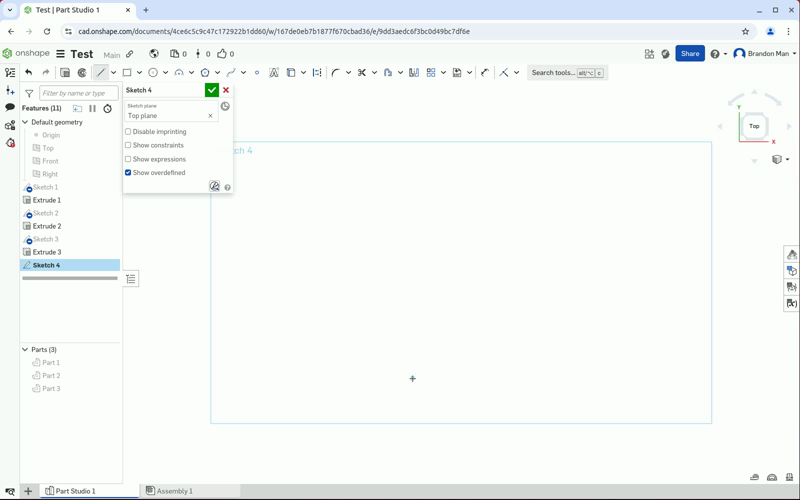
mouse_move(442, 378)
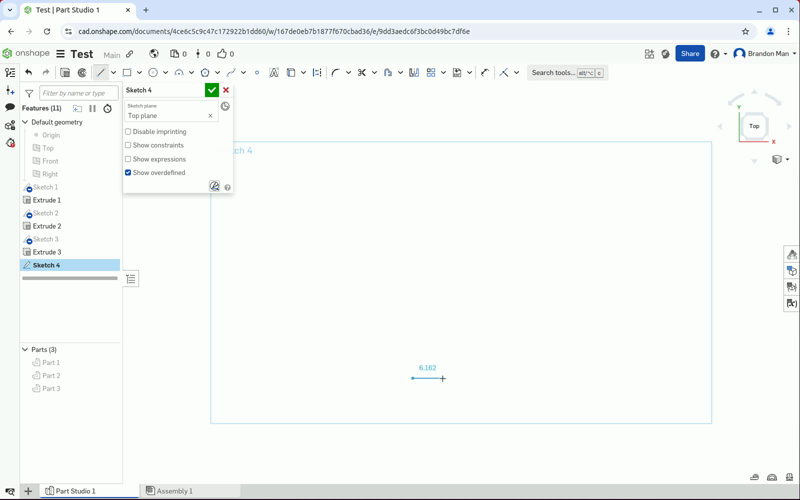
mouse_move(434, 378)
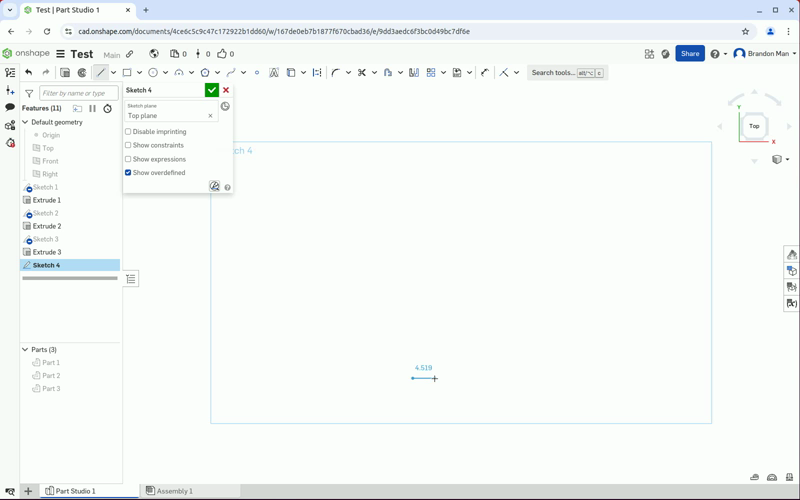
click(434, 378)
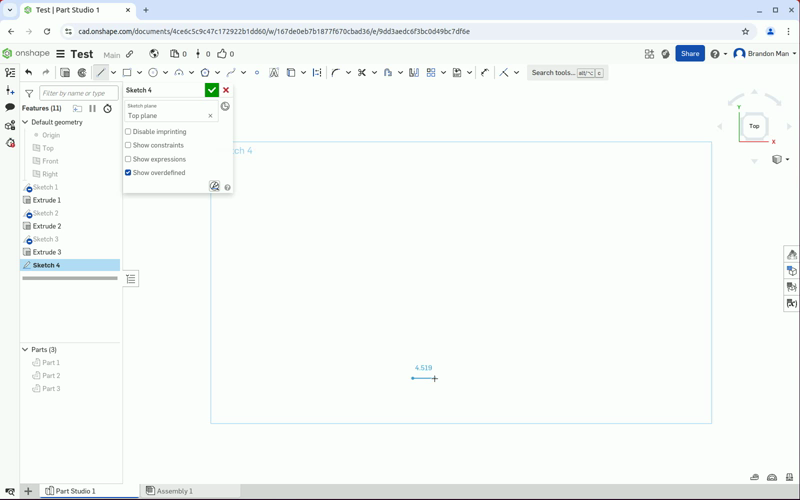
key_up(shift)
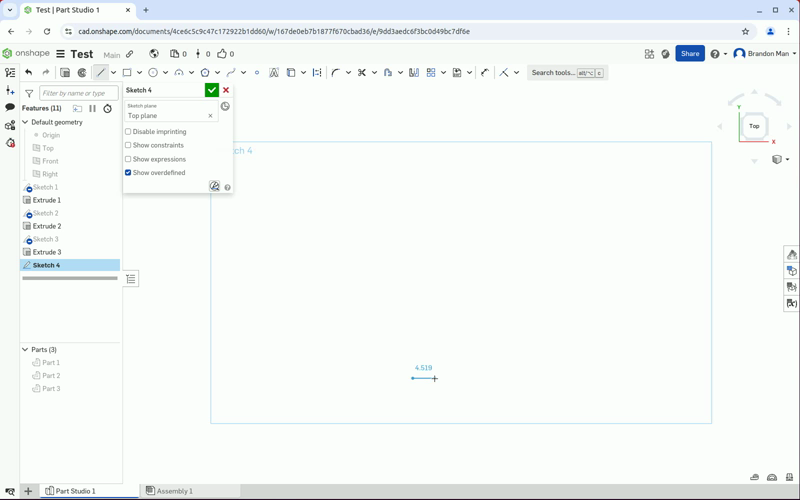
key_down(shift)
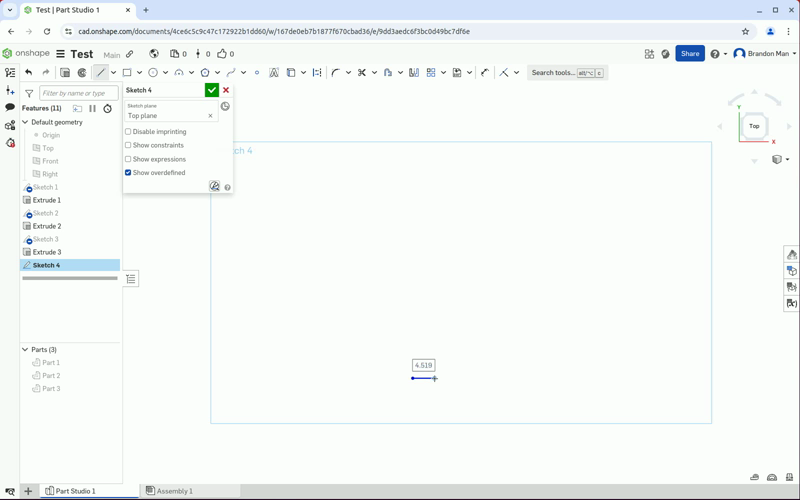
mouse_move(434, 187)
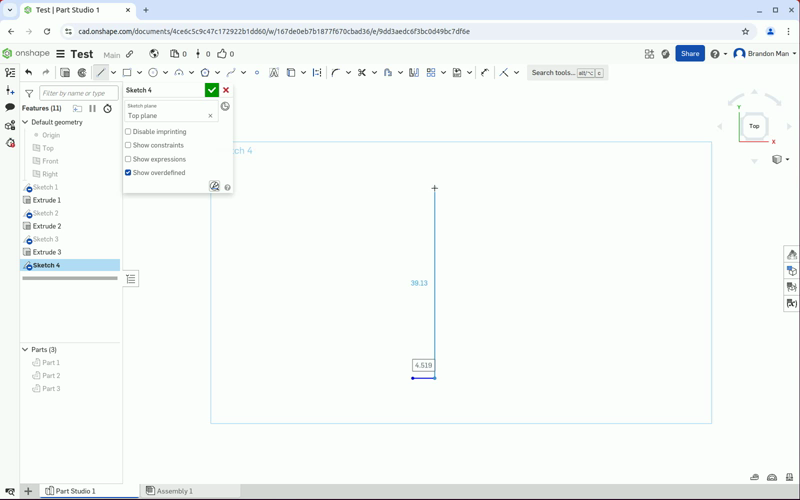
click(434, 187)
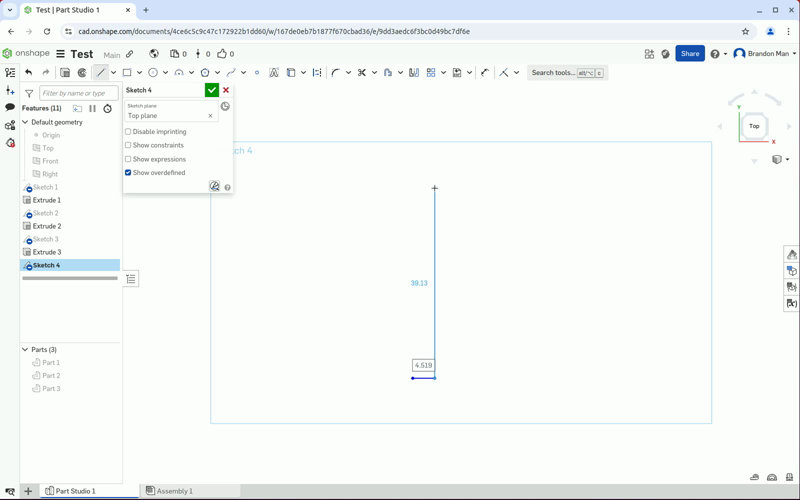
key_up(shift)
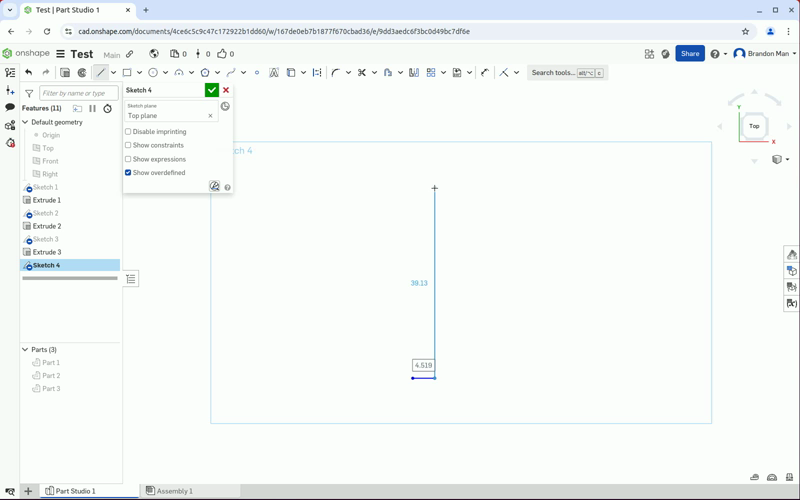
key_down(shift)
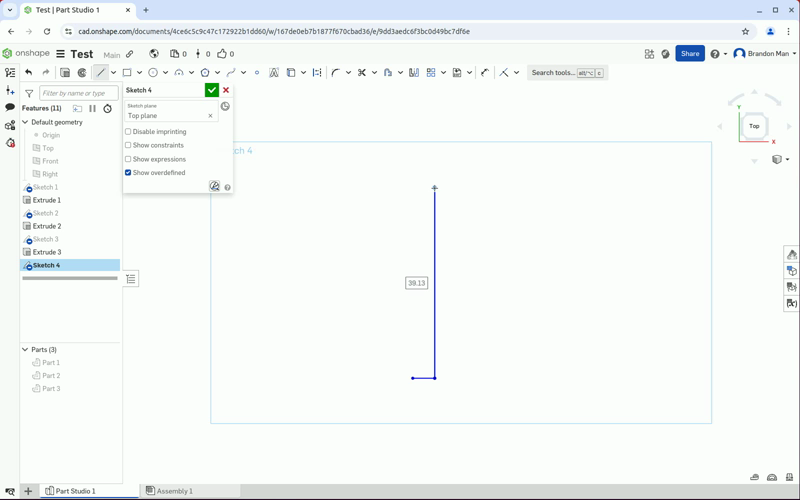
mouse_move(464, 187)
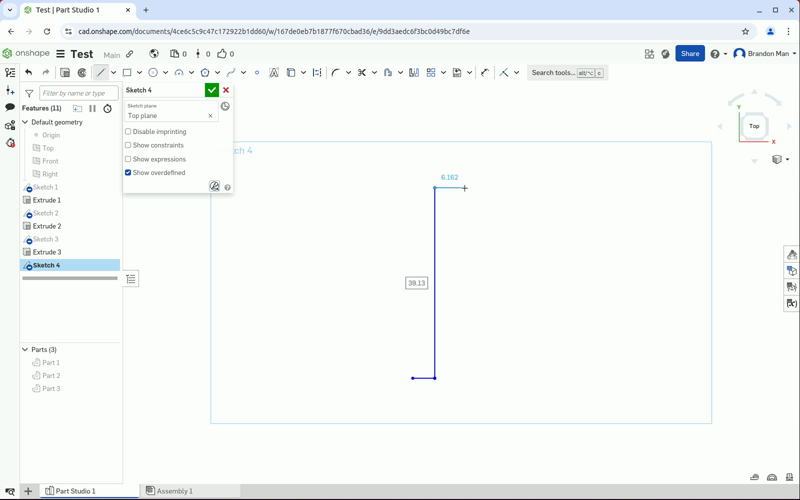
mouse_move(412, 187)
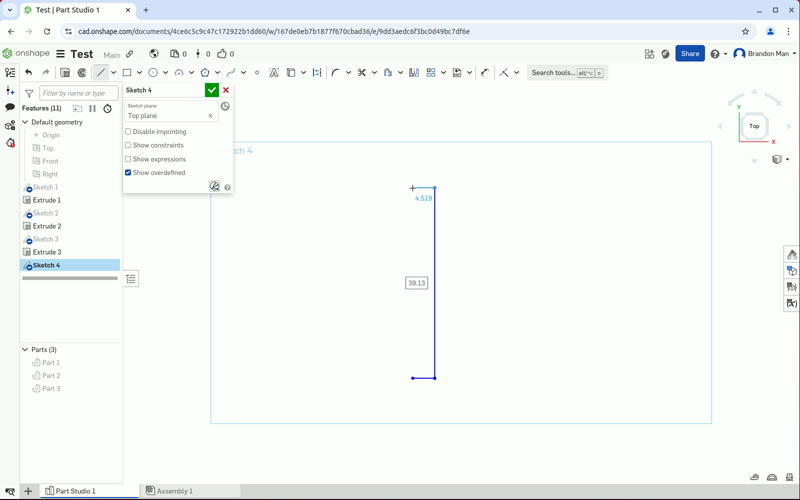
click(412, 187)
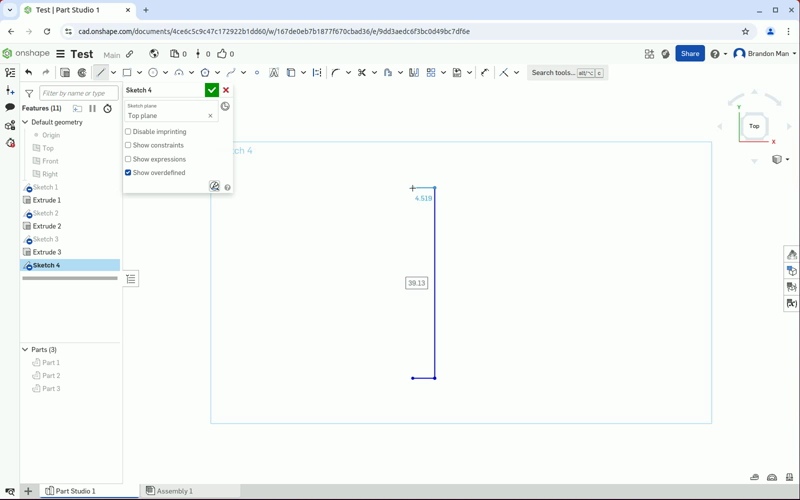
key_up(shift)
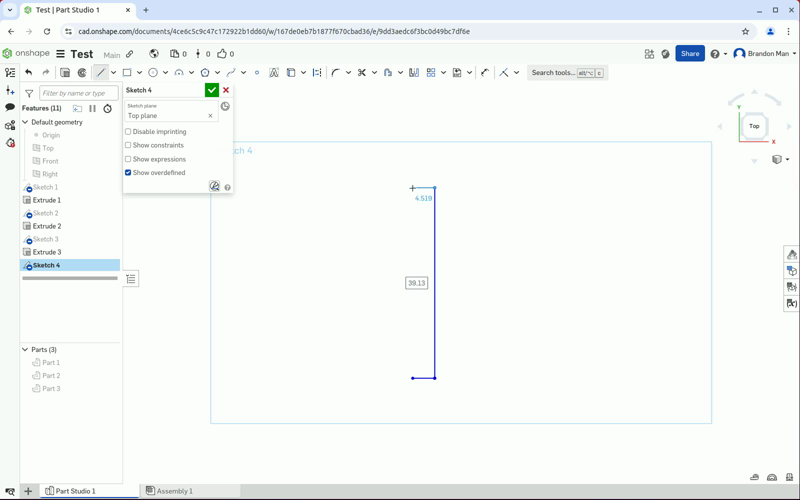
key_down(shift)
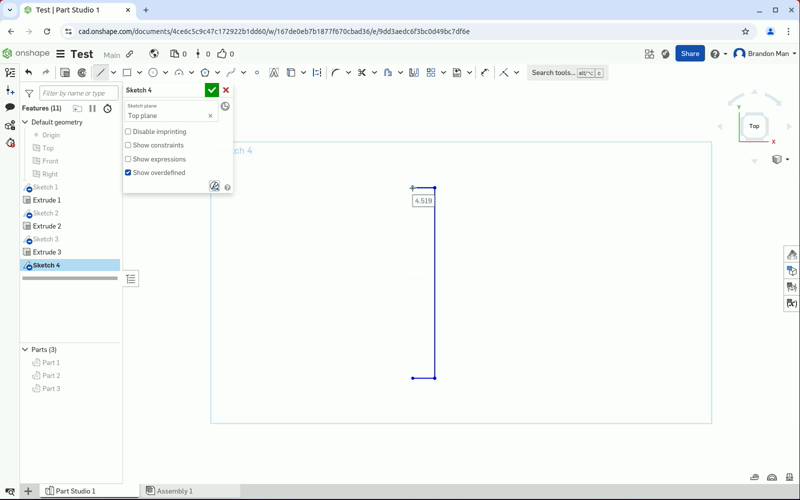
mouse_move(412, 378)
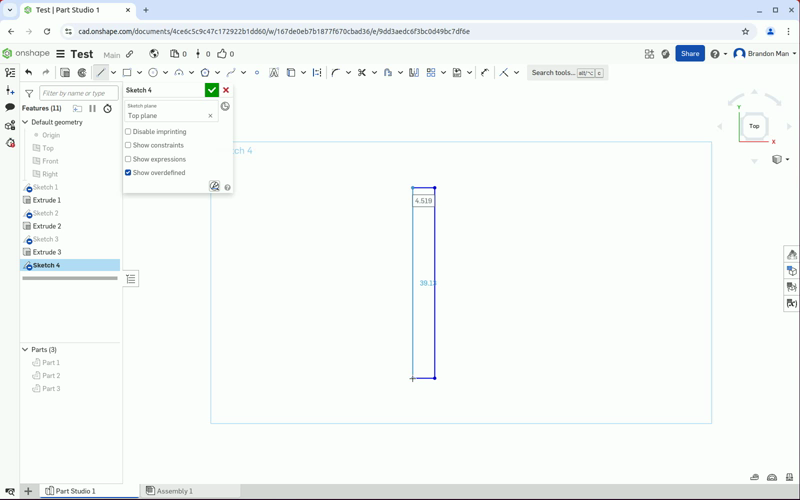
key_up(shift)
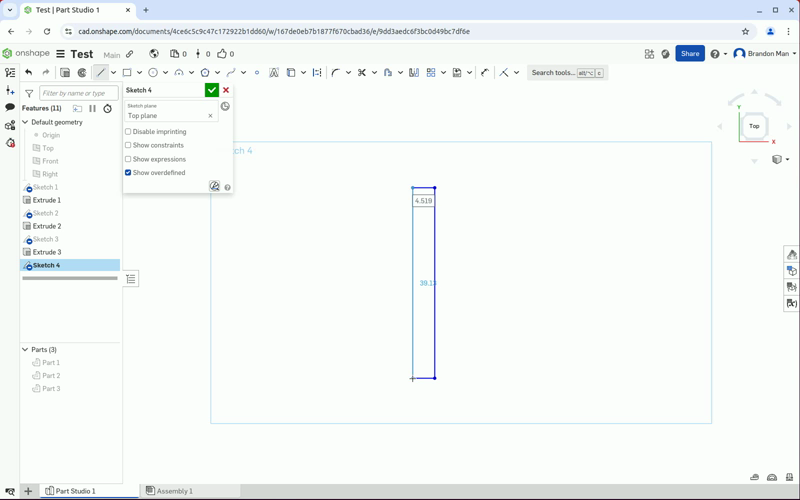
click(412, 378)
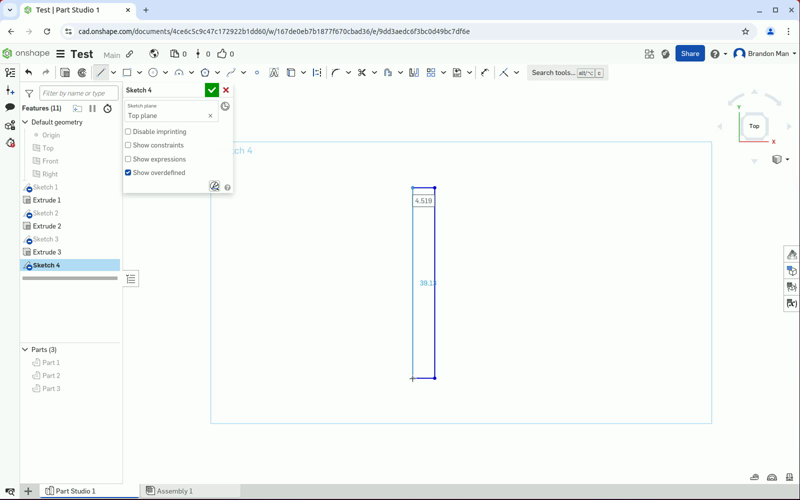
key(esc)
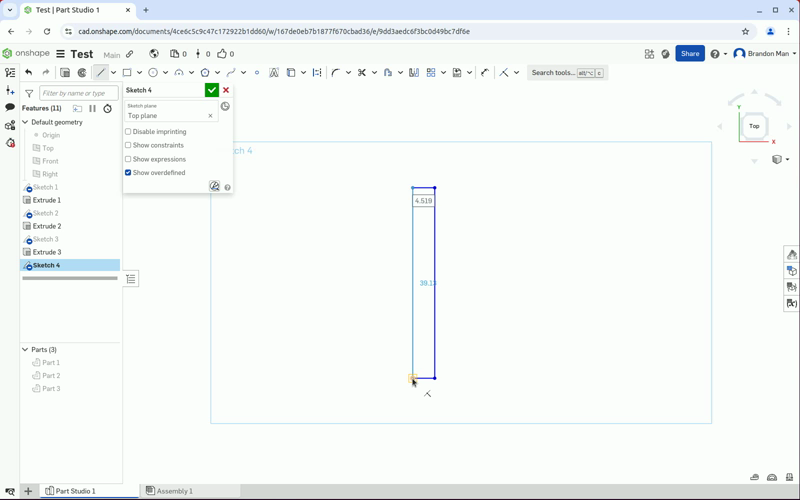
mouse_move(427, 238)
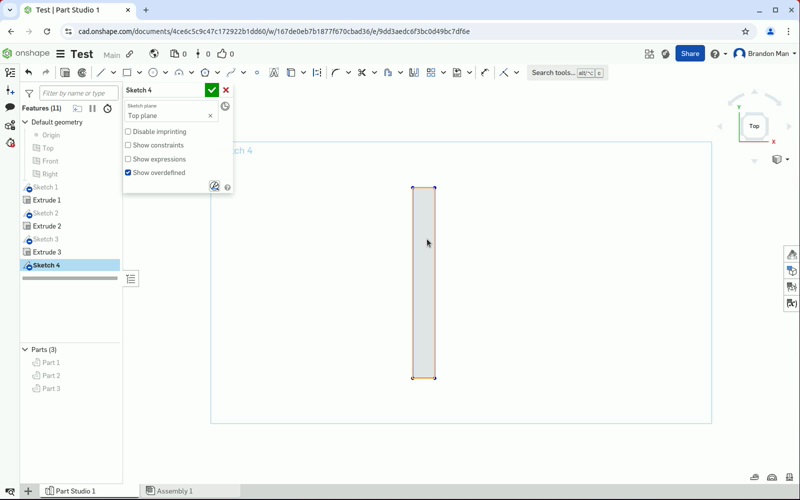
click(427, 238)
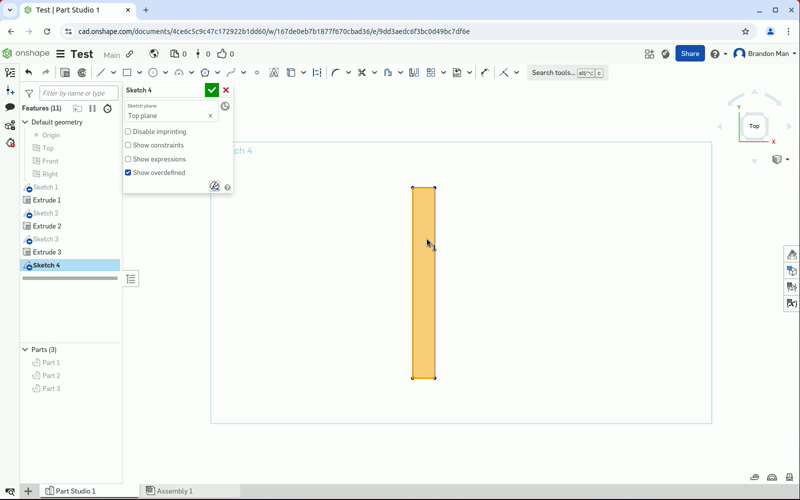
mouse_move(73, 352)
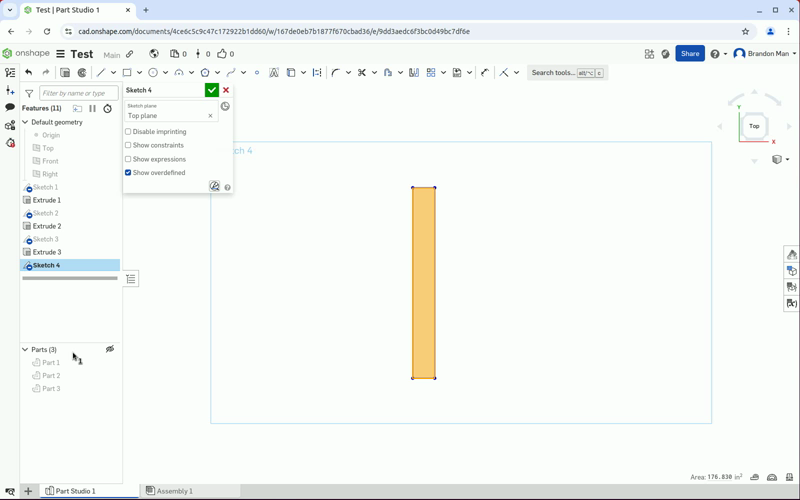
key(shift+y)
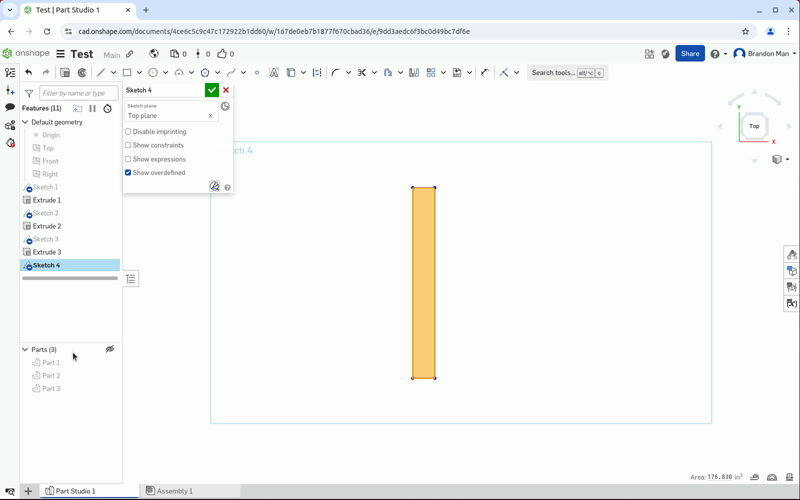
key(shift+e)
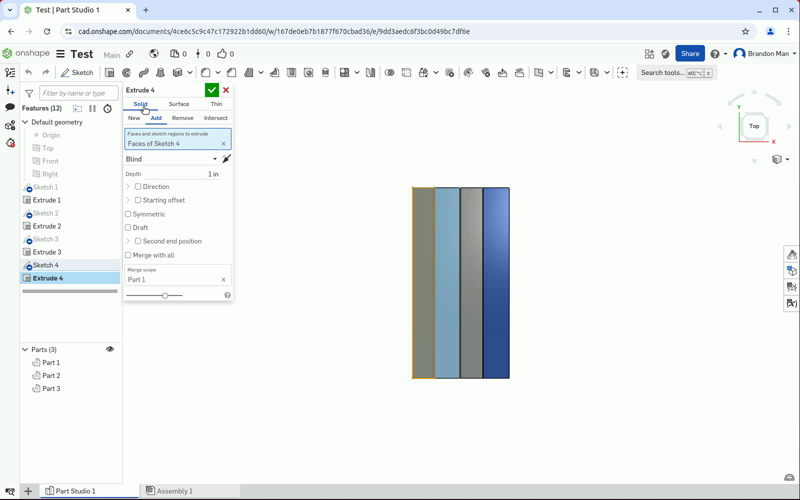
mouse_move(143, 106)
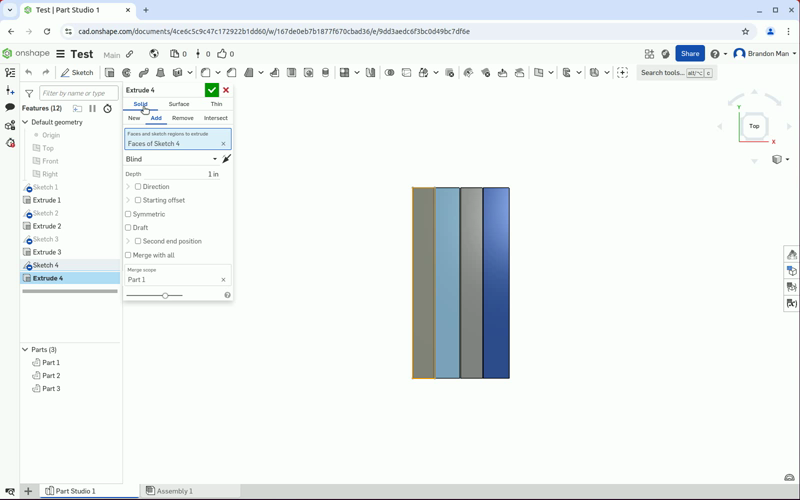
click(143, 106)
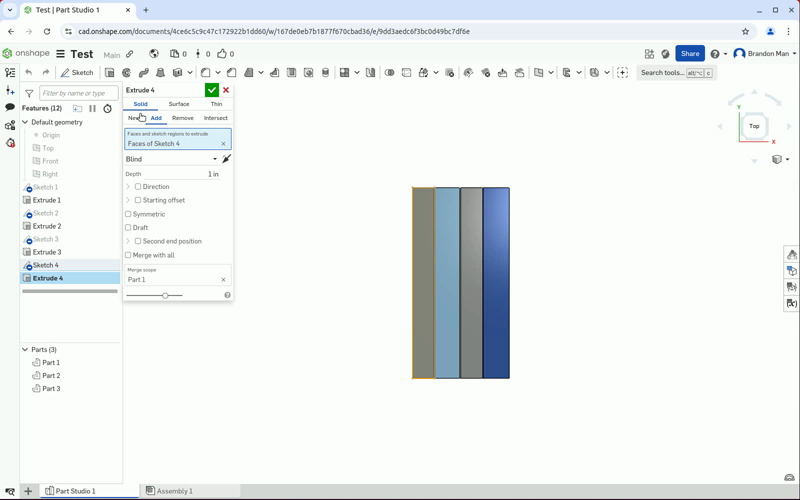
mouse_move(137, 120)
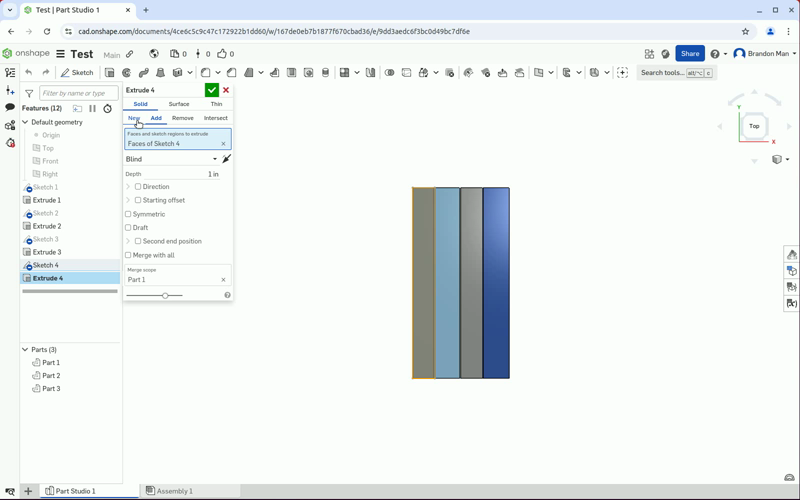
click(137, 120)
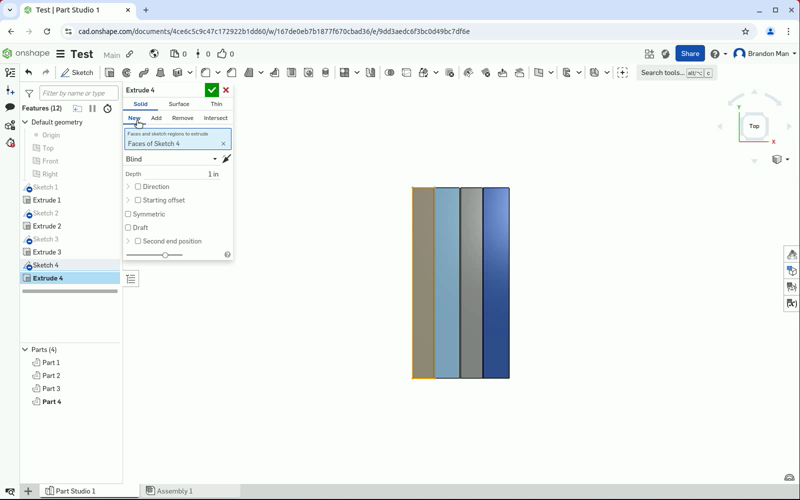
key(tab, 4)
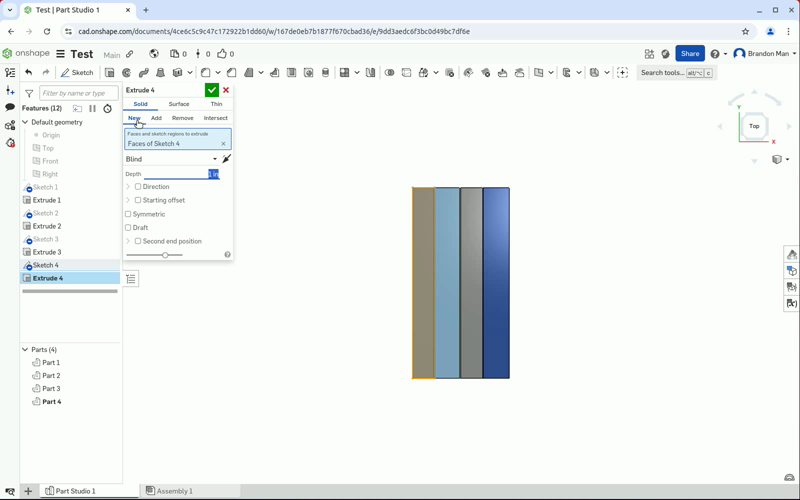
text(0.722)
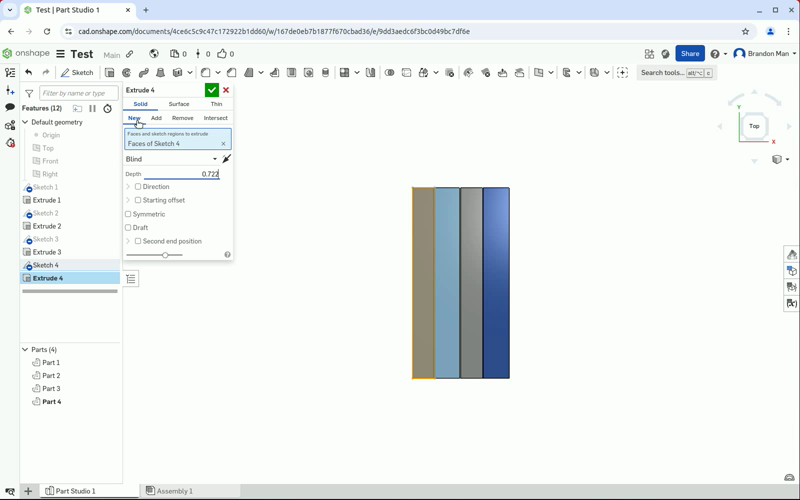
key(enter)
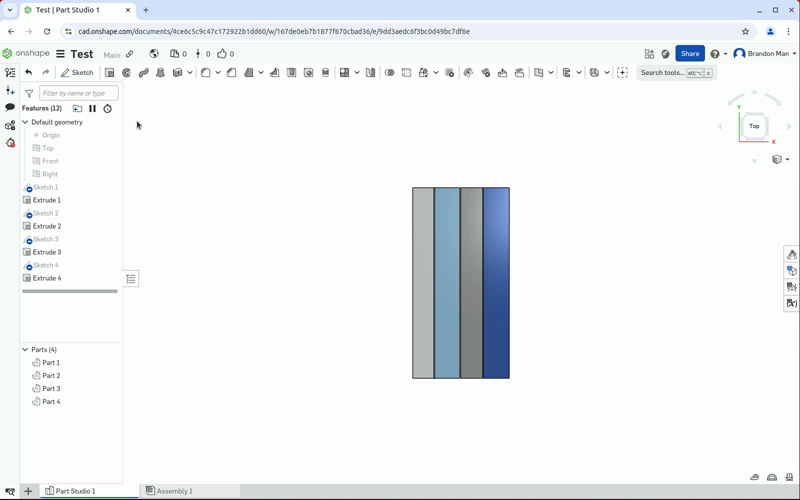
key(shift+h)
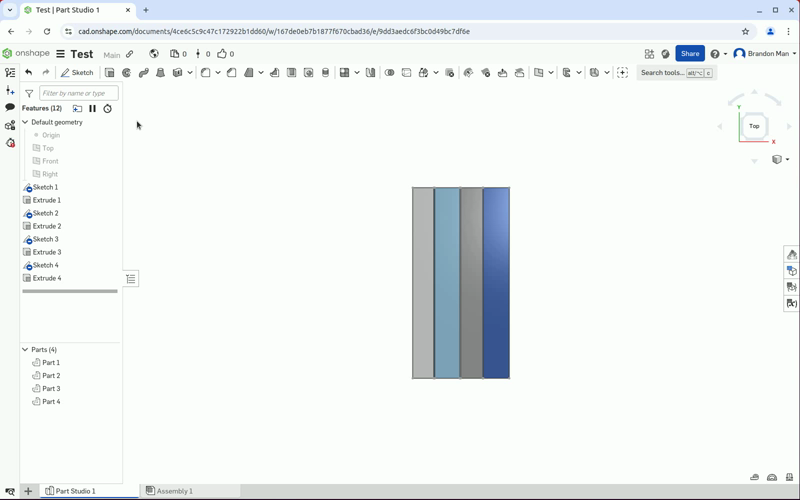
key(shift+h)
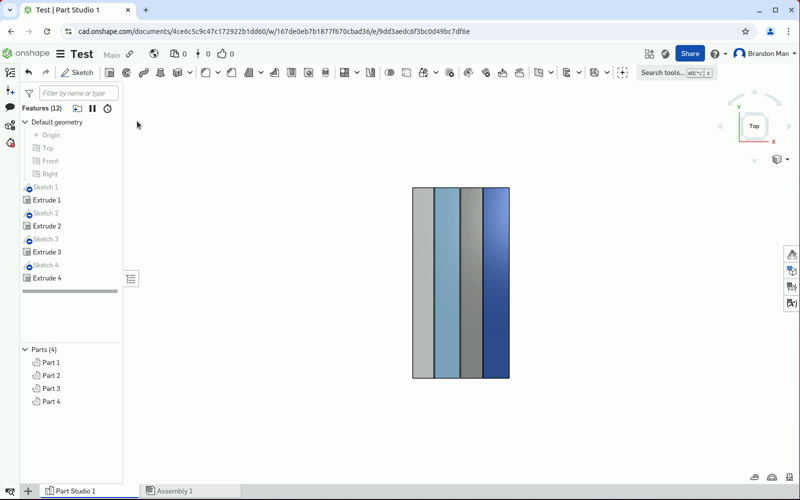
mouse_move(73, 189)
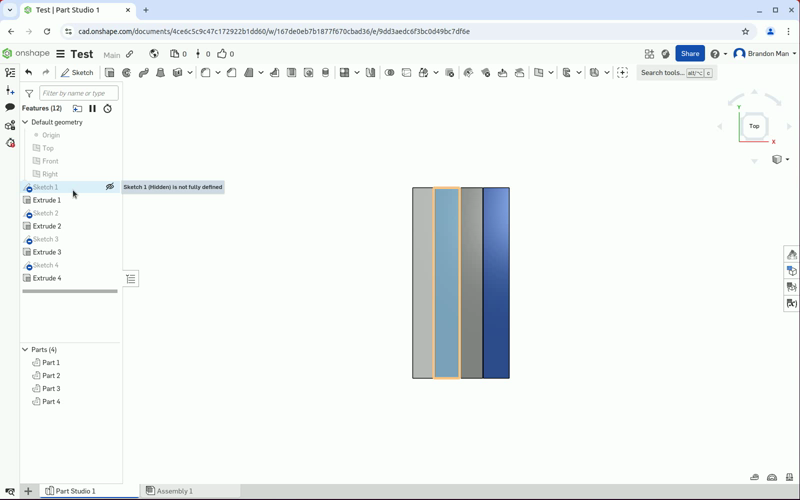
click(73, 189)
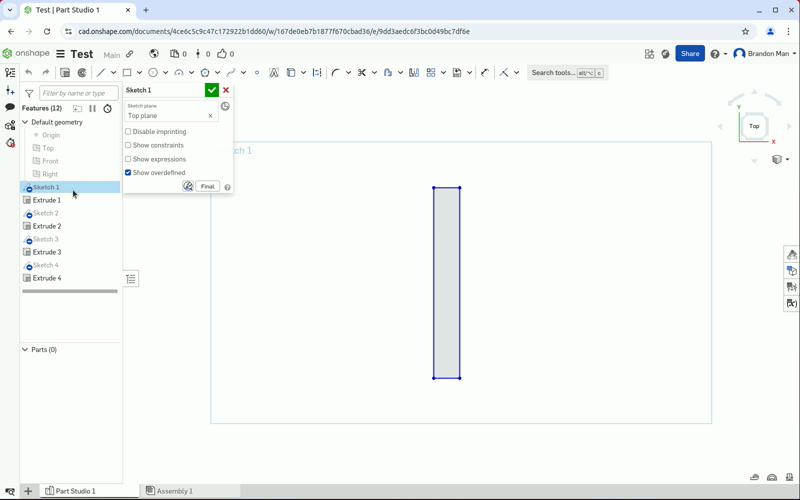
mouse_move(229, 92)
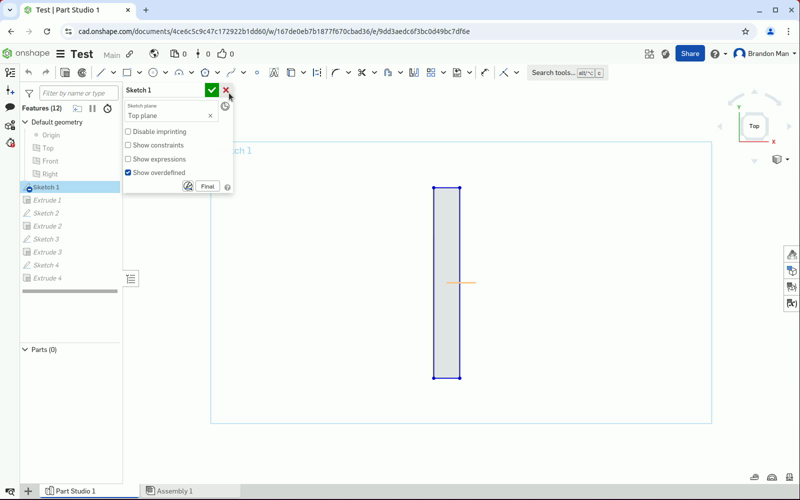
click(229, 92)
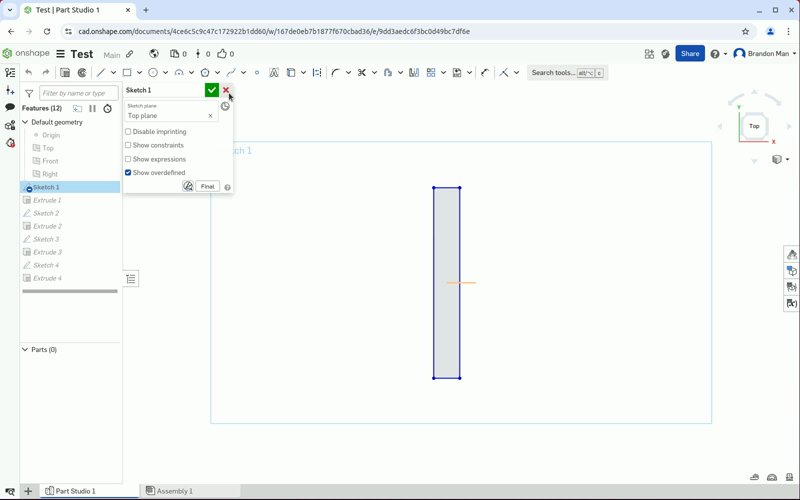
key(shift+s)
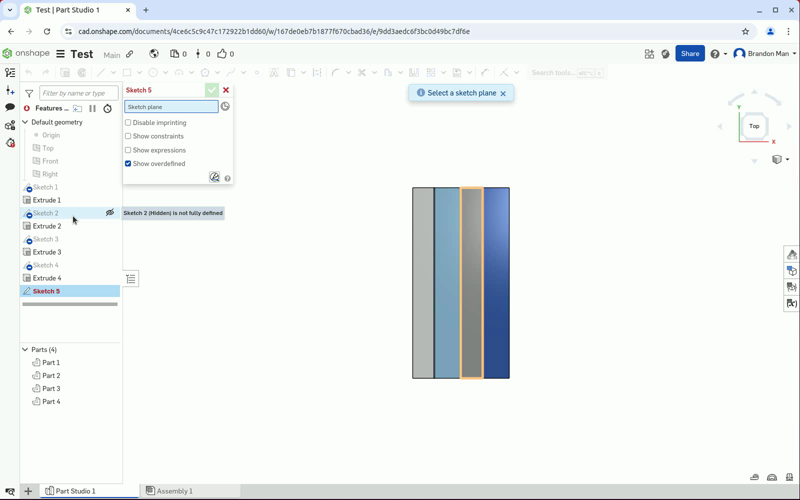
scroll(3)
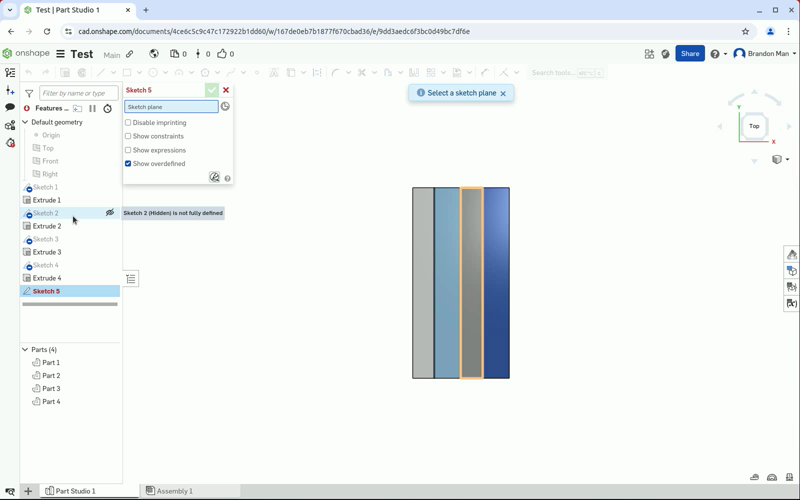
mouse_move(73, 150)
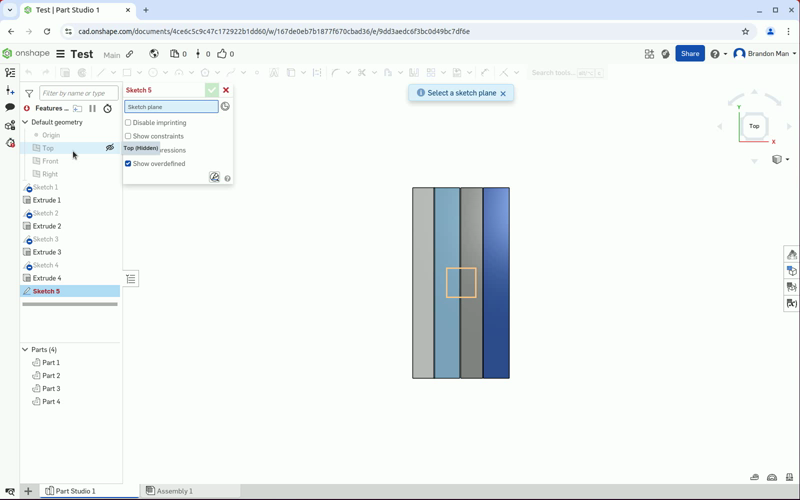
click(73, 150)
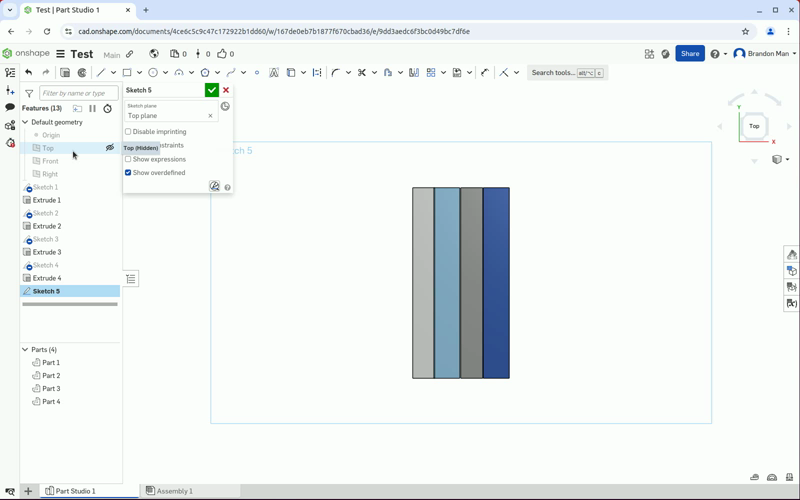
mouse_move(73, 352)
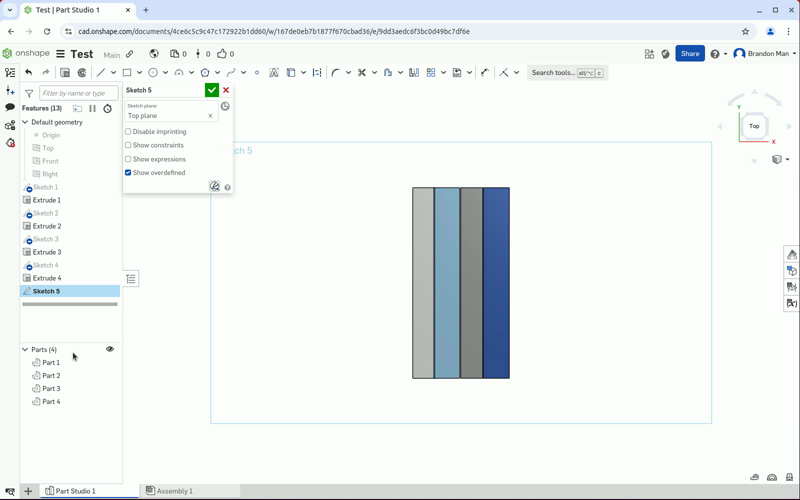
key(y)
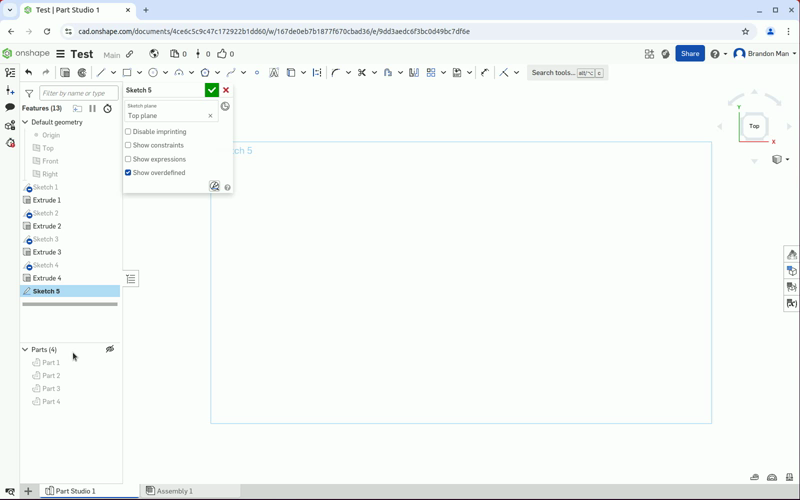
key(l)
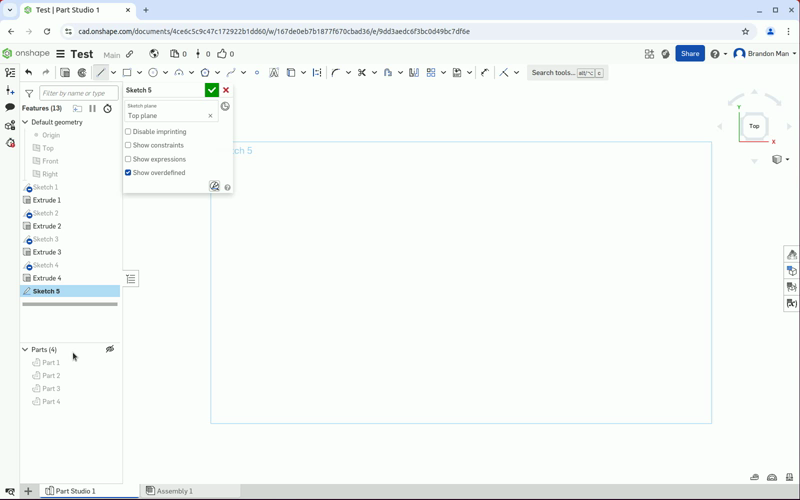
key_down(shift)
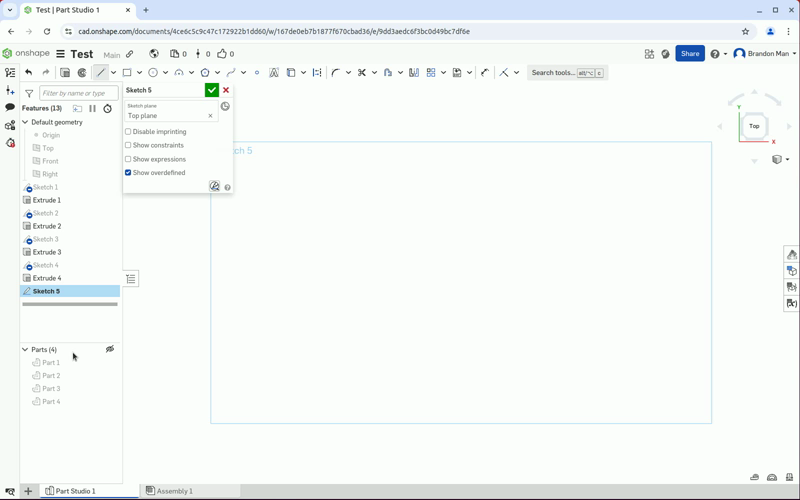
mouse_move(412, 187)
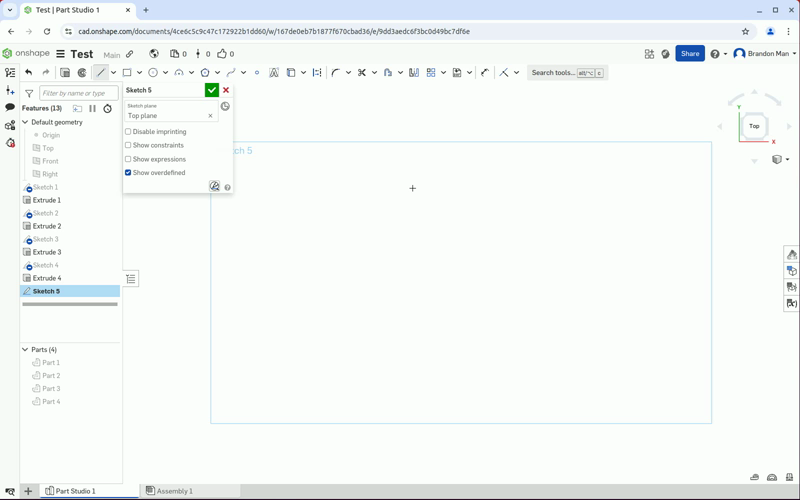
click(412, 187)
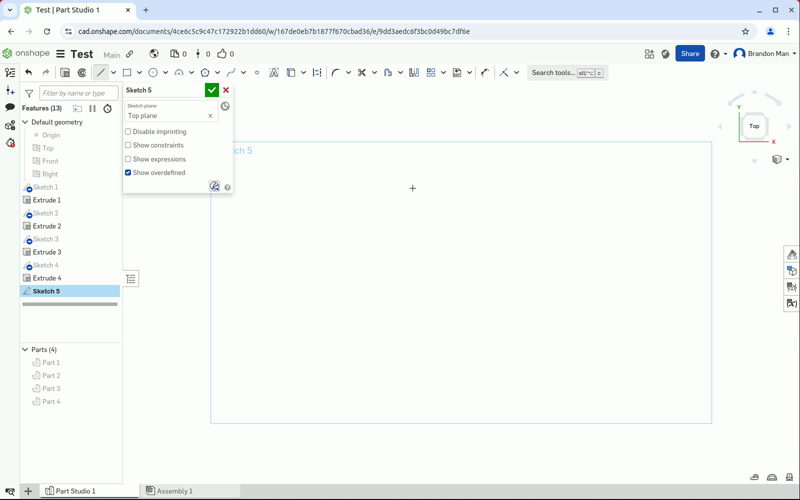
key_up(shift)
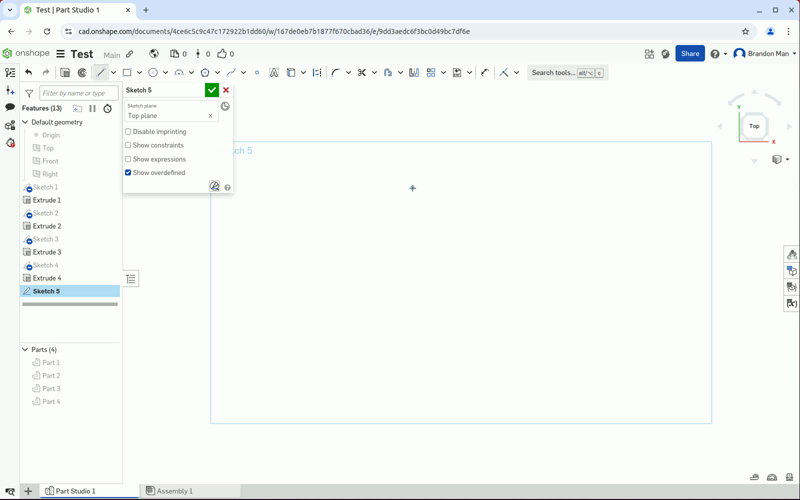
key_down(shift)
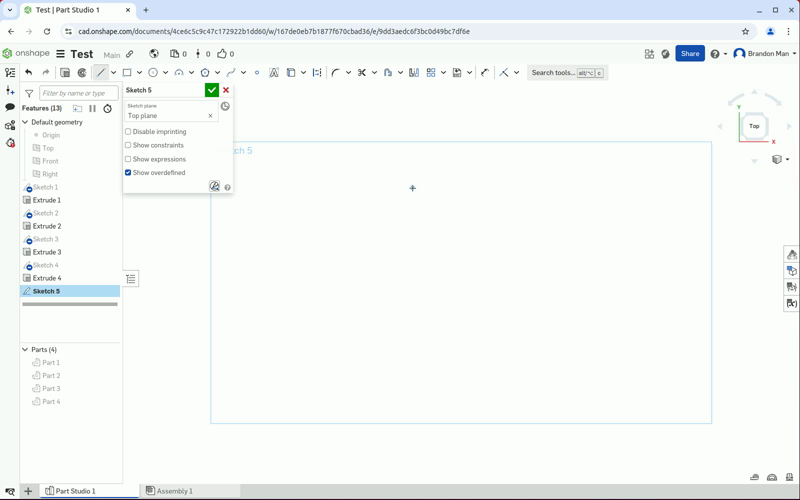
mouse_move(509, 187)
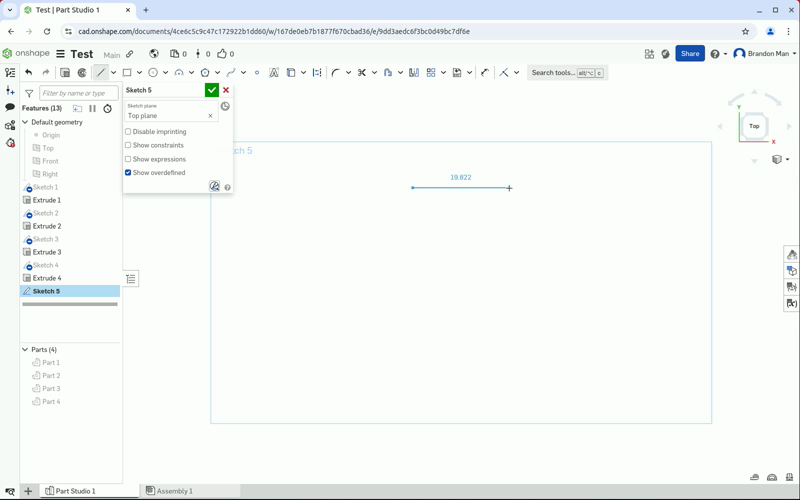
click(509, 187)
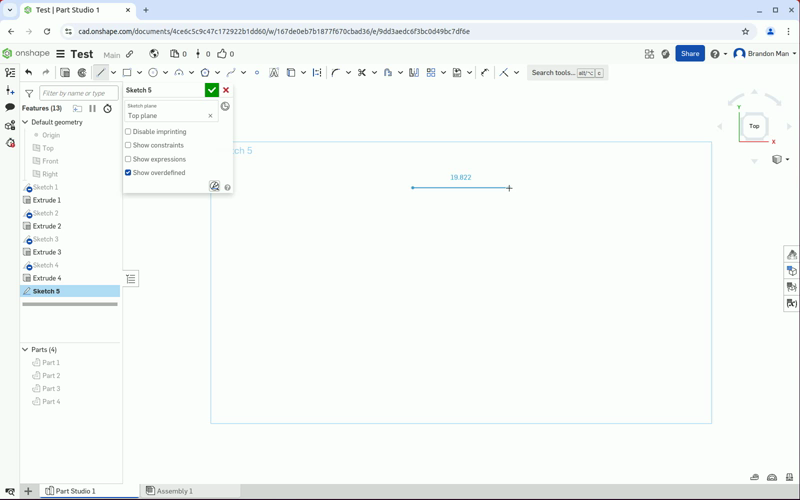
key_up(shift)
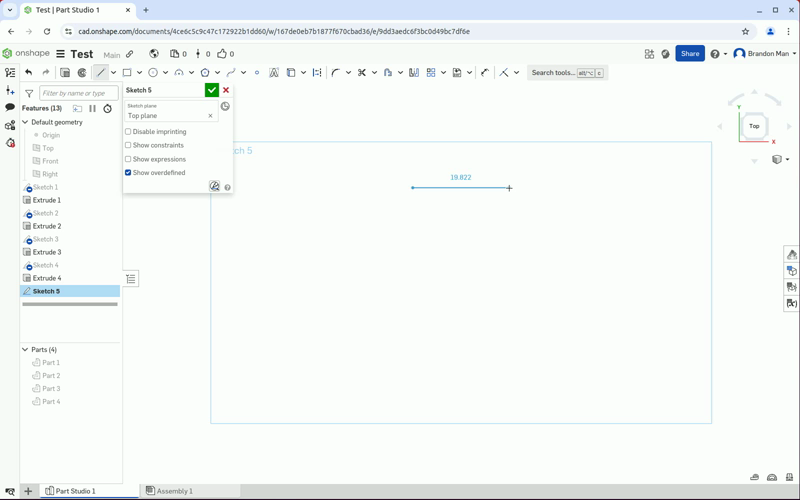
key_down(shift)
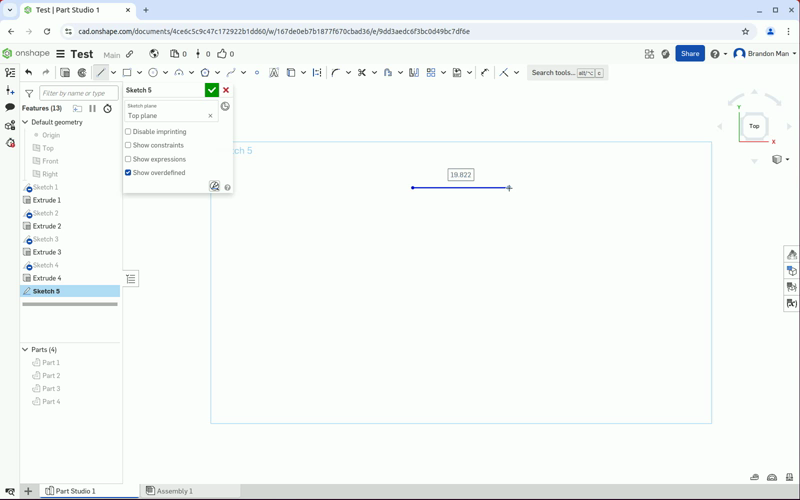
mouse_move(539, 187)
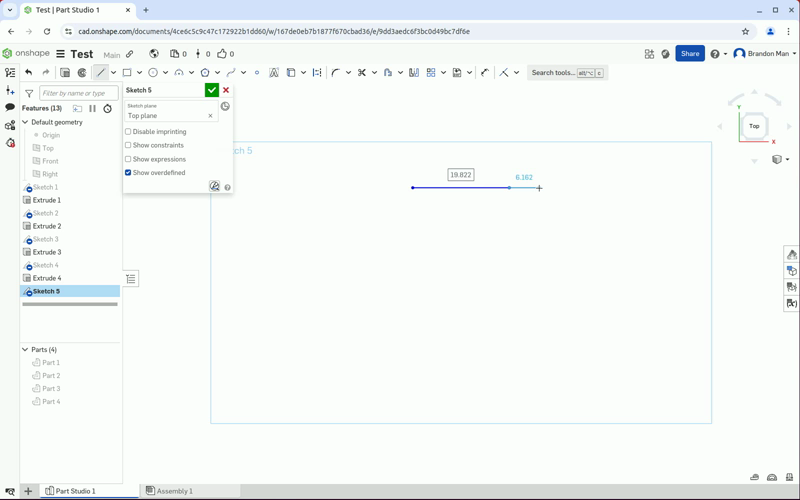
mouse_move(509, 170)
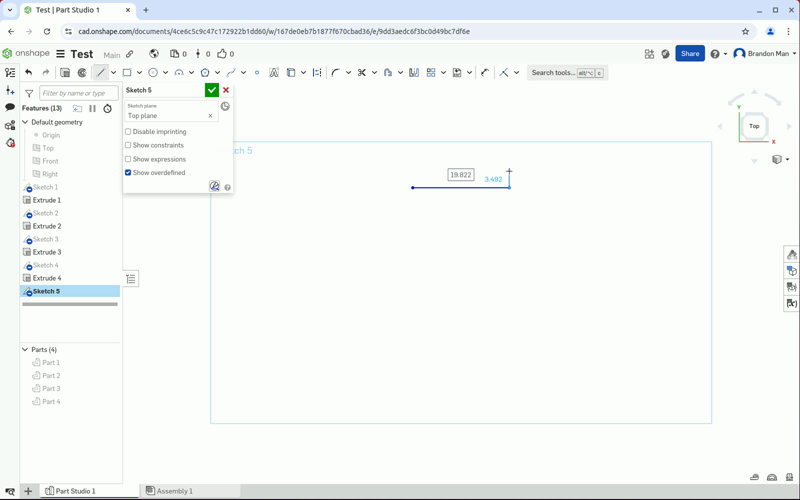
click(509, 170)
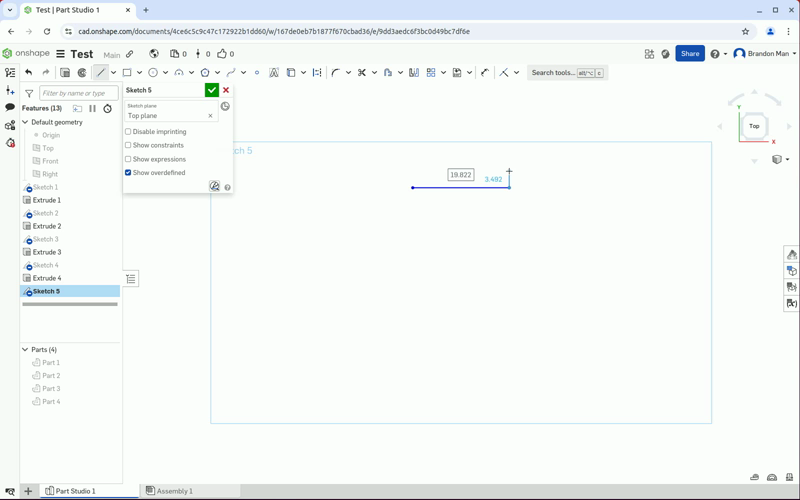
key_up(shift)
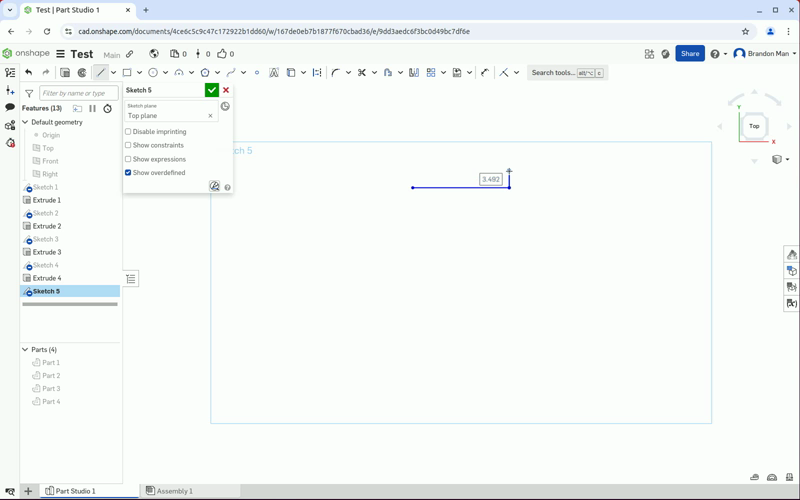
key_down(shift)
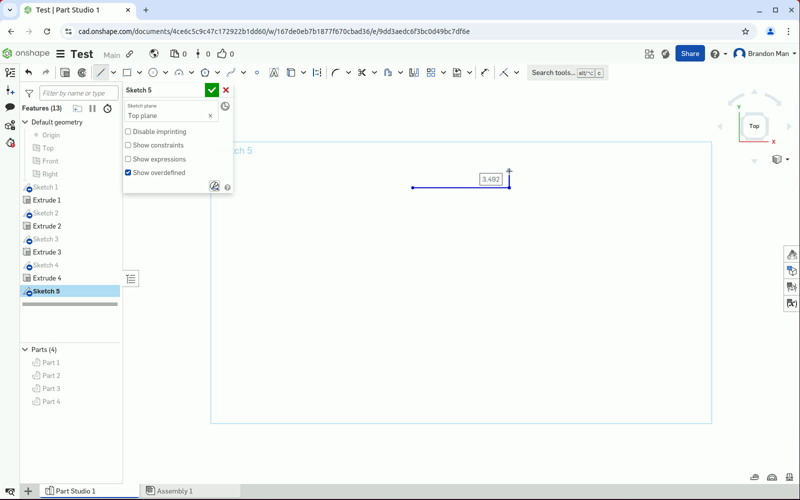
mouse_move(412, 170)
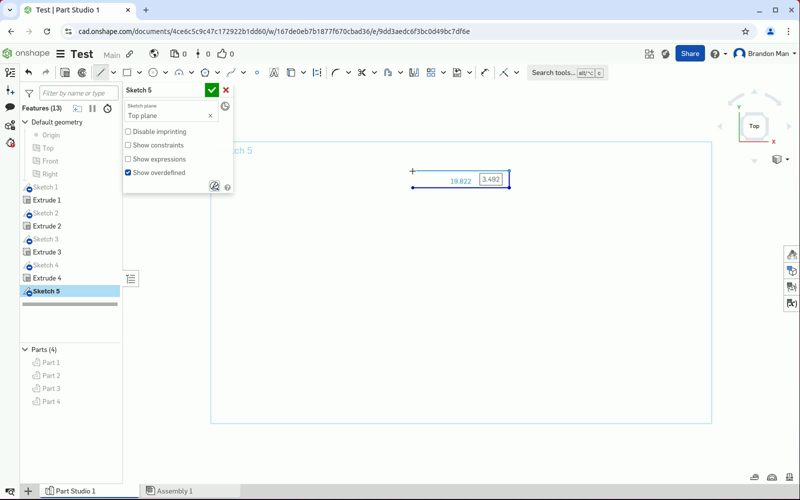
click(412, 170)
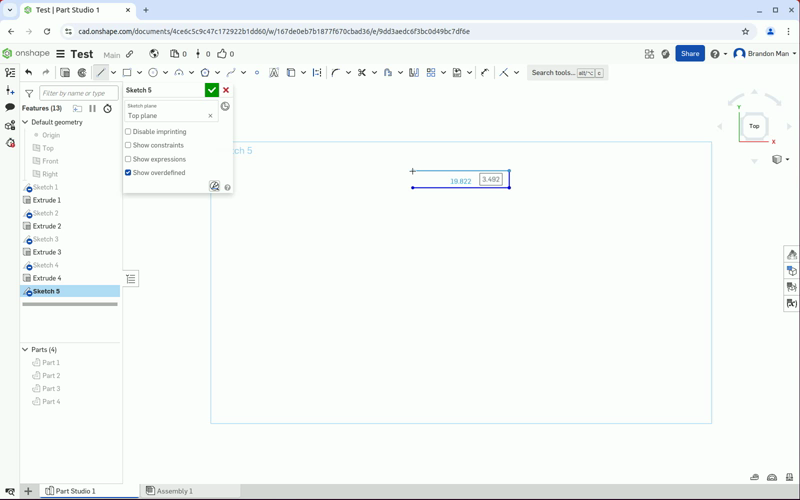
key_up(shift)
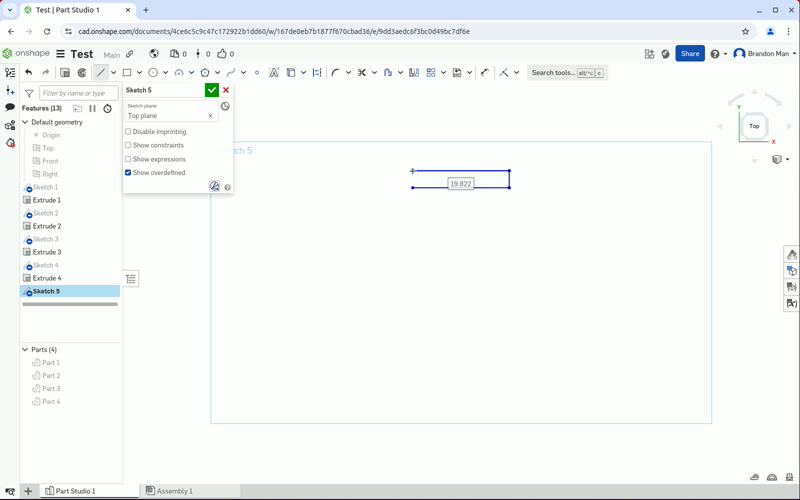
mouse_move(442, 170)
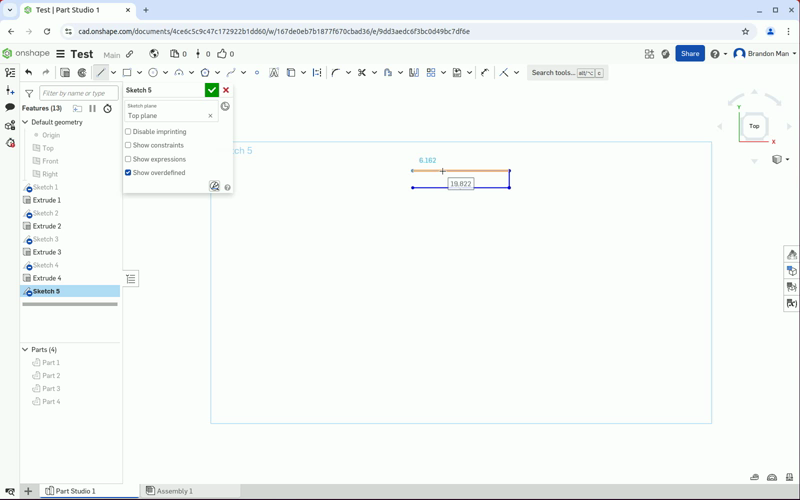
key_down(shift)
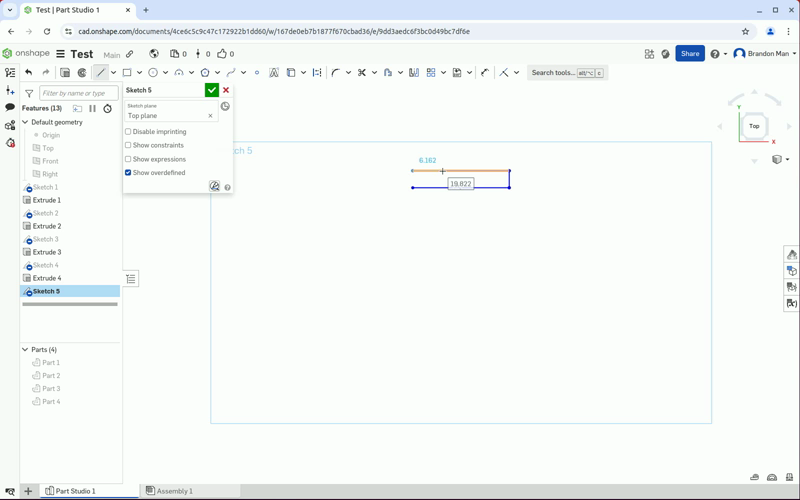
mouse_move(412, 187)
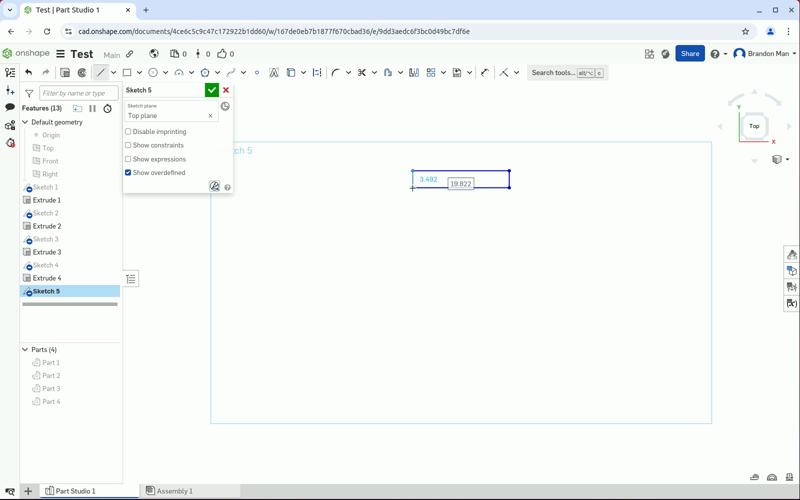
key_up(shift)
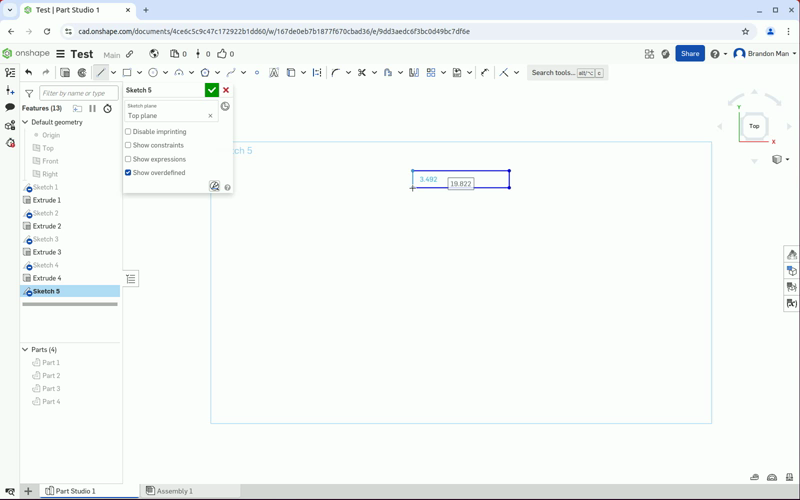
click(412, 187)
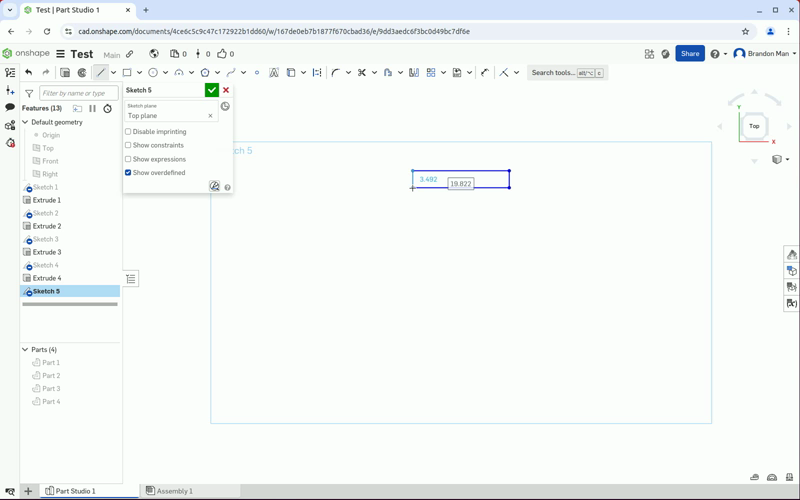
key(esc)
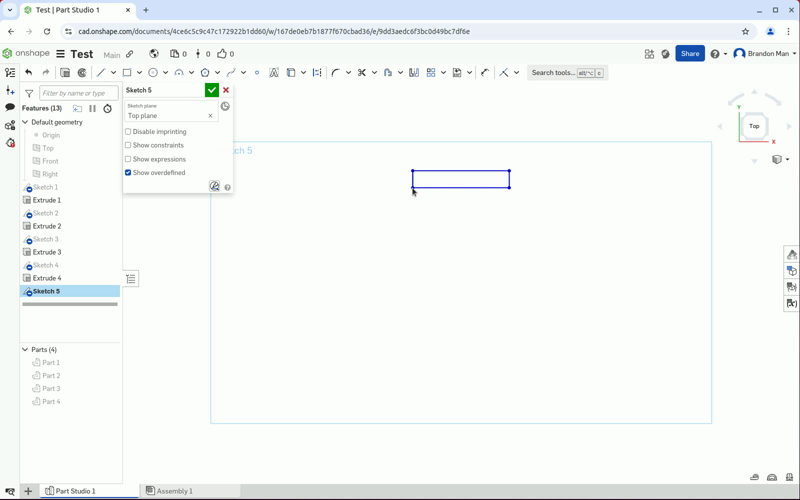
mouse_move(427, 183)
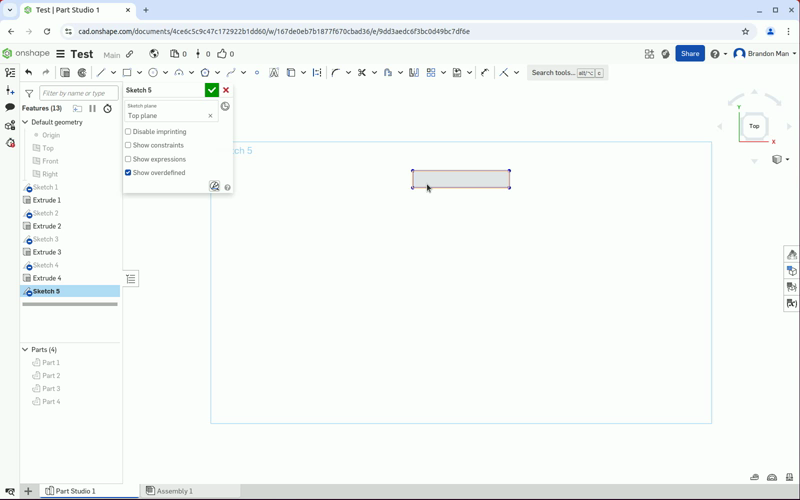
scroll(6)
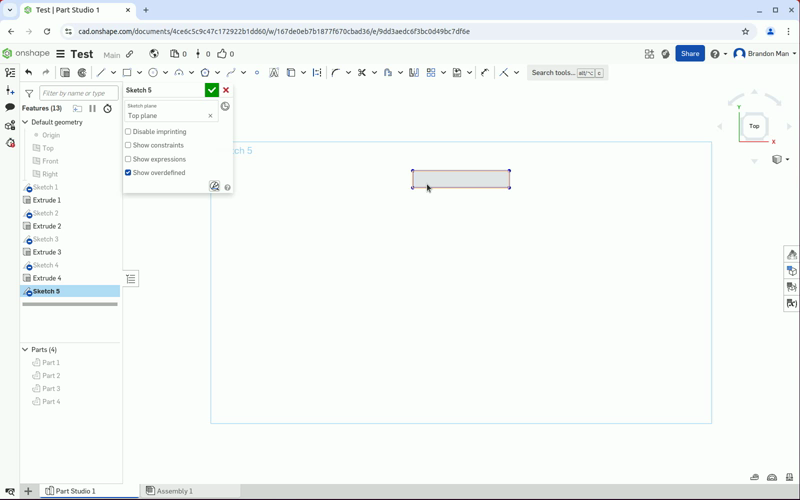
scroll(6)
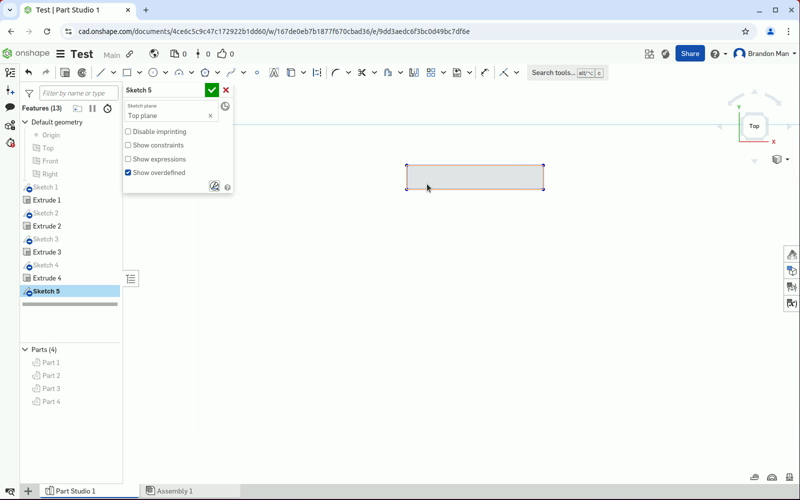
scroll(6)
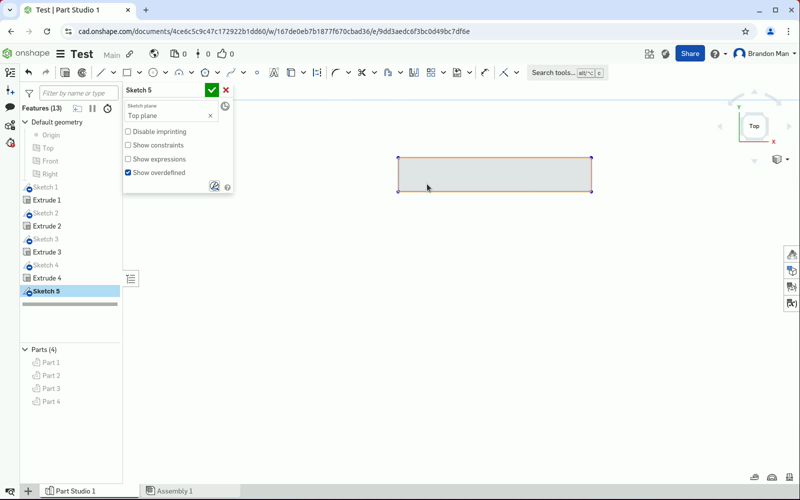
scroll(6)
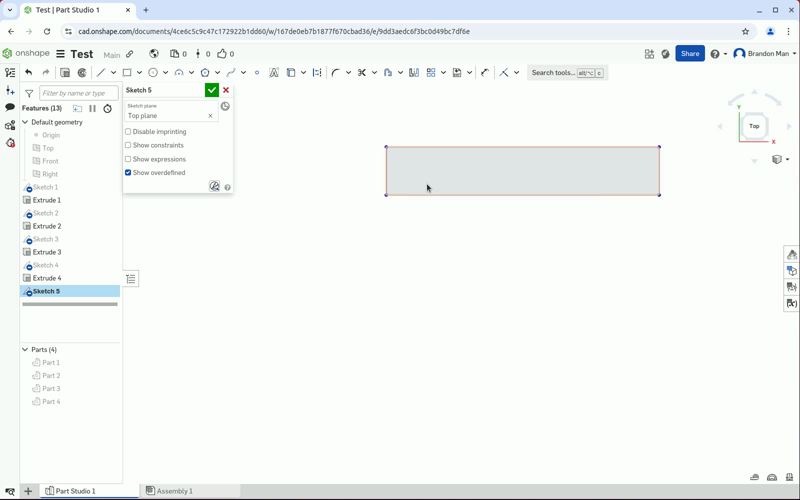
scroll(6)
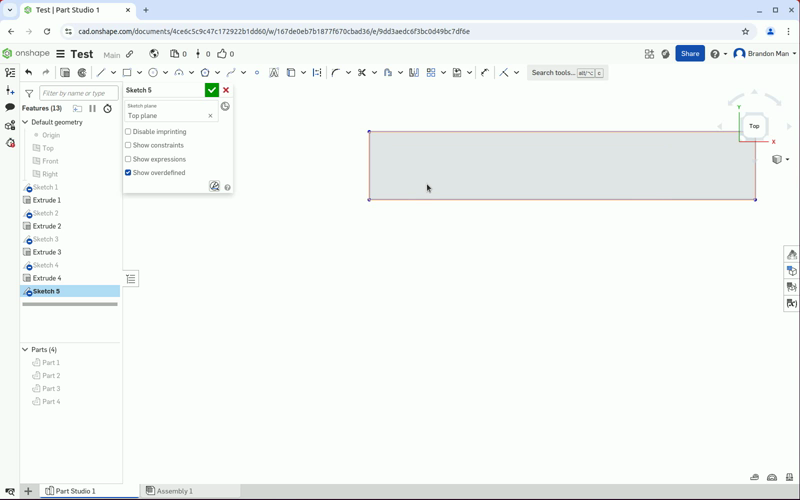
scroll(6)
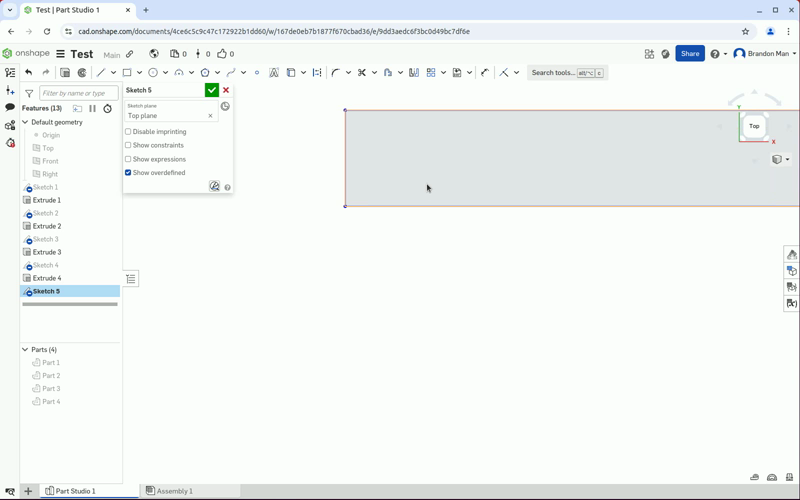
scroll(6)
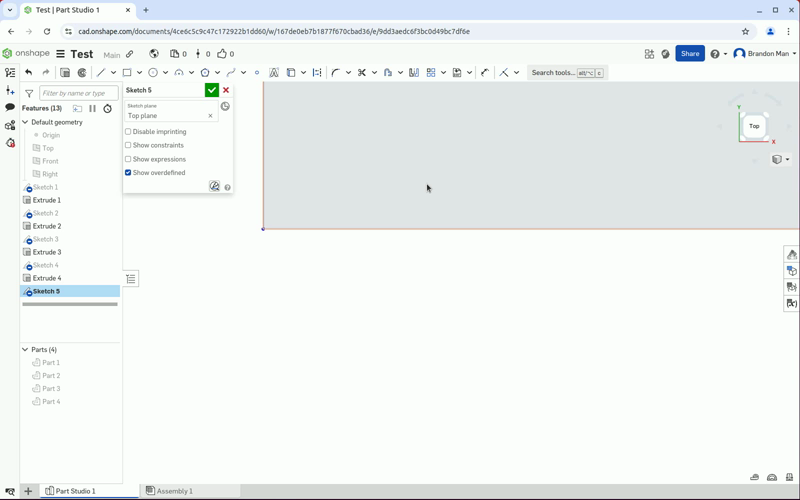
click(427, 183)
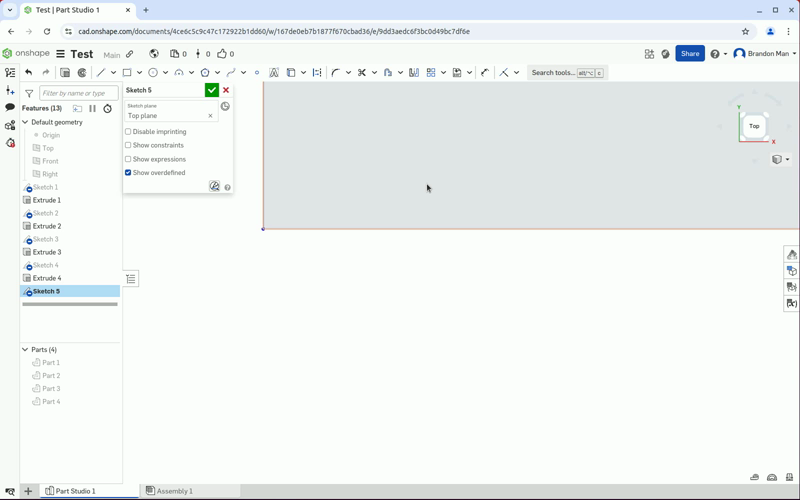
scroll(-6)
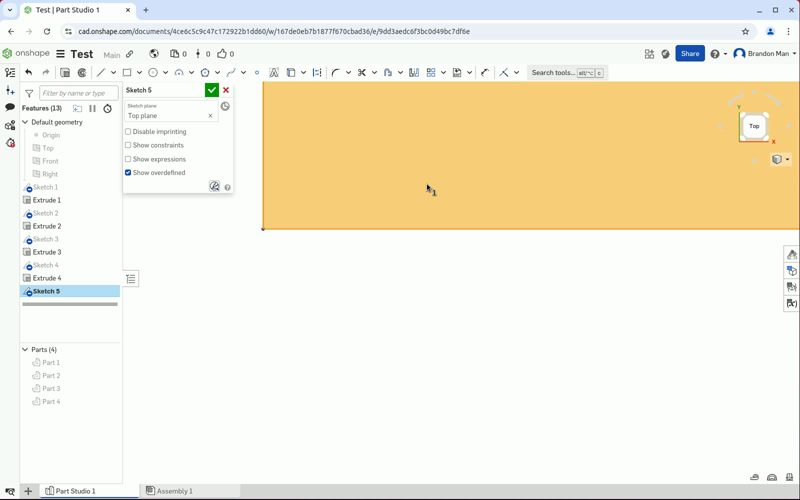
scroll(-6)
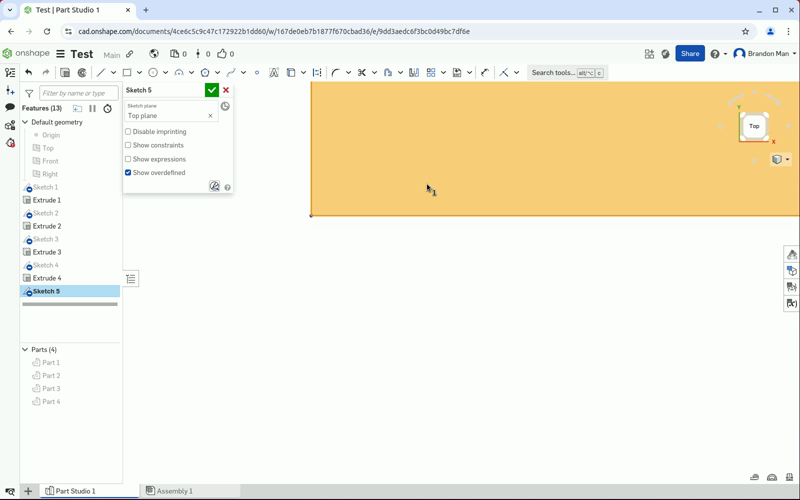
scroll(-6)
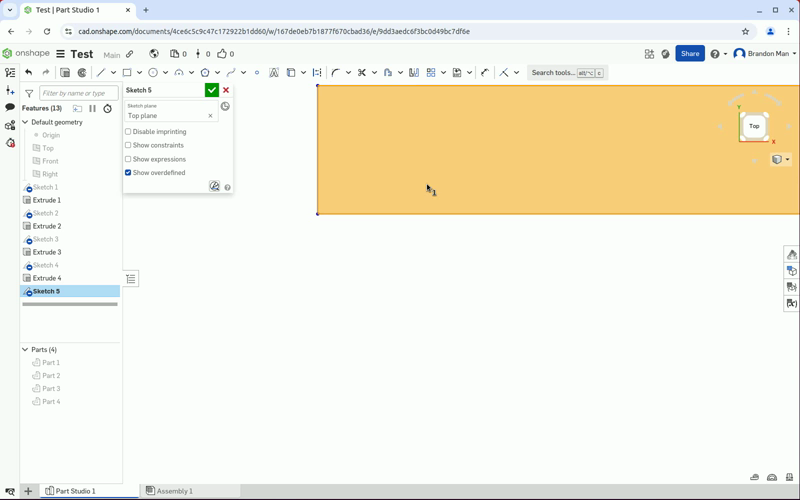
scroll(-6)
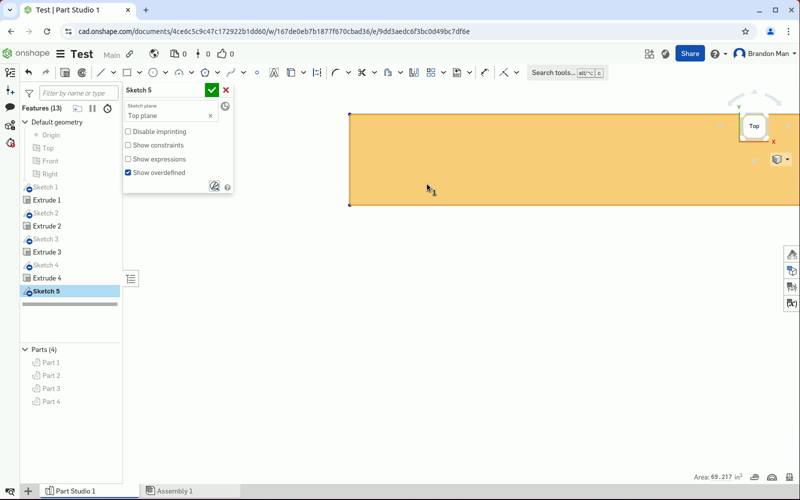
scroll(-6)
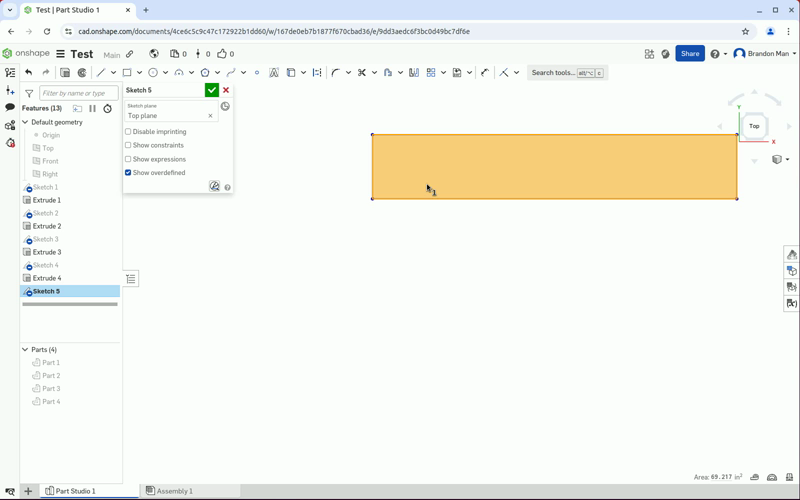
scroll(-6)
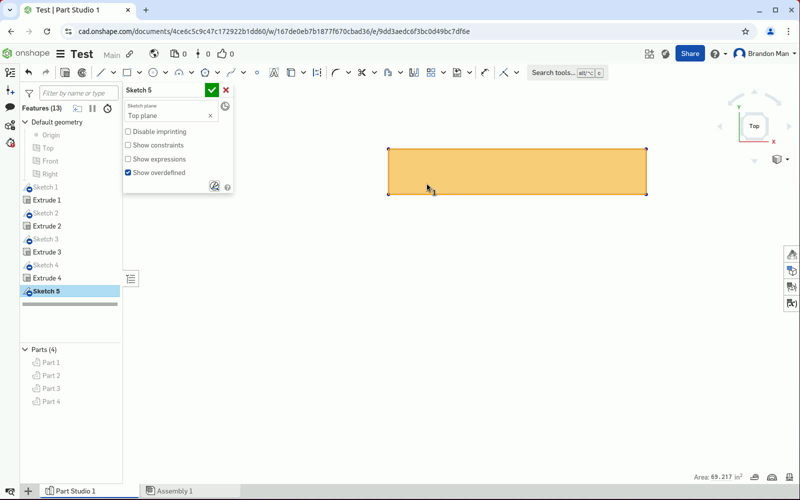
scroll(-6)
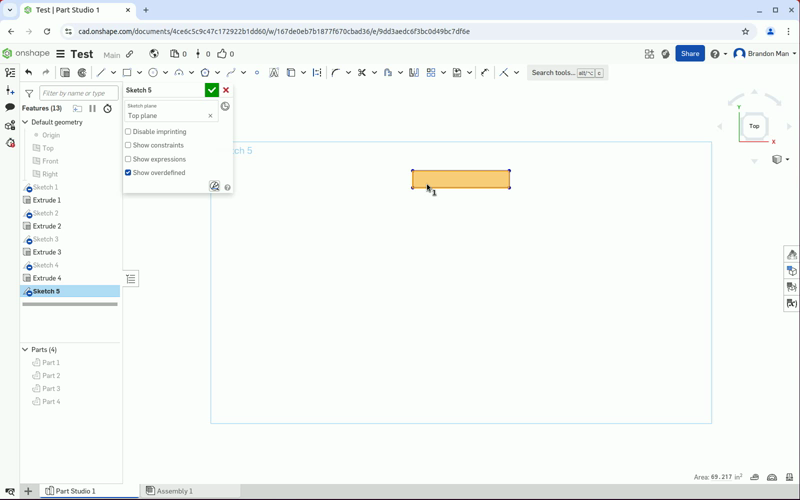
mouse_move(73, 352)
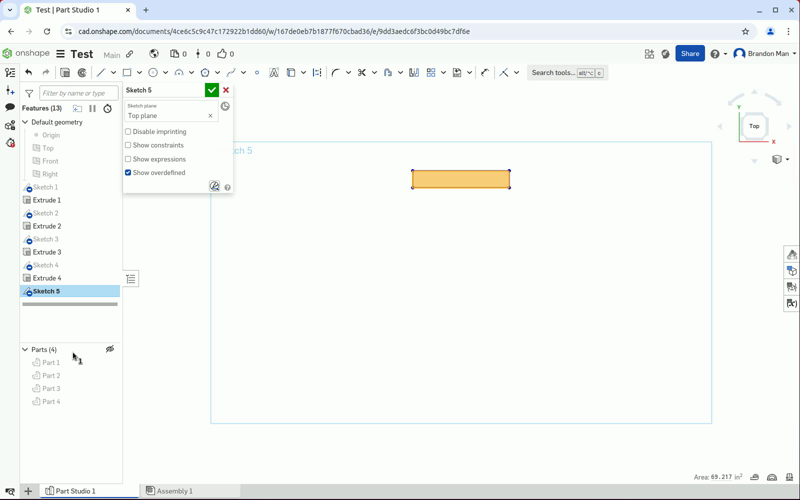
key(shift+y)
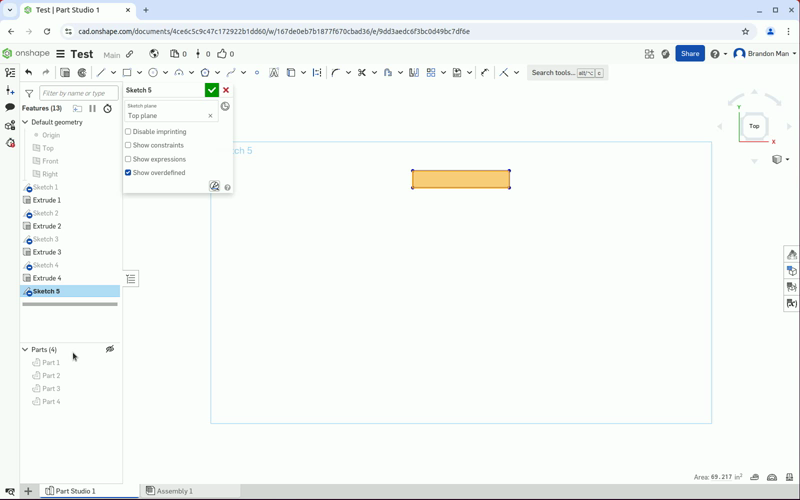
key(shift+e)
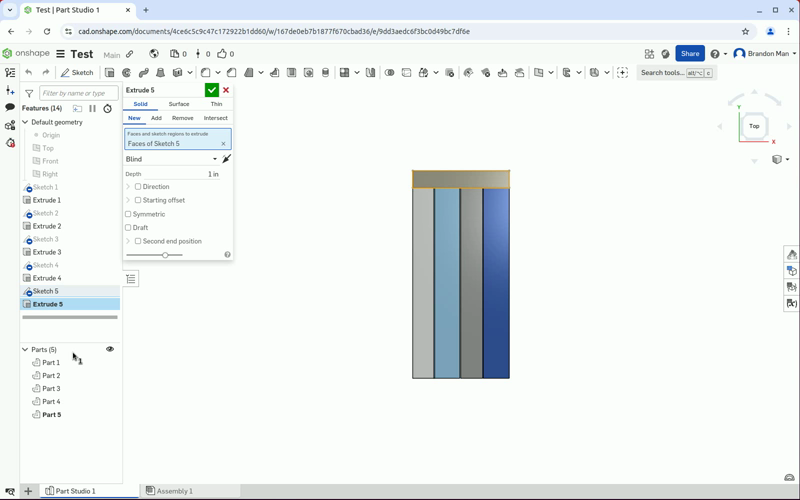
mouse_move(143, 106)
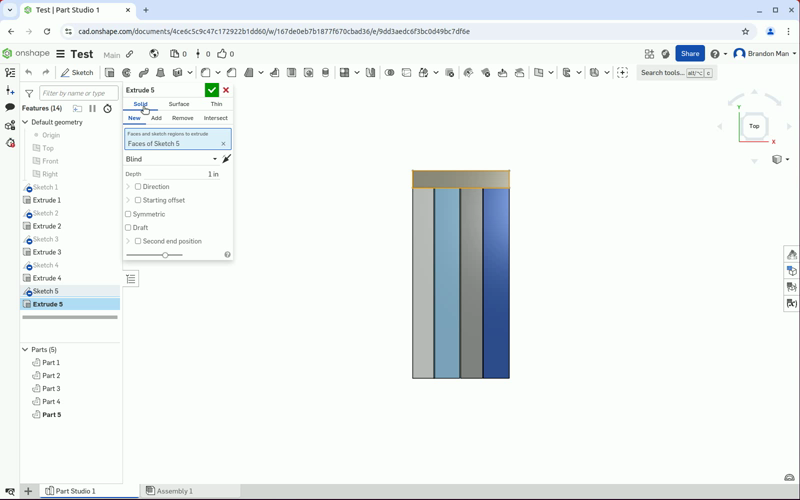
click(143, 106)
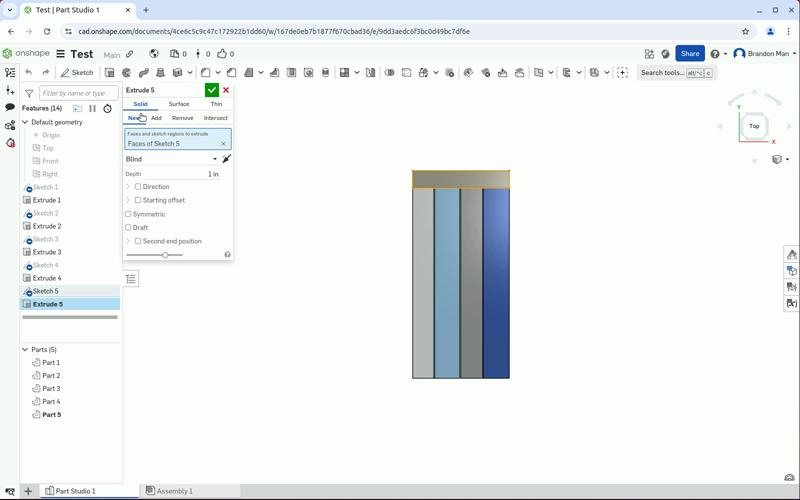
mouse_move(137, 120)
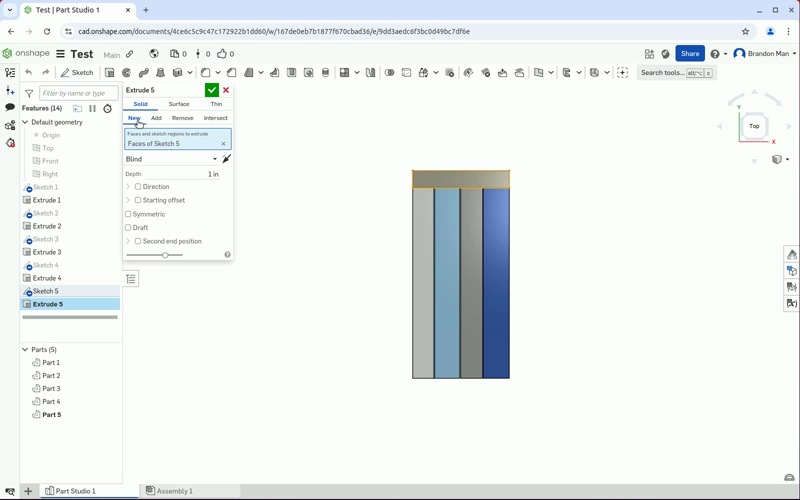
click(137, 120)
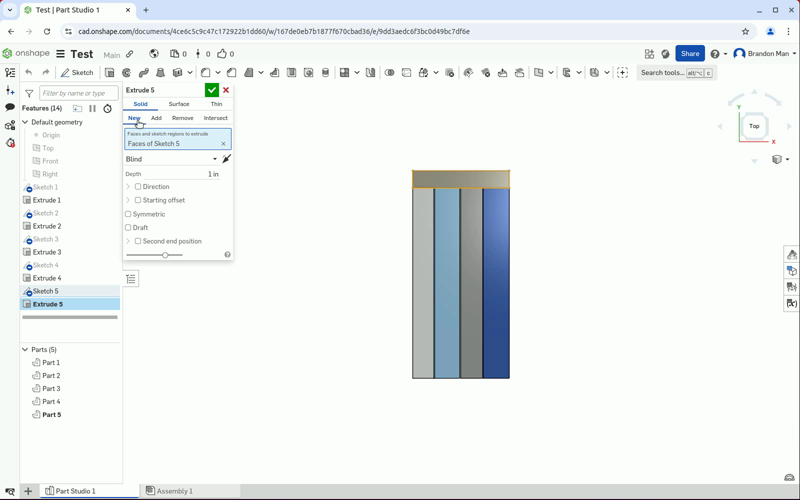
key(tab, 4)
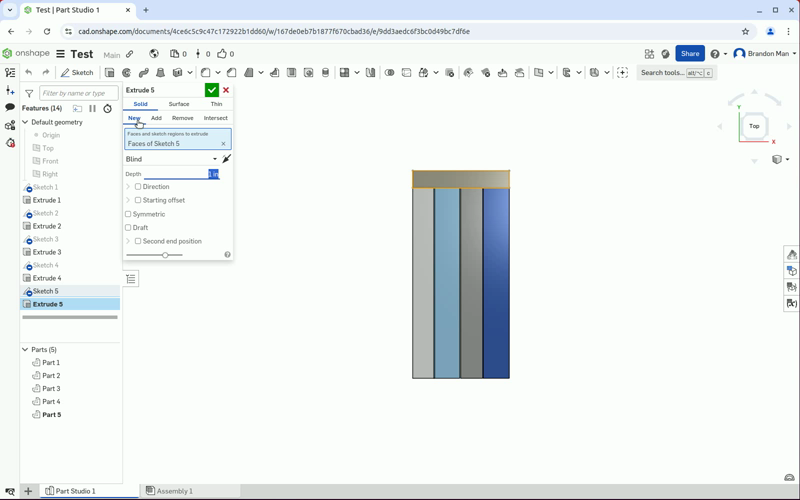
text(0.722)
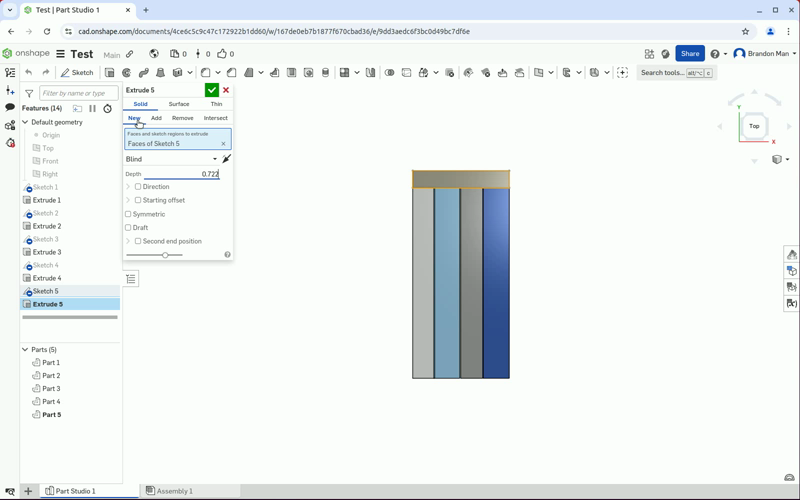
key(enter)
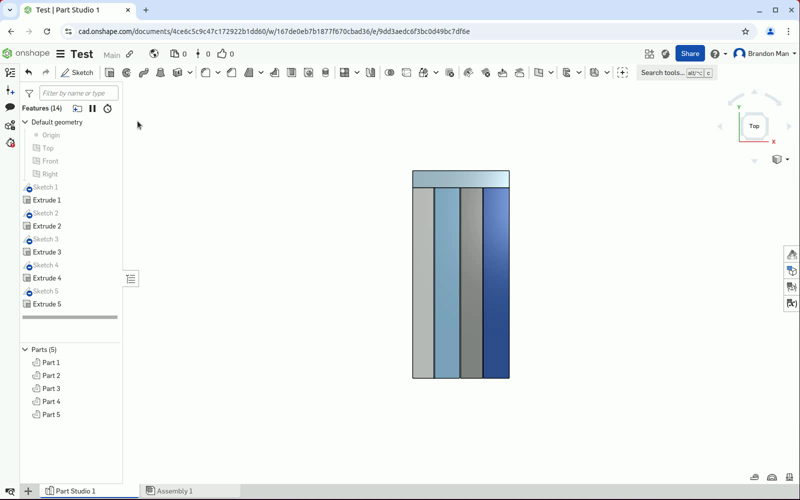
key(shift+h)
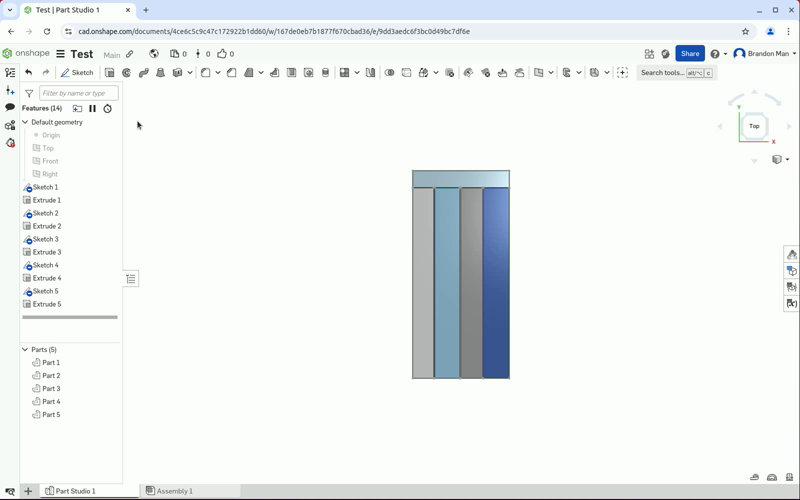
key(shift+h)
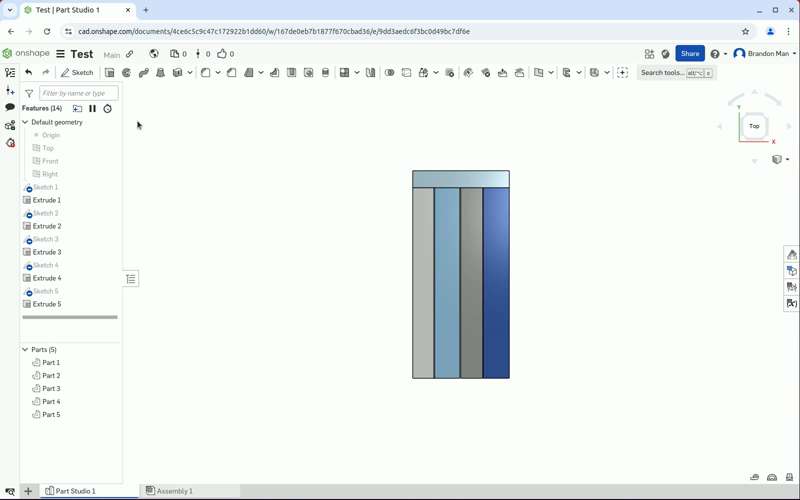
mouse_move(73, 189)
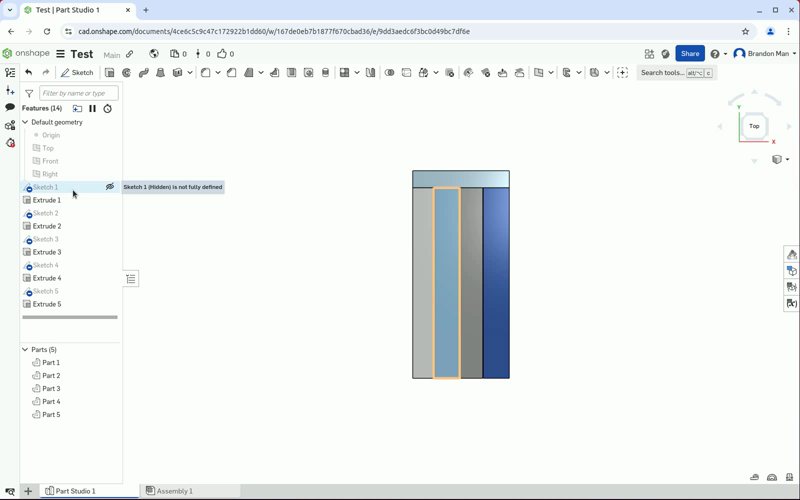
click(73, 189)
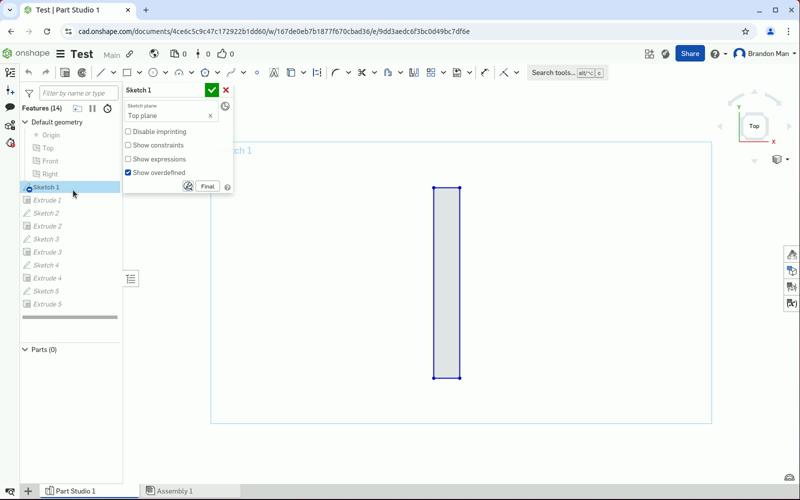
mouse_move(229, 92)
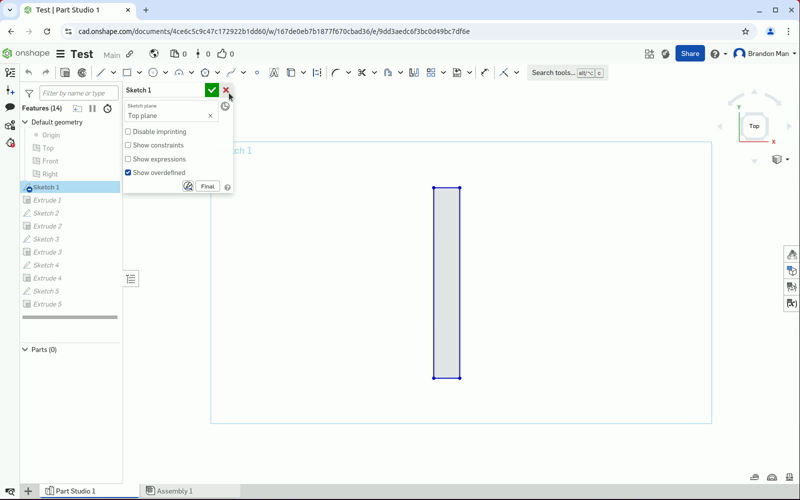
click(229, 92)
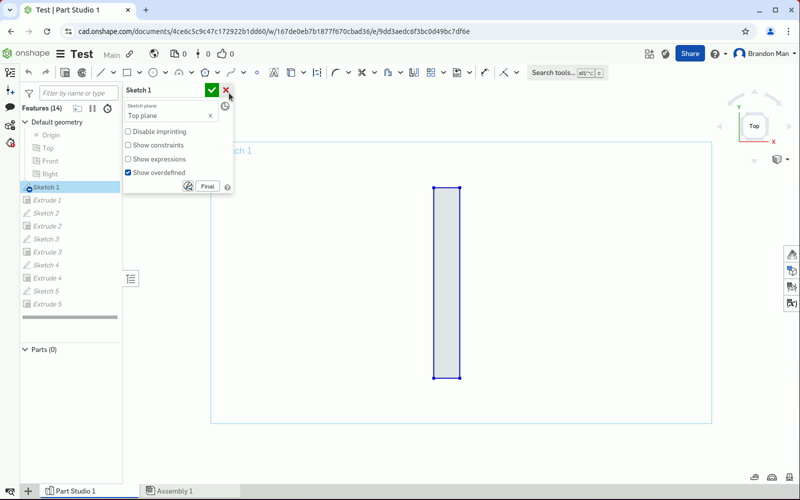
key(shift+s)
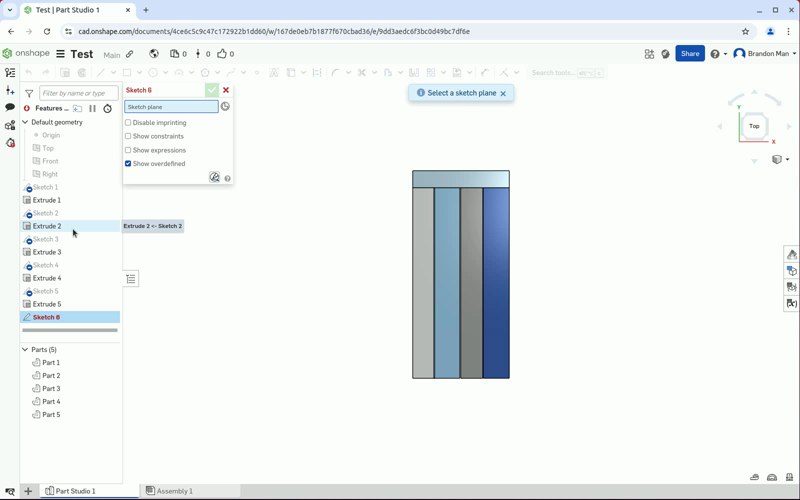
scroll(3)
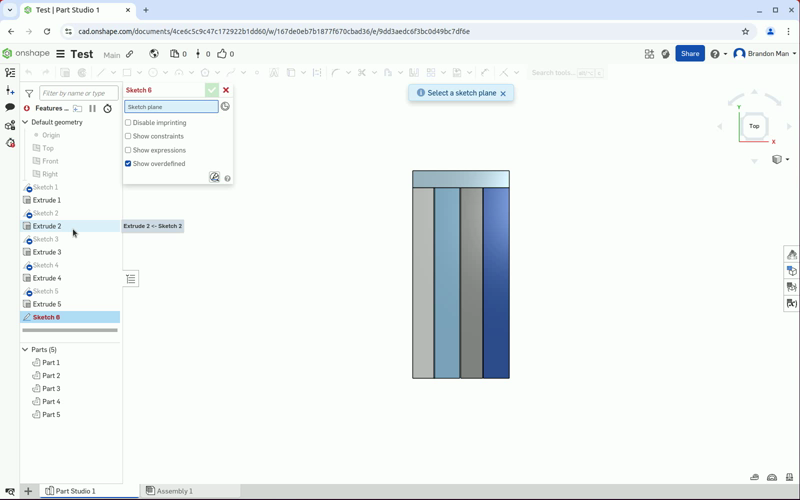
mouse_move(73, 150)
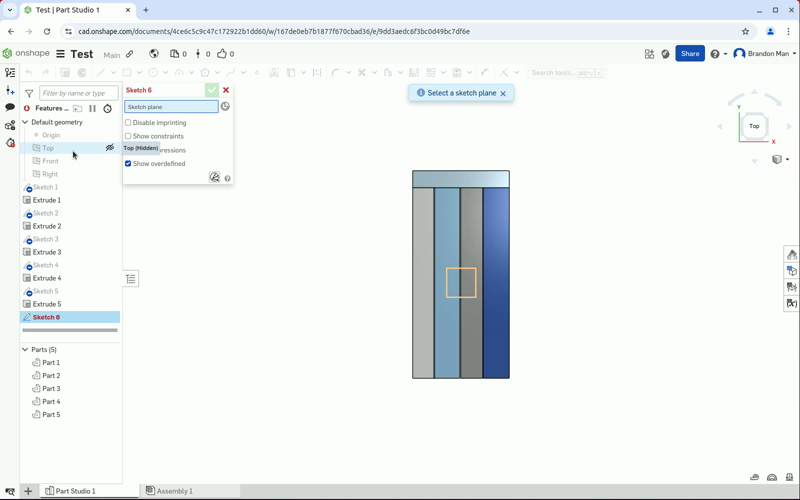
click(73, 150)
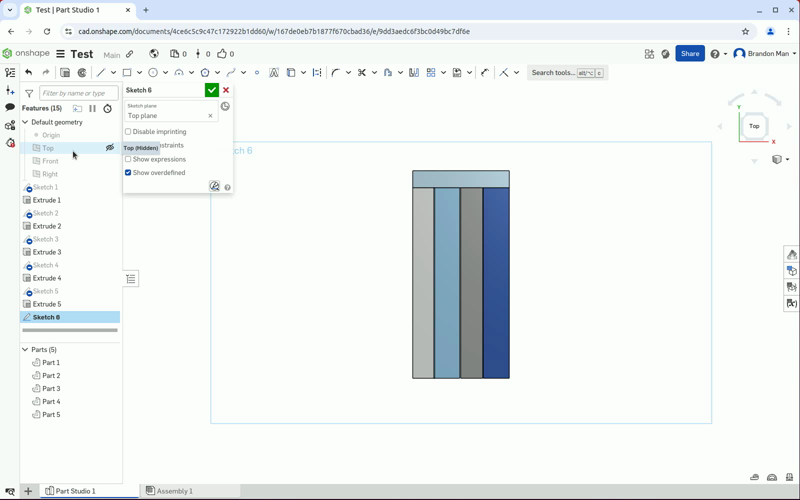
mouse_move(73, 352)
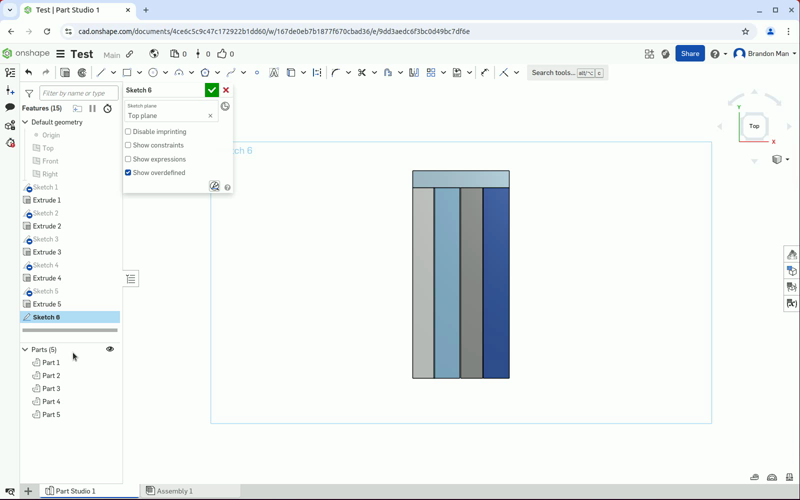
key(y)
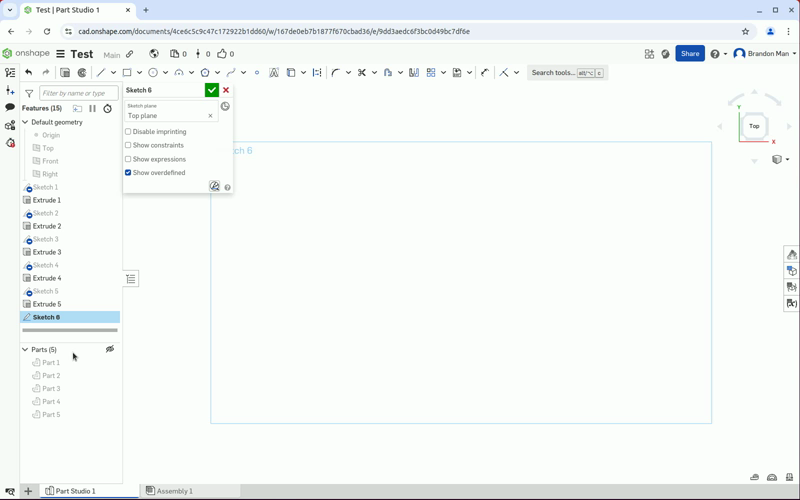
key(l)
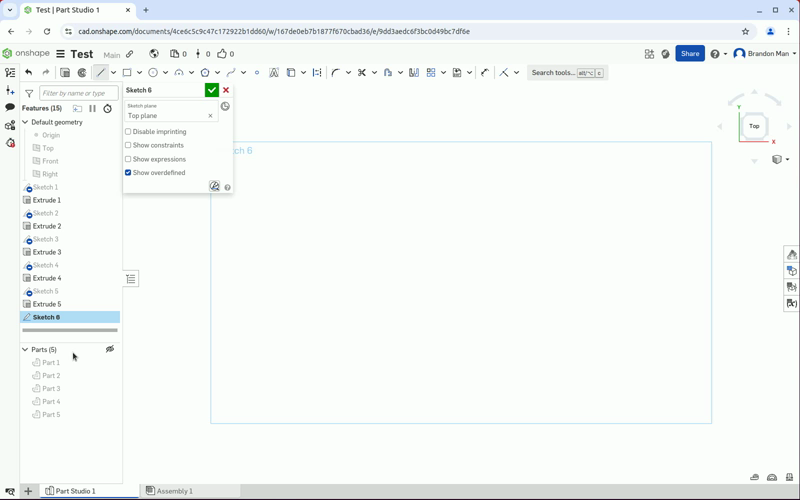
key_down(shift)
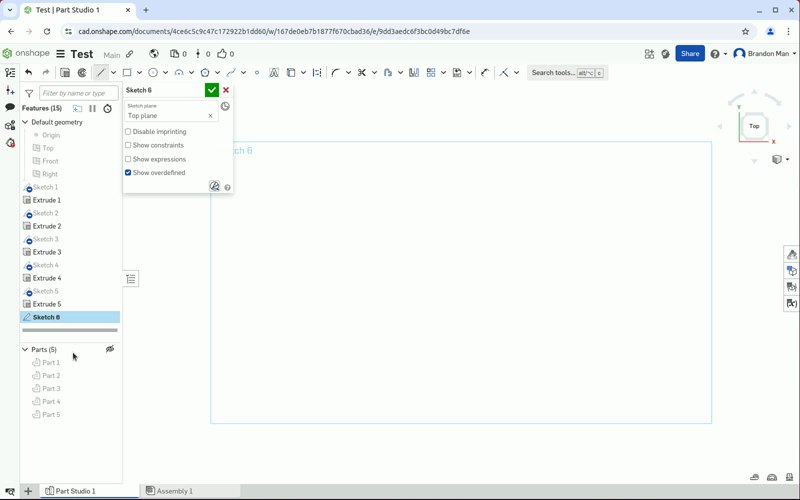
mouse_move(412, 395)
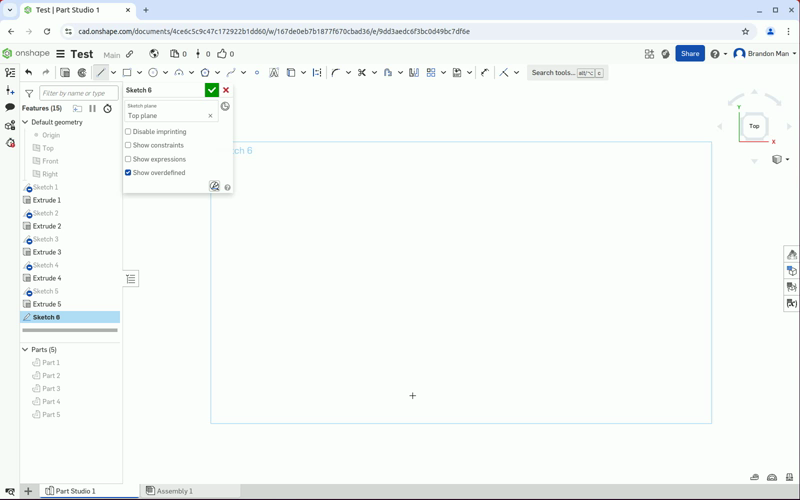
click(412, 395)
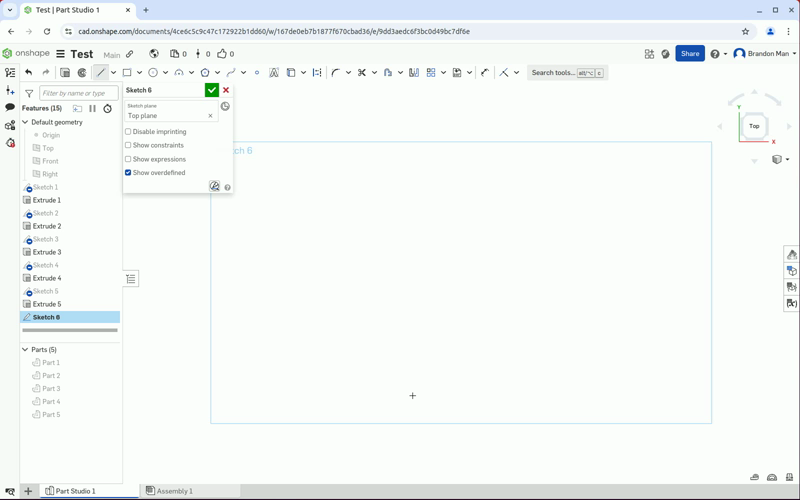
key_up(shift)
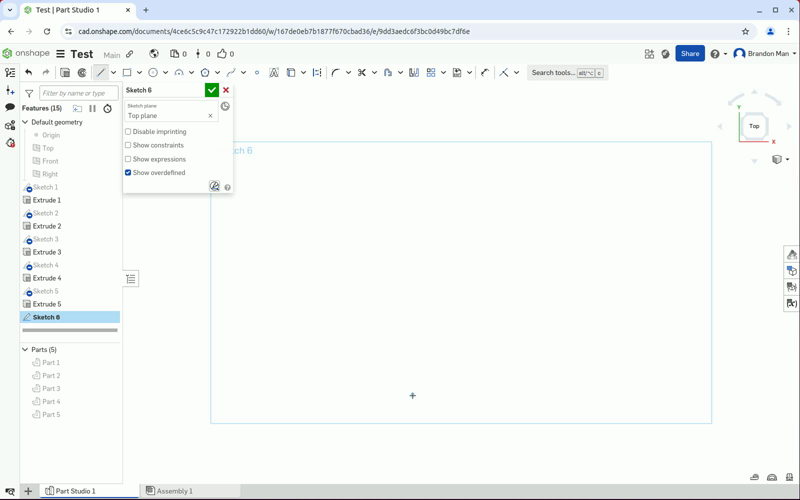
key_down(shift)
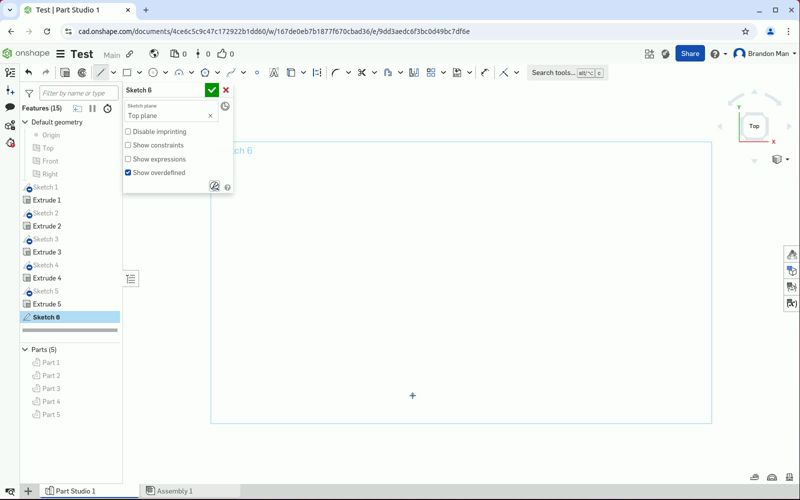
mouse_move(509, 395)
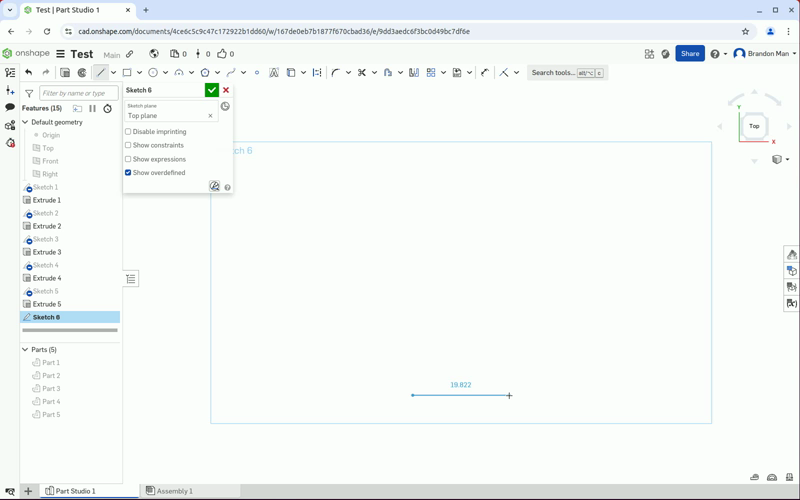
click(509, 395)
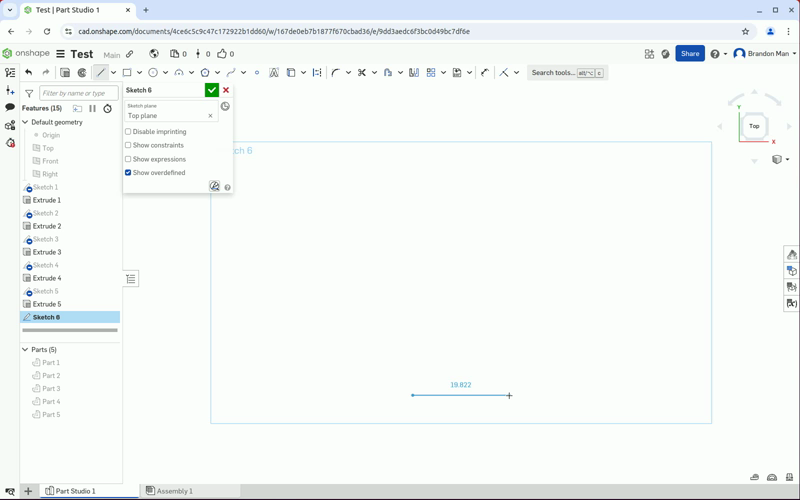
key_up(shift)
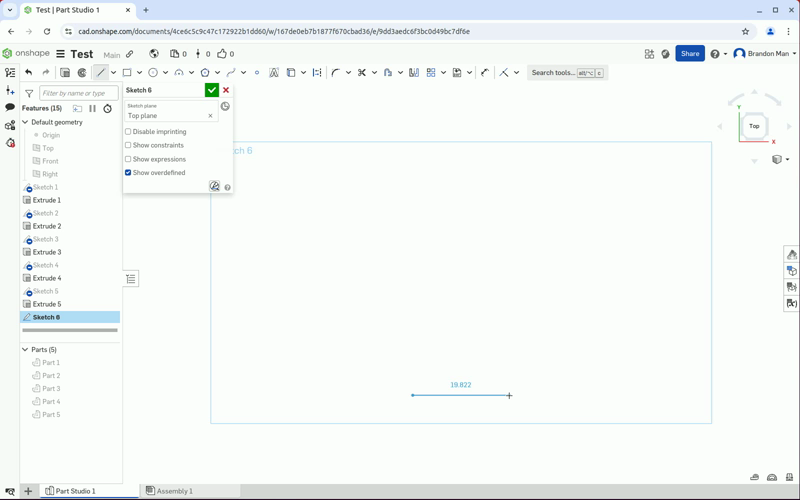
key_down(shift)
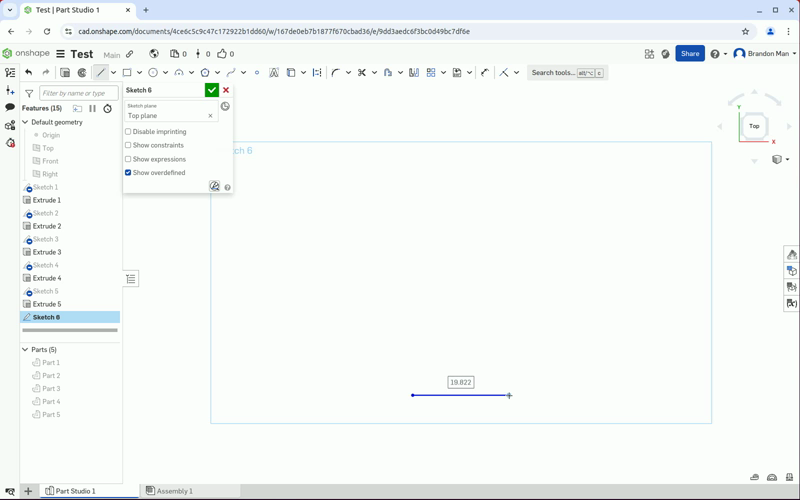
mouse_move(539, 395)
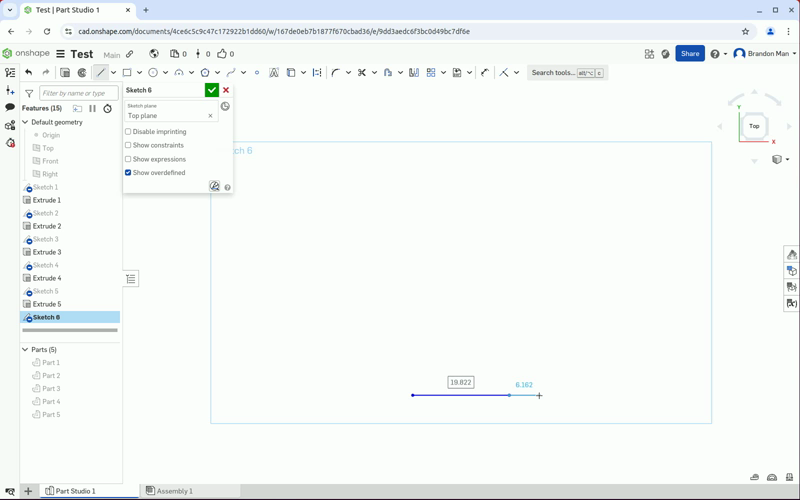
mouse_move(509, 378)
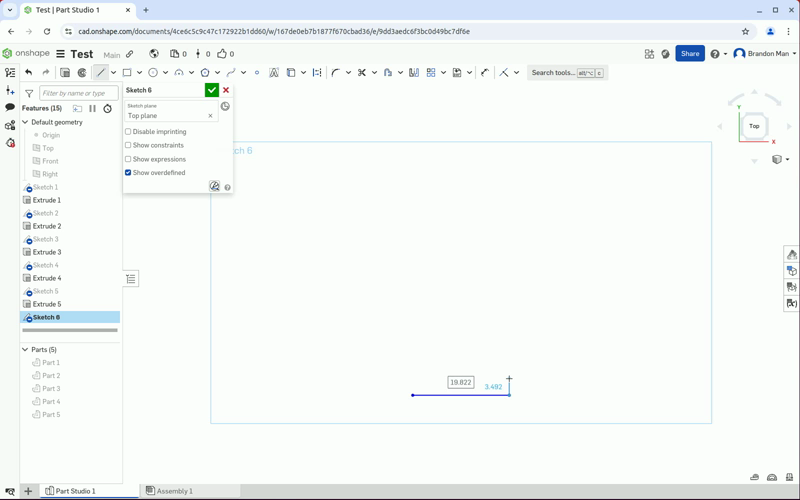
click(509, 378)
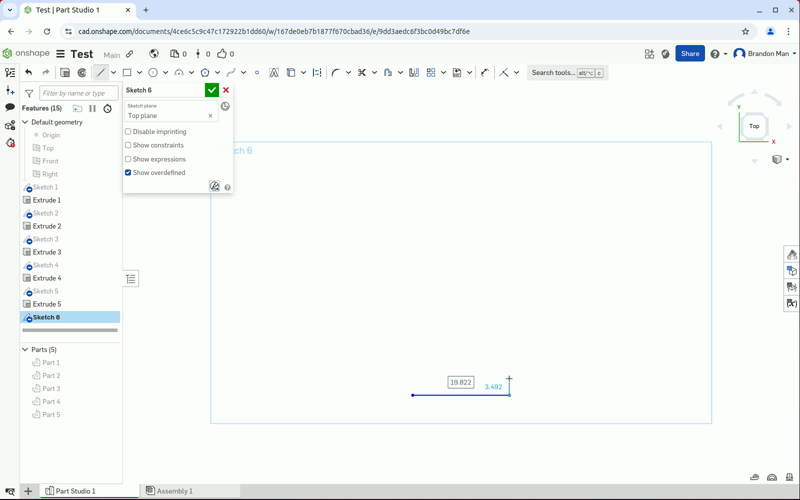
key_up(shift)
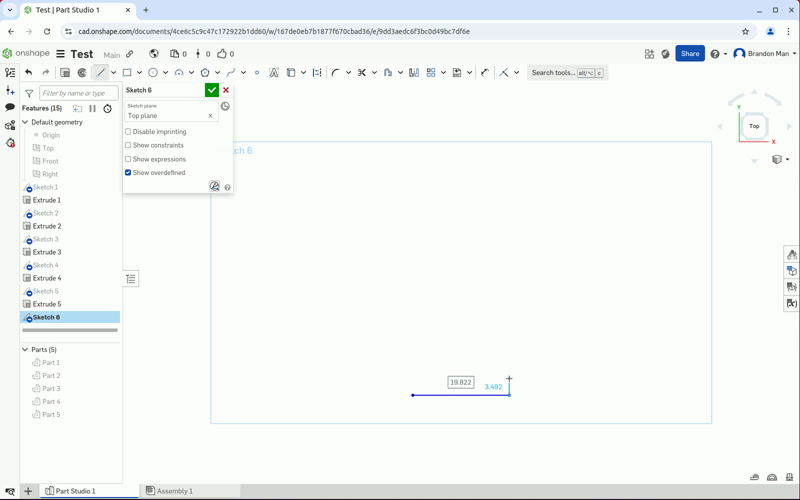
key_down(shift)
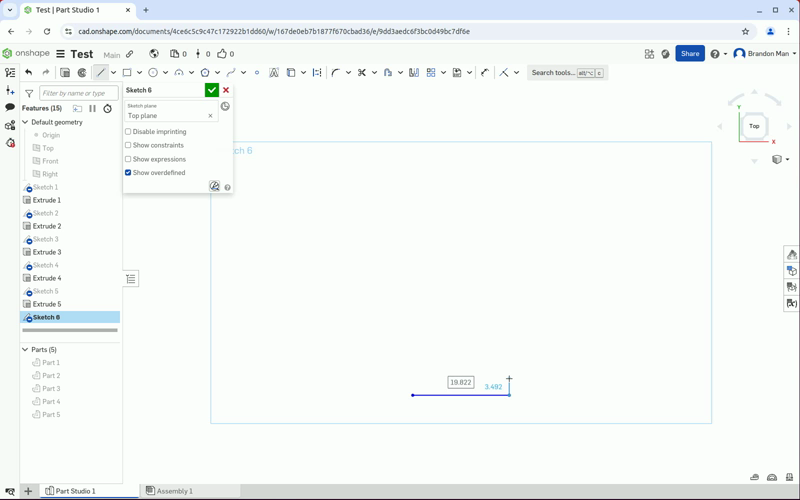
mouse_move(412, 378)
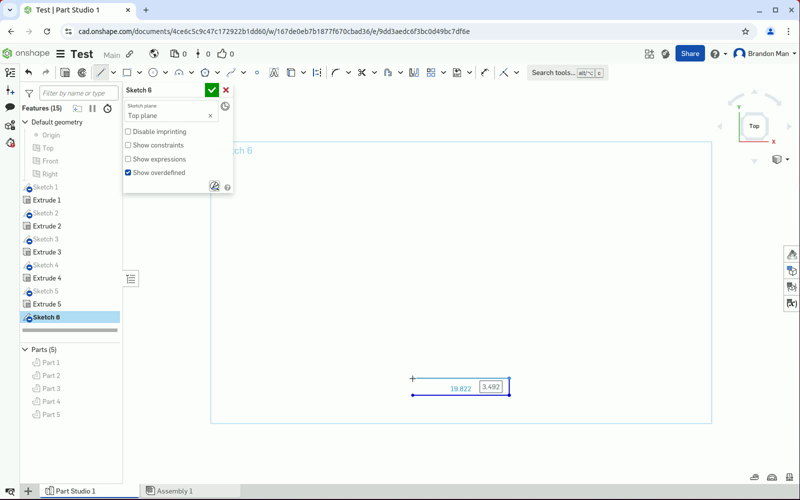
click(412, 378)
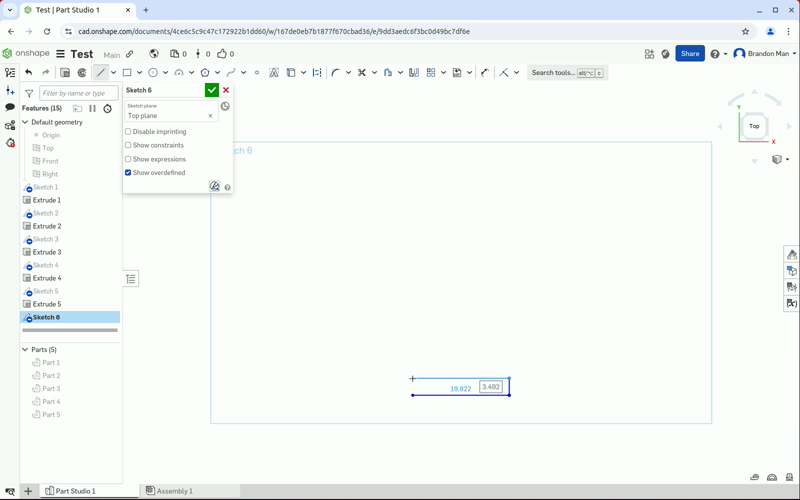
key_up(shift)
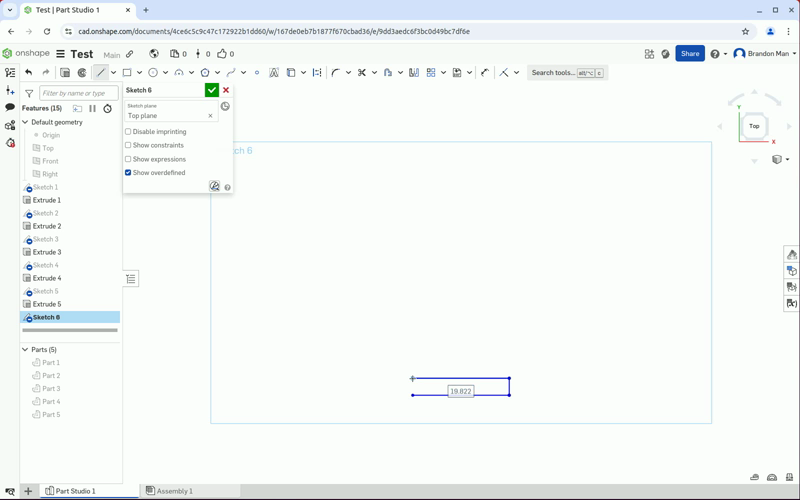
mouse_move(442, 378)
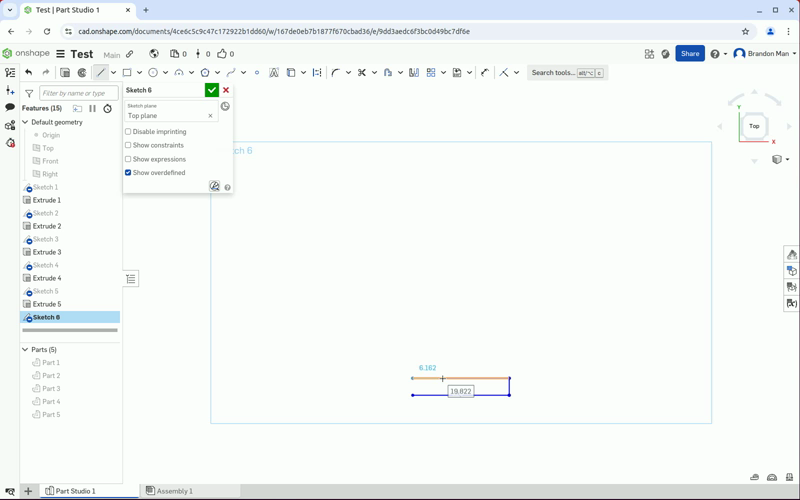
key_down(shift)
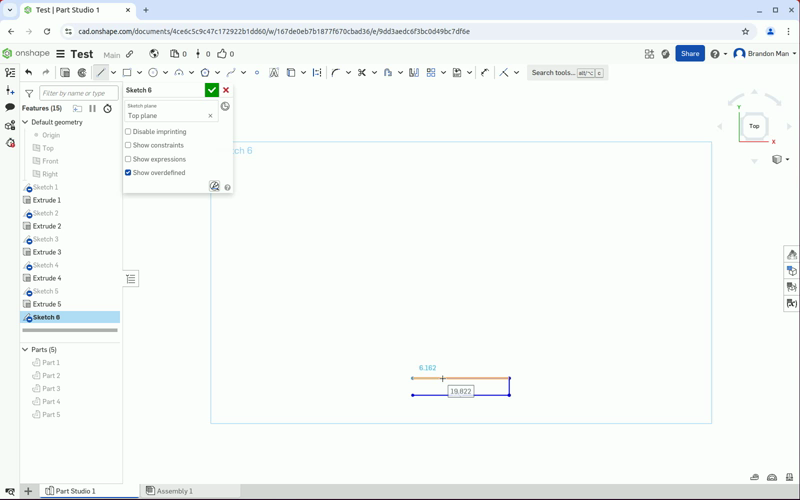
mouse_move(412, 395)
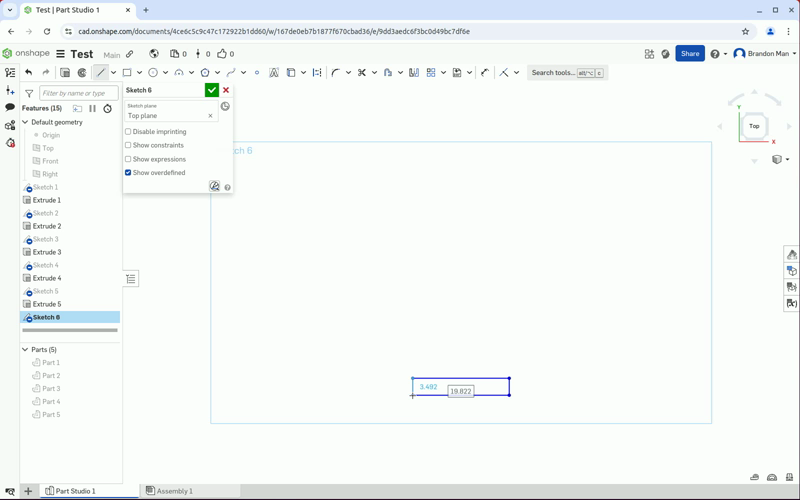
key_up(shift)
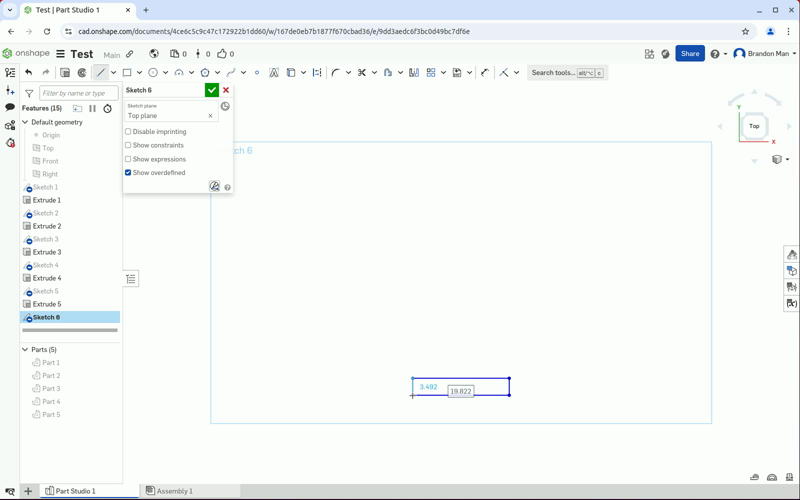
click(412, 395)
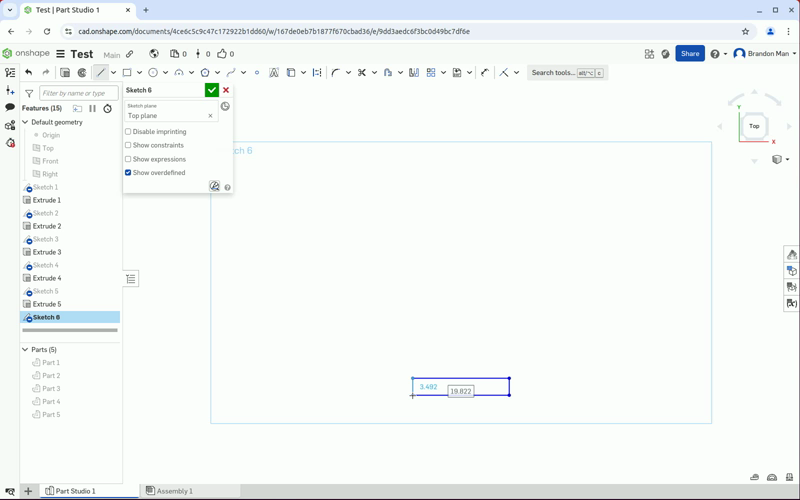
key(esc)
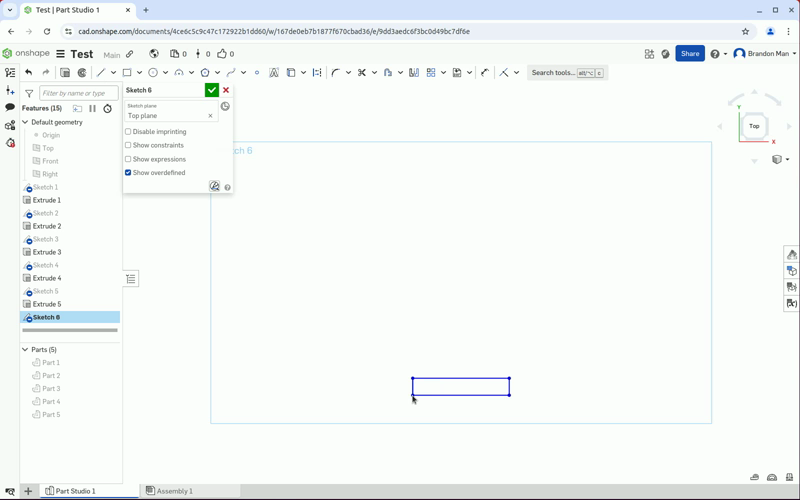
mouse_move(435, 382)
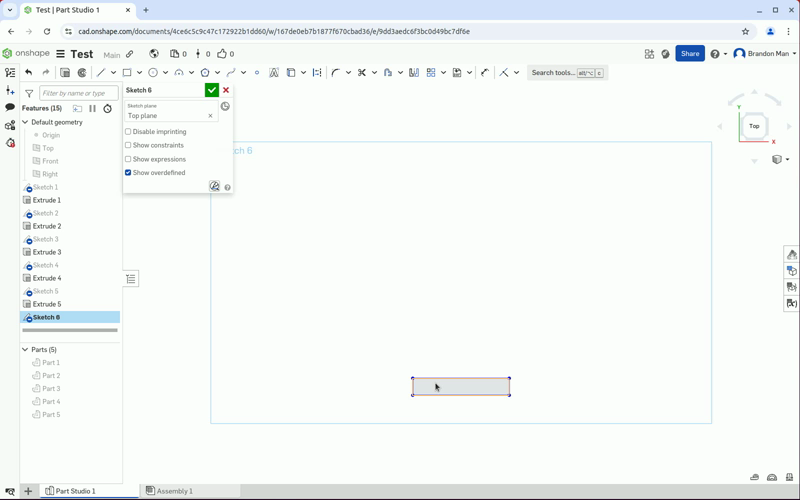
scroll(6)
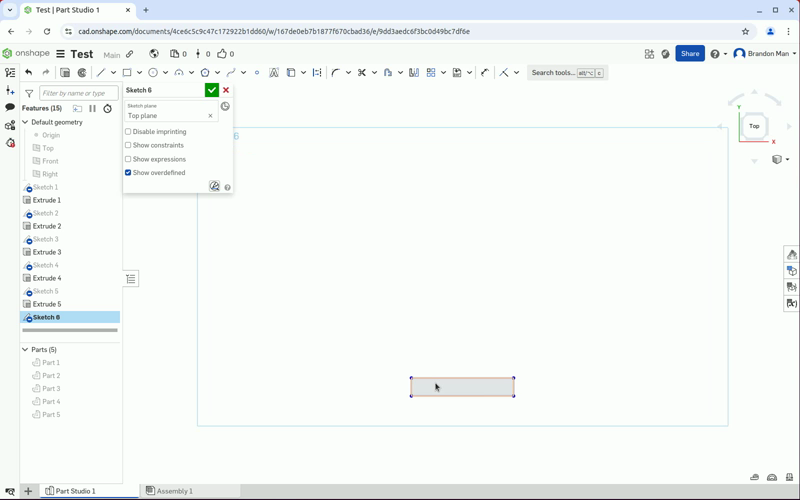
scroll(6)
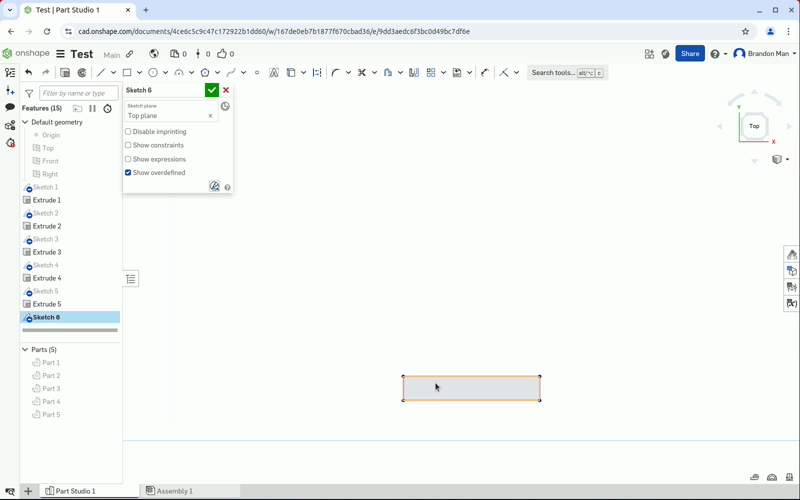
scroll(6)
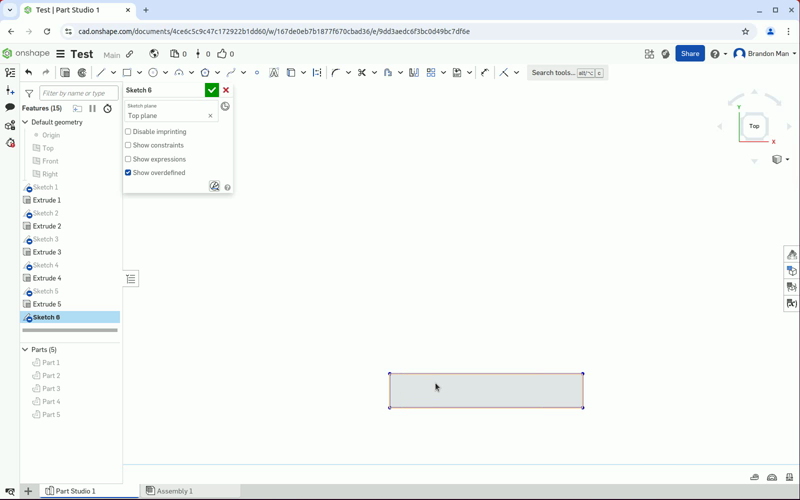
scroll(6)
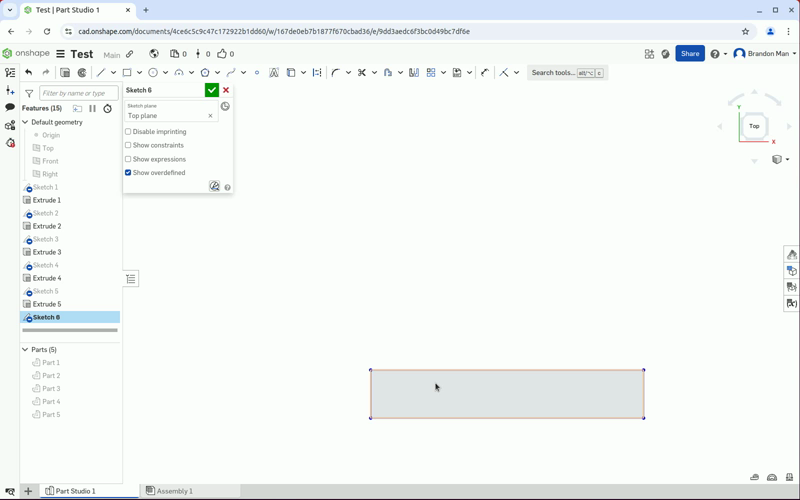
scroll(6)
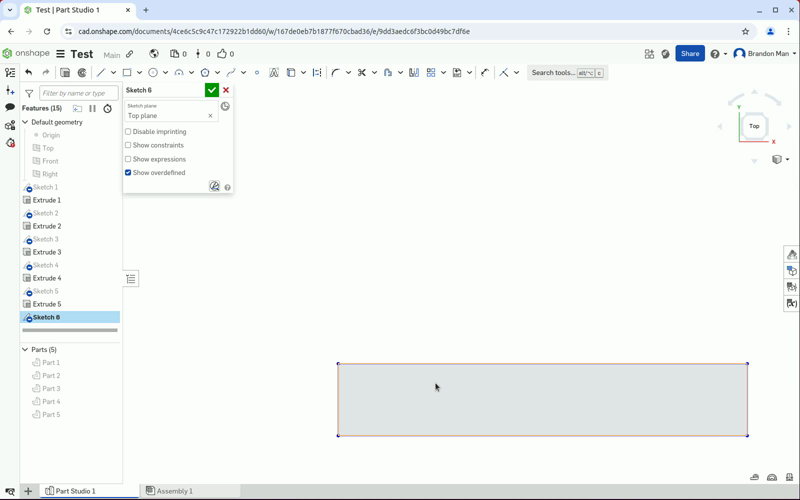
scroll(6)
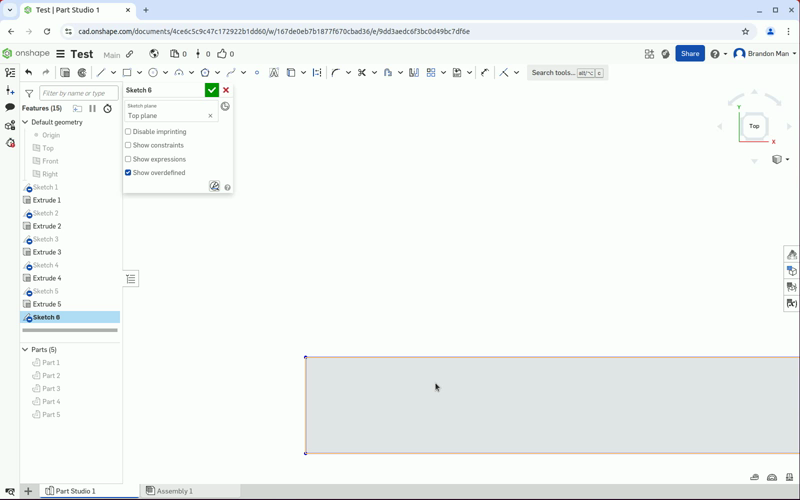
scroll(6)
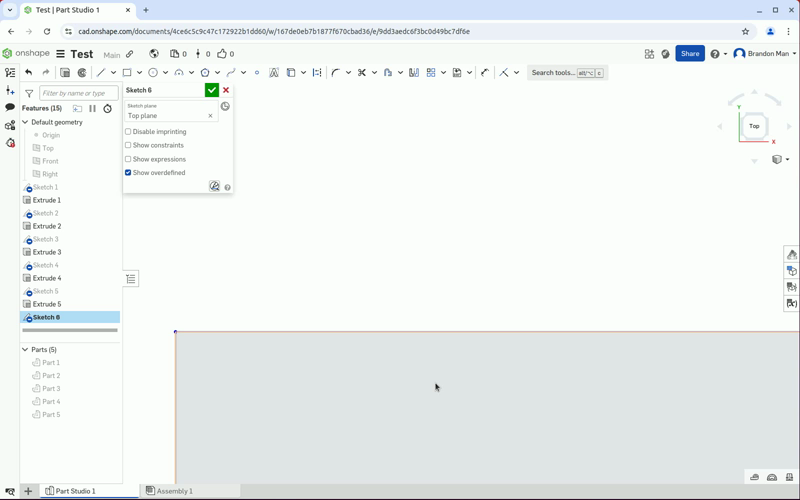
click(435, 382)
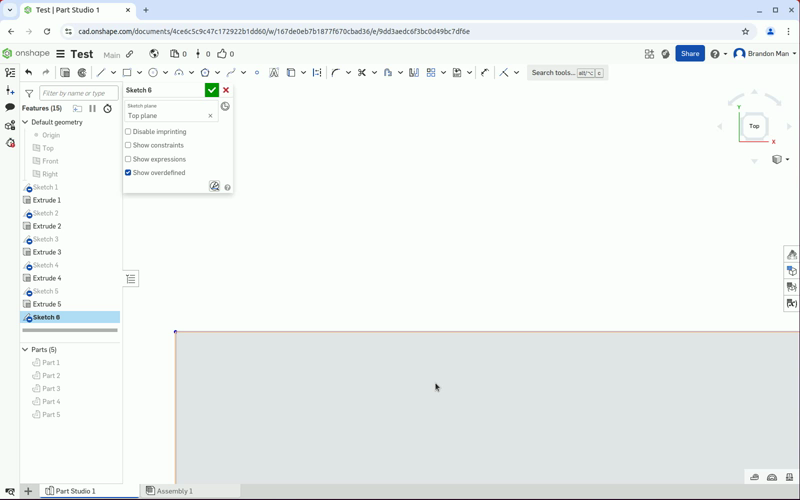
scroll(-6)
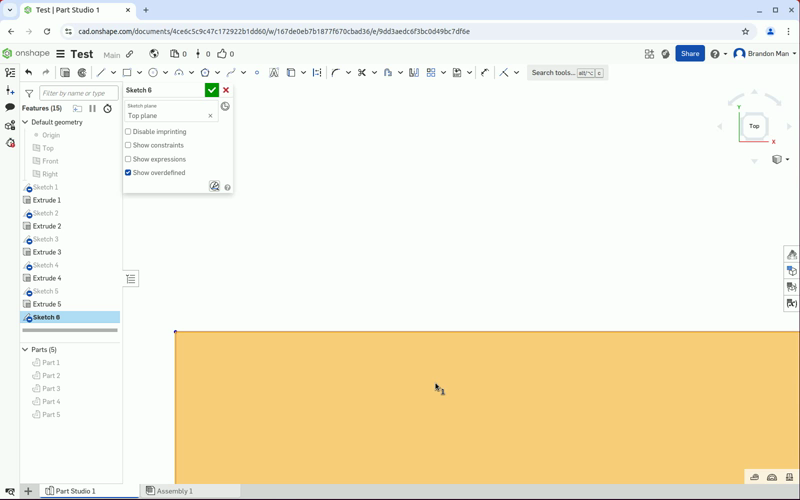
scroll(-6)
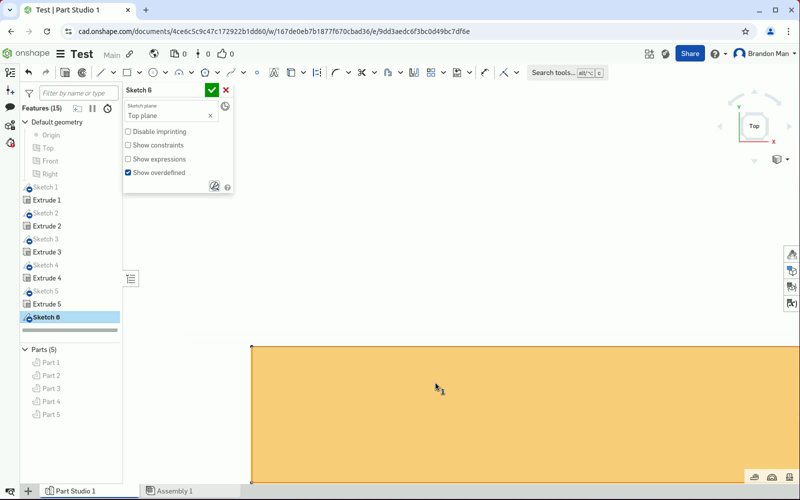
scroll(-6)
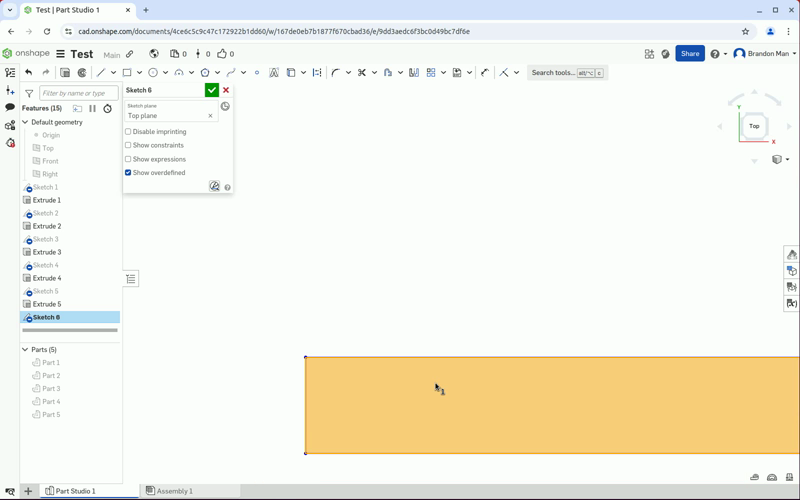
scroll(-6)
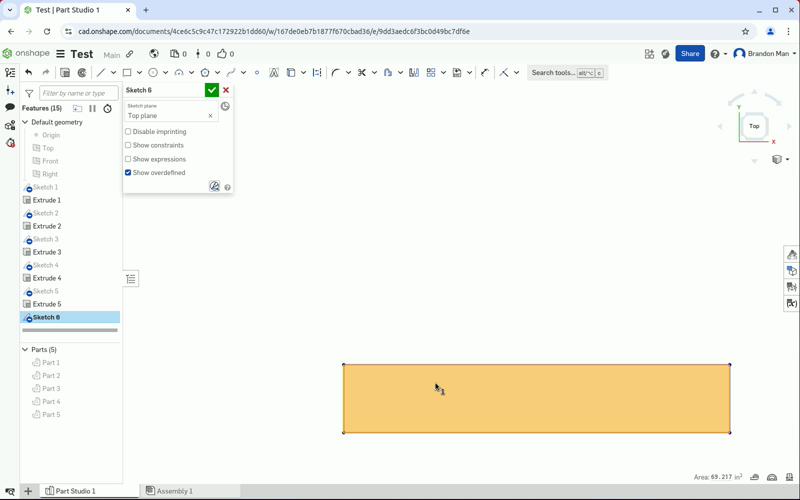
scroll(-6)
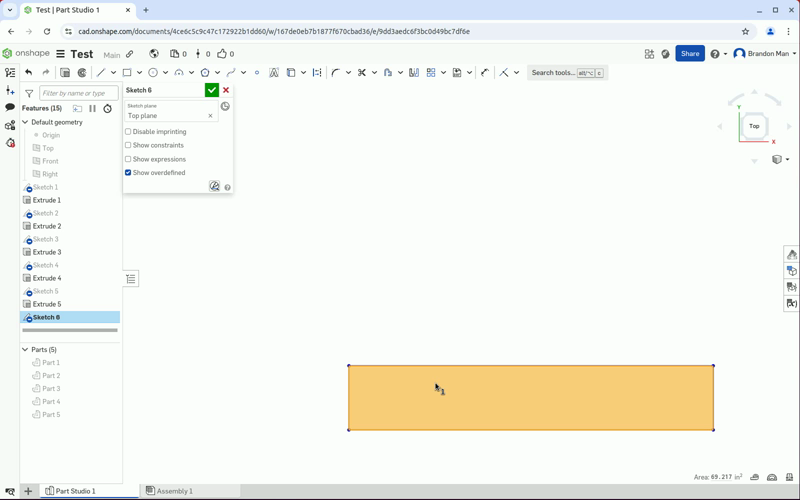
scroll(-6)
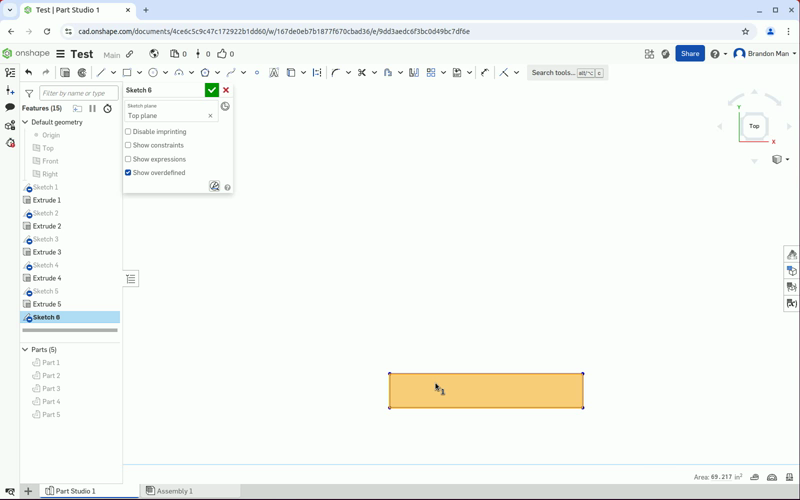
scroll(-6)
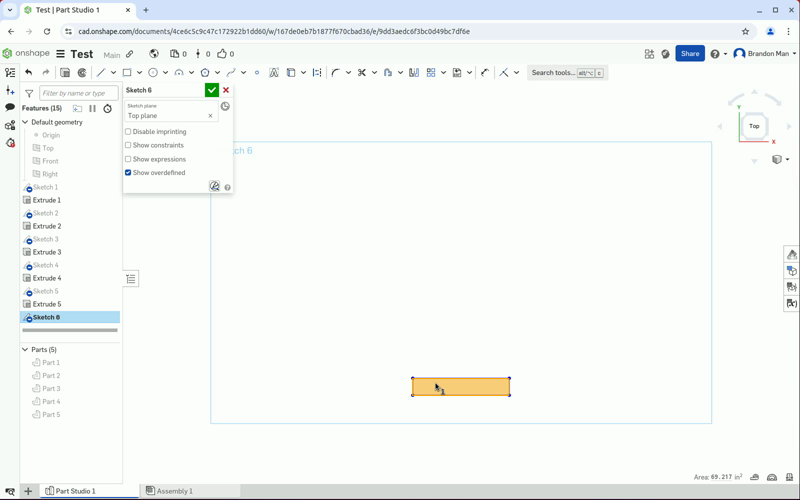
mouse_move(73, 352)
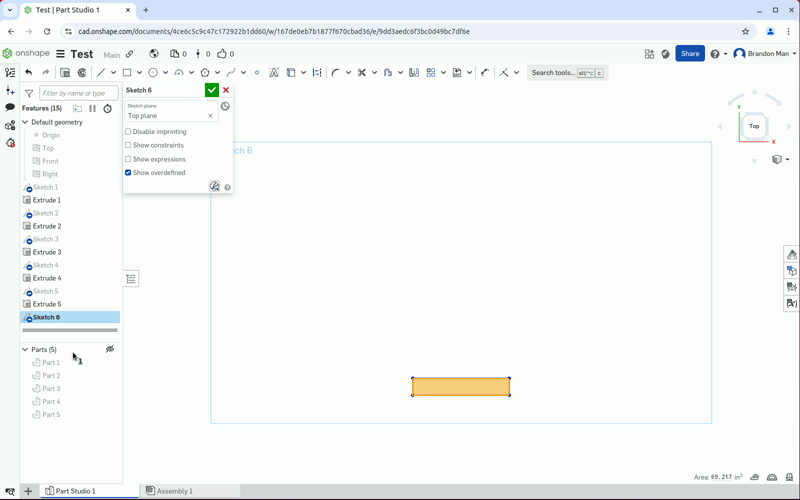
key(shift+y)
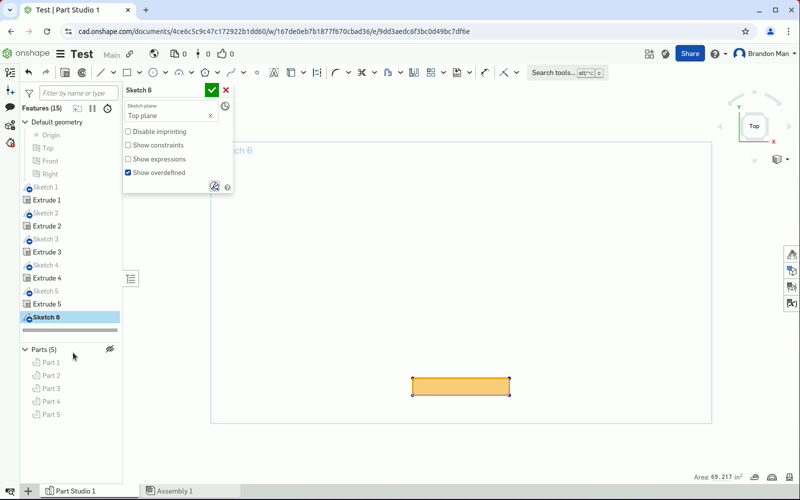
key(shift+e)
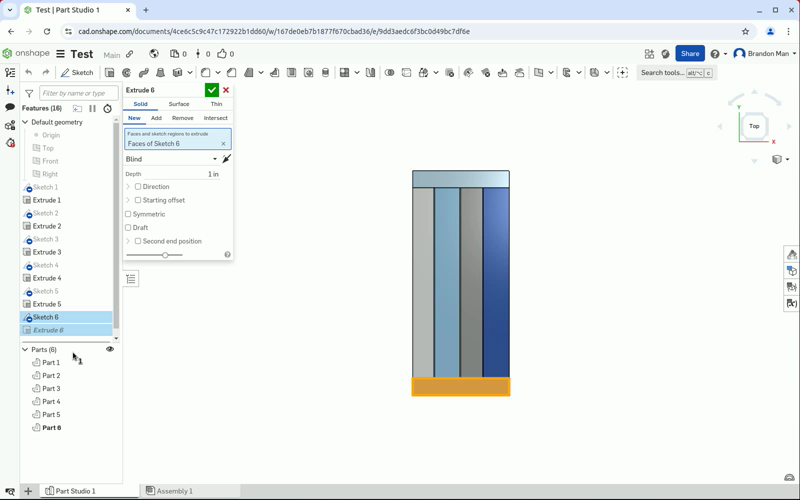
mouse_move(143, 106)
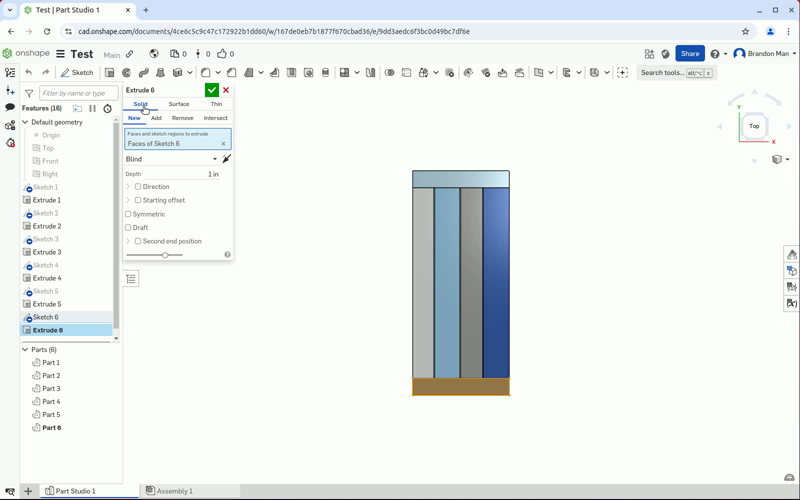
click(143, 106)
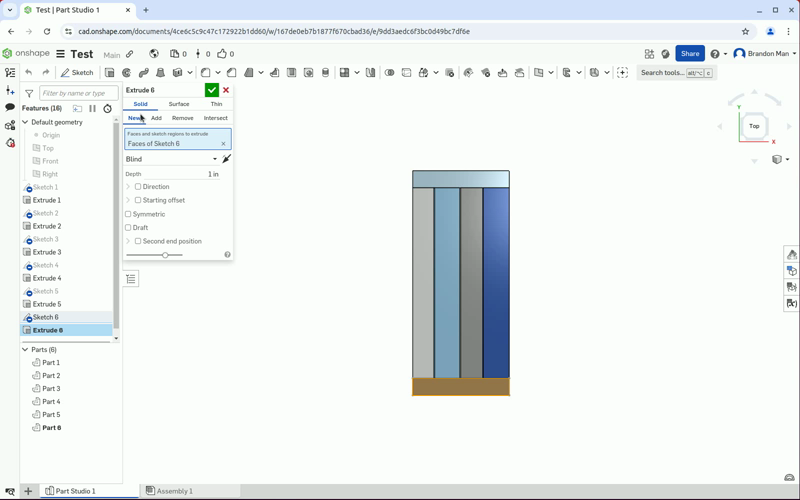
mouse_move(137, 120)
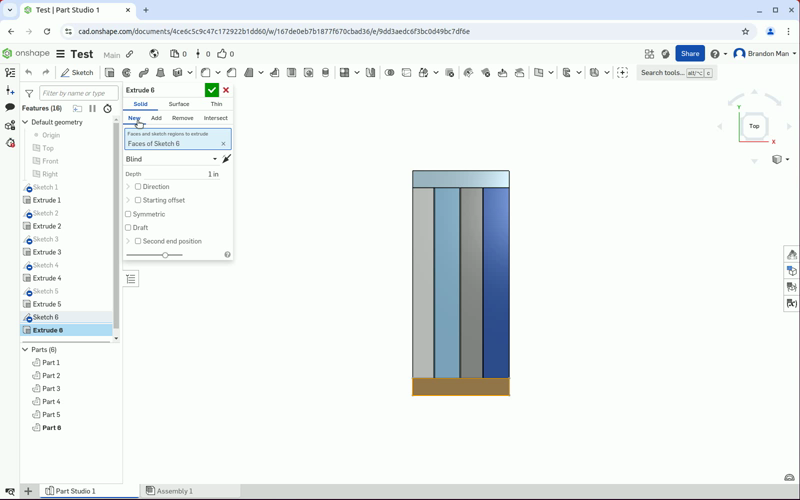
click(137, 120)
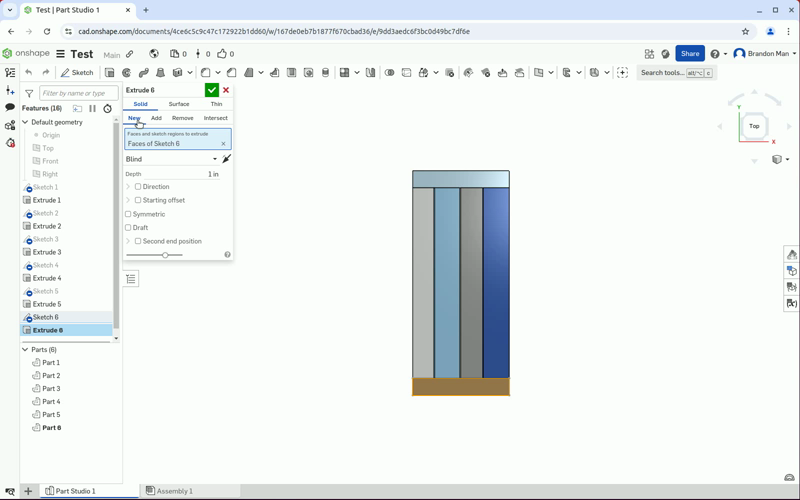
key(tab, 4)
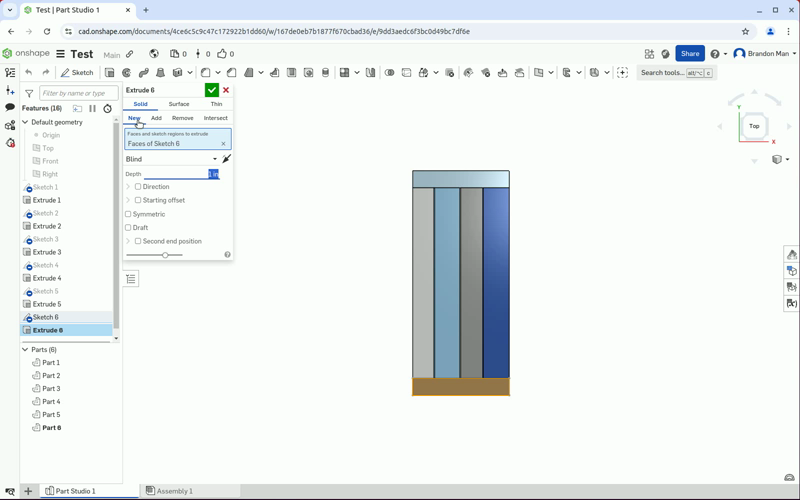
text(0.722)
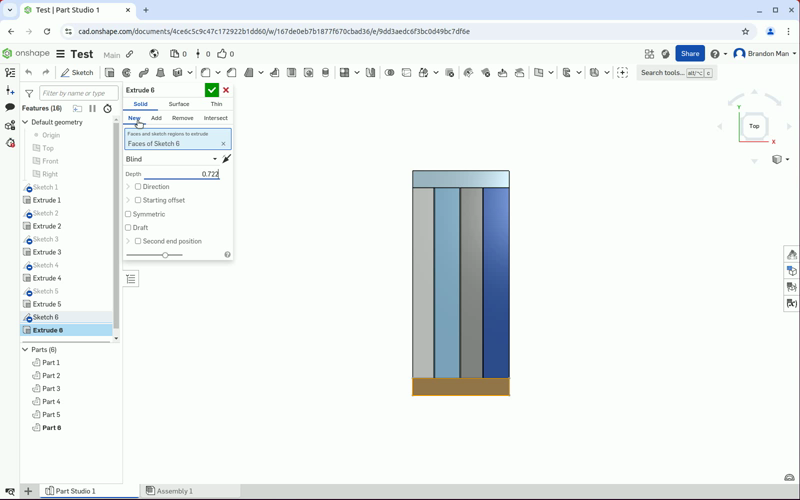
key(enter)
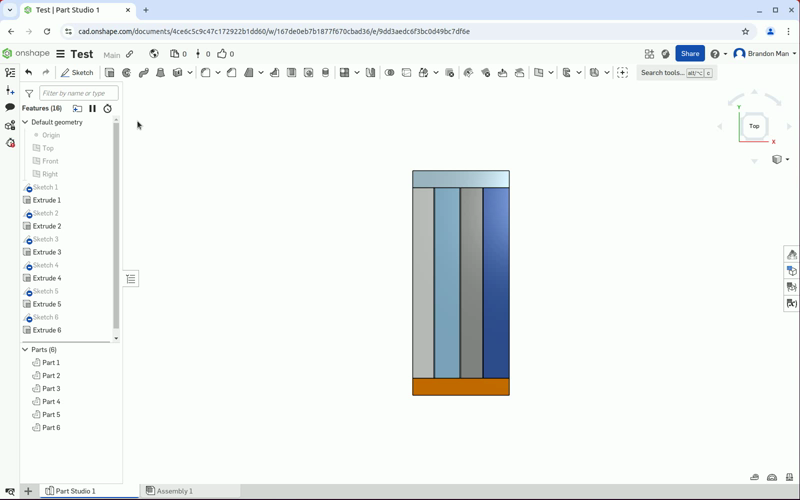
key(shift+h)
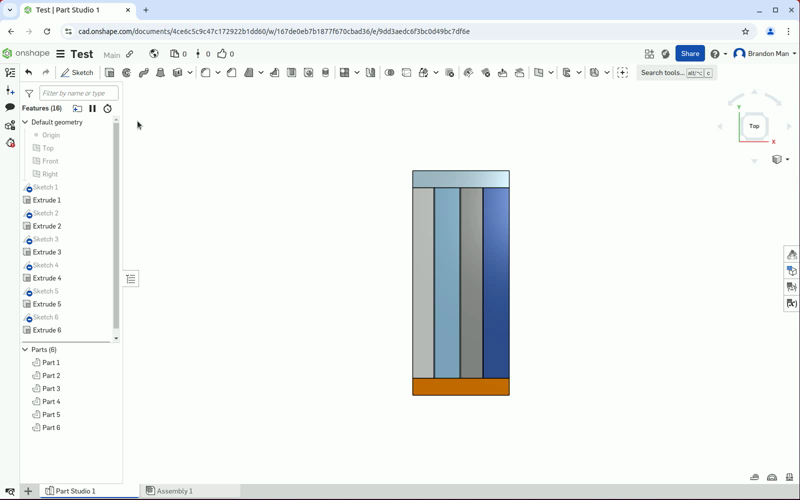
key(shift+h)
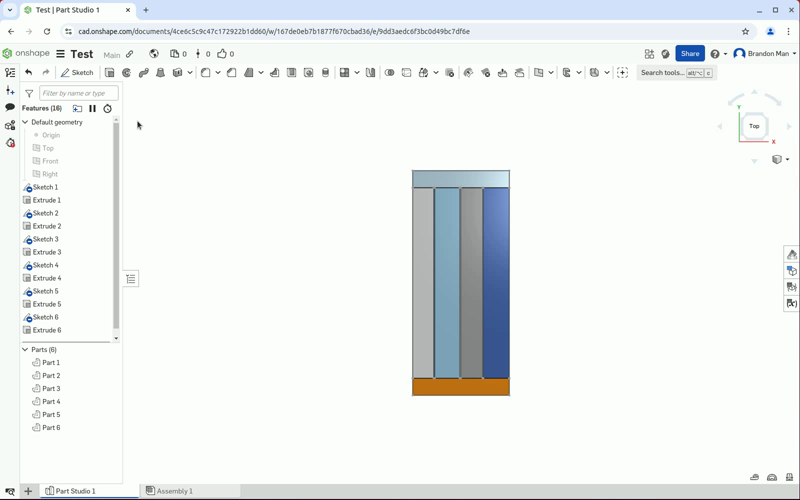
key(shift+7)
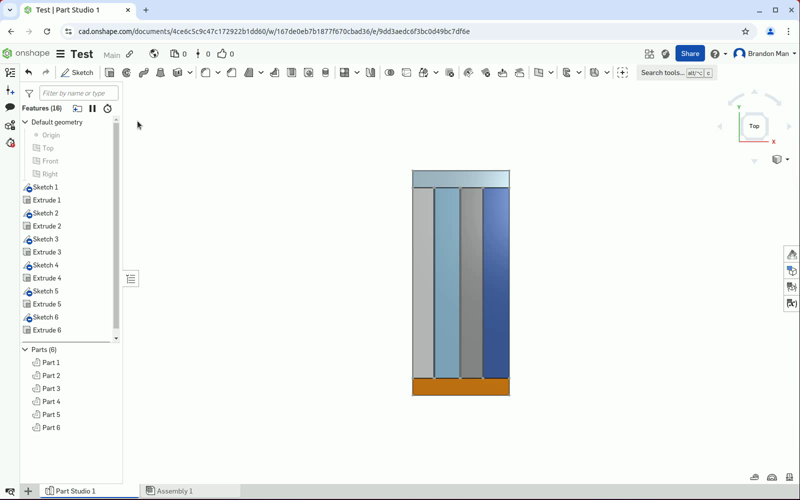
key(up, 3)
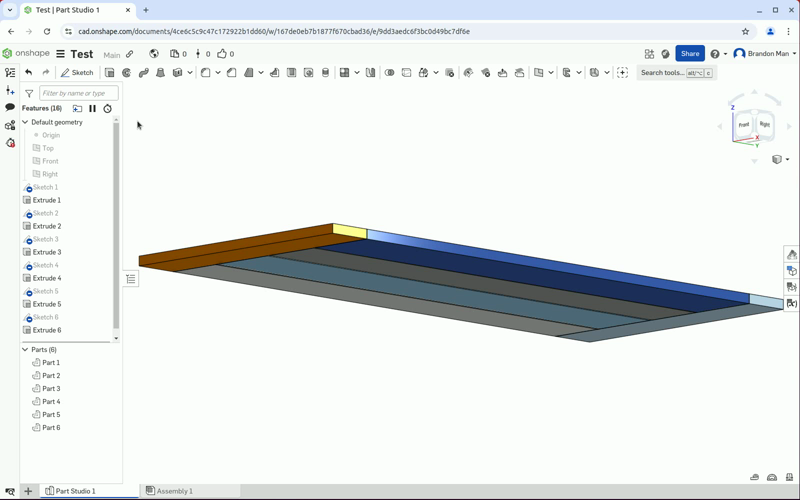
key(left, 3)
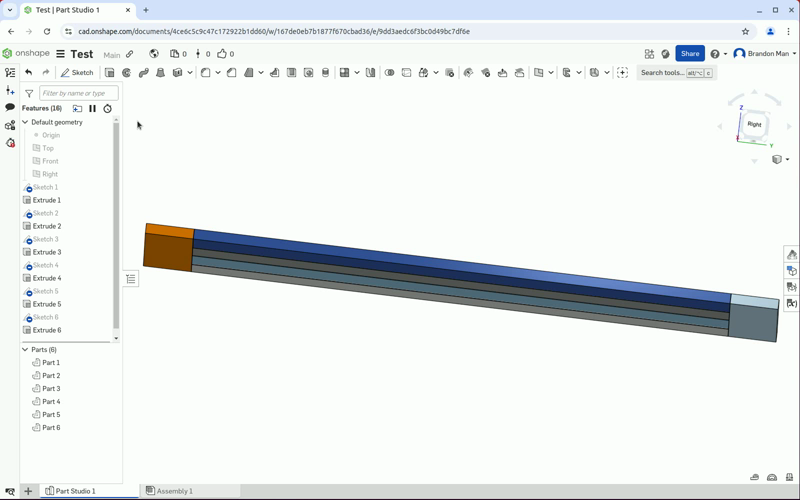
key(right, 3)
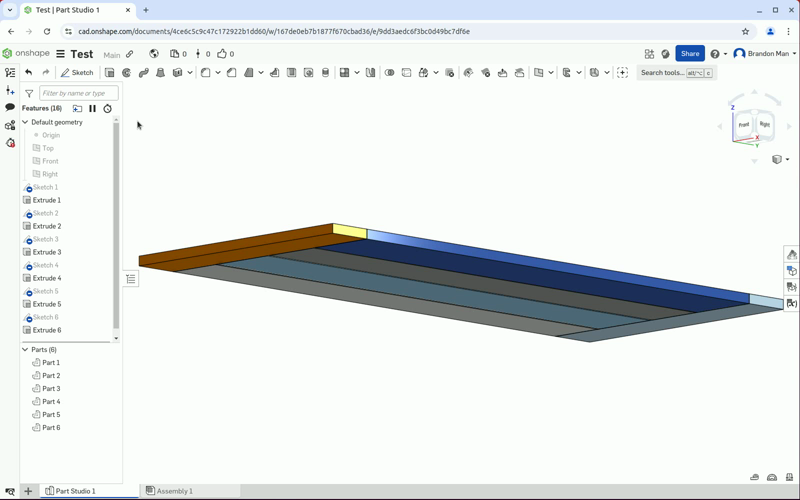
key(down, 3)
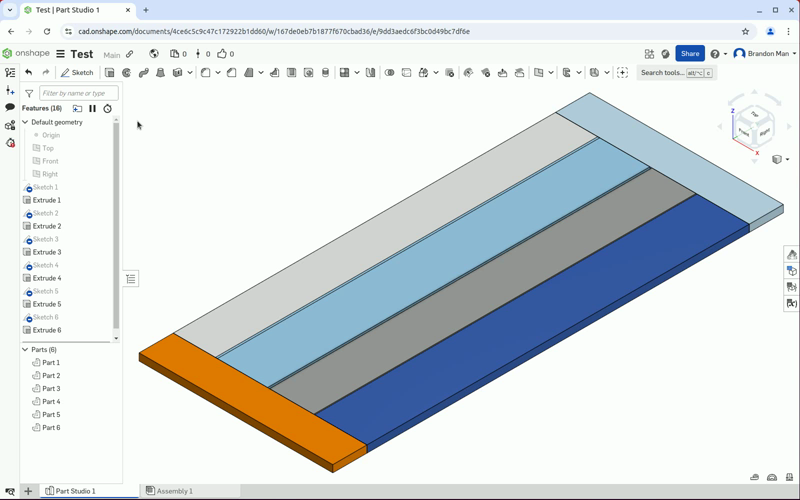
mouse_move(69, 189)
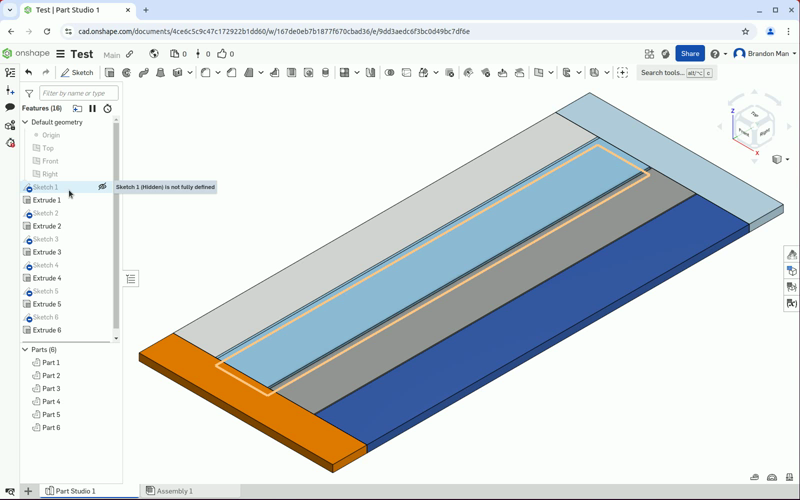
click(69, 189)